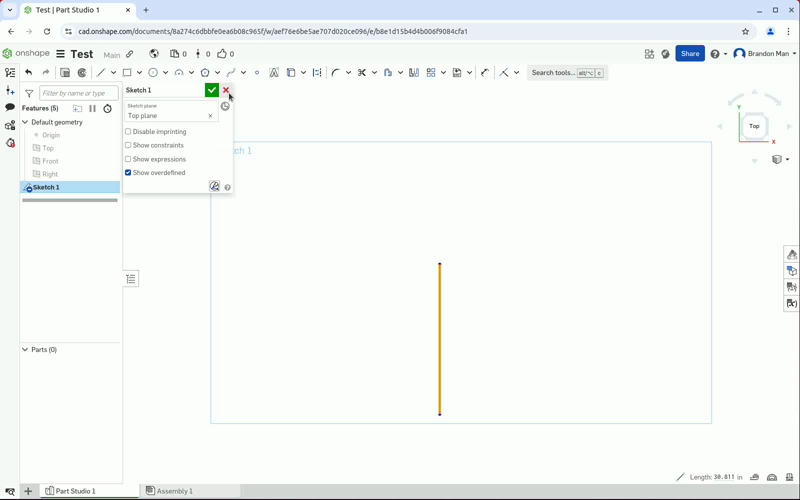
key(shift+h)
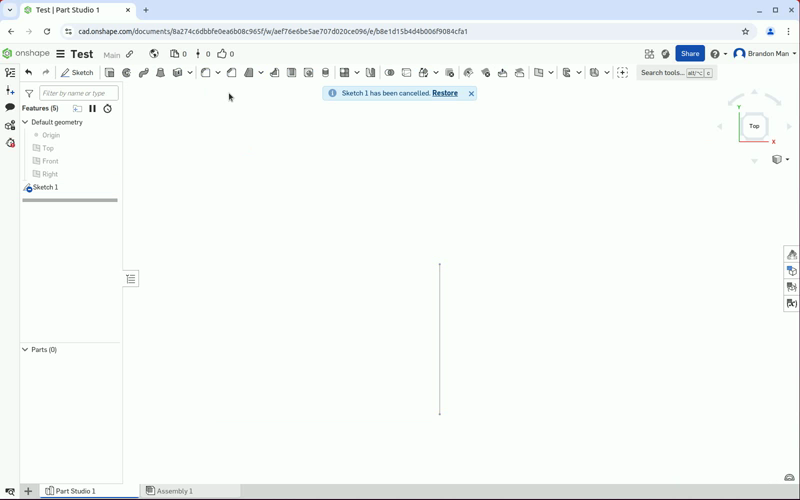
key(shift+s)
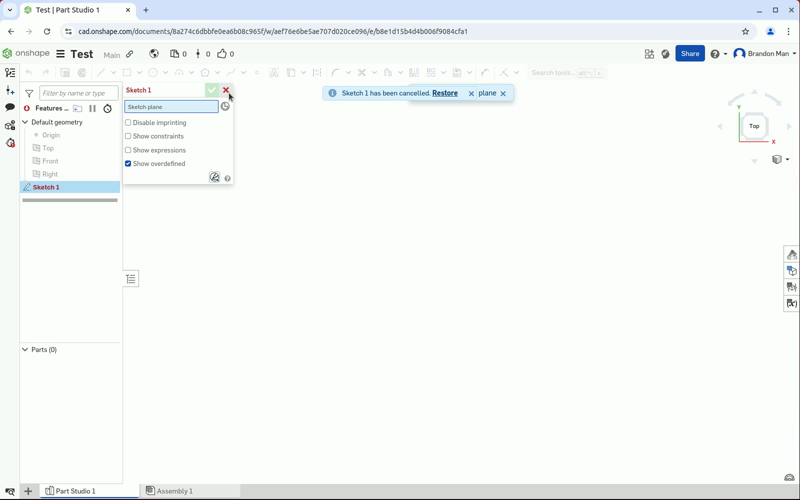
mouse_move(73, 150)
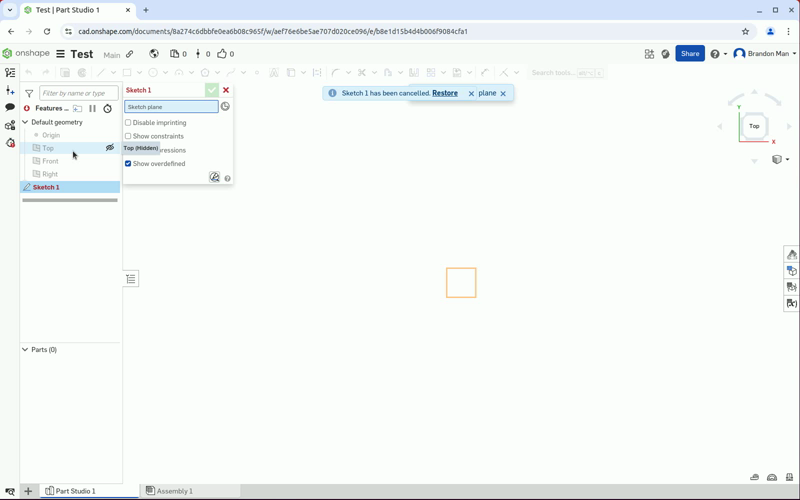
click(73, 150)
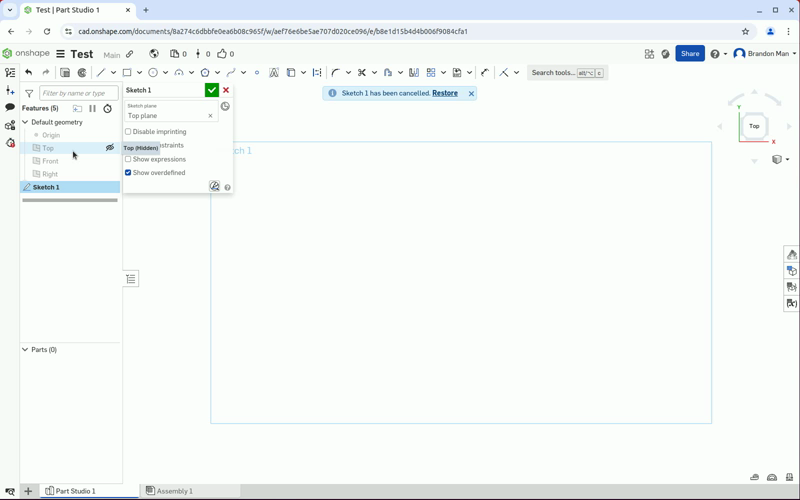
mouse_move(73, 352)
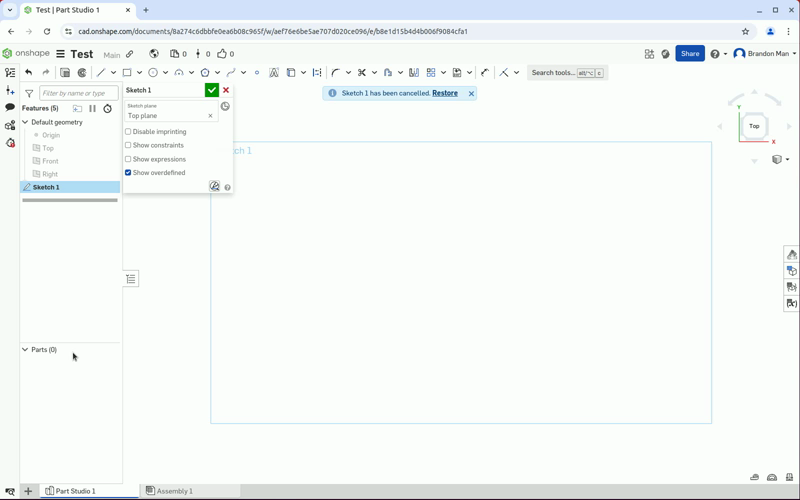
key(y)
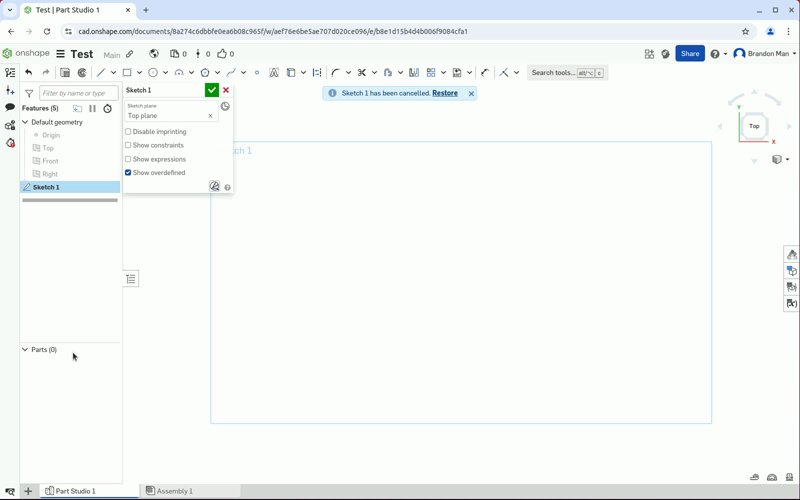
key(l)
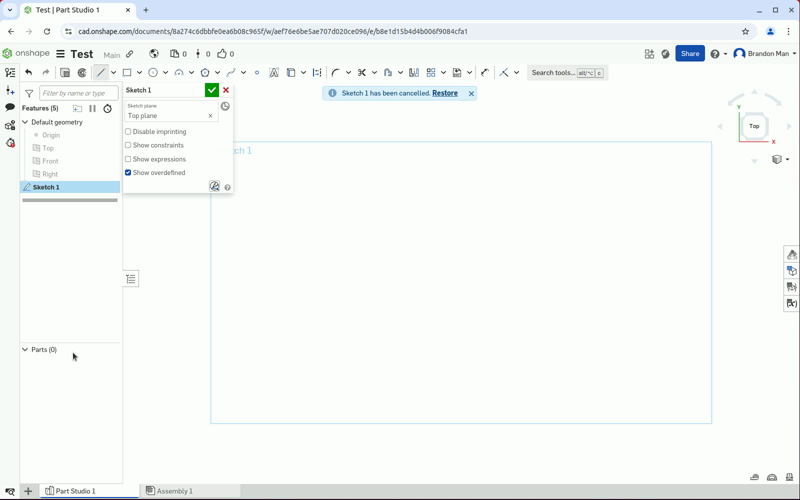
key_down(shift)
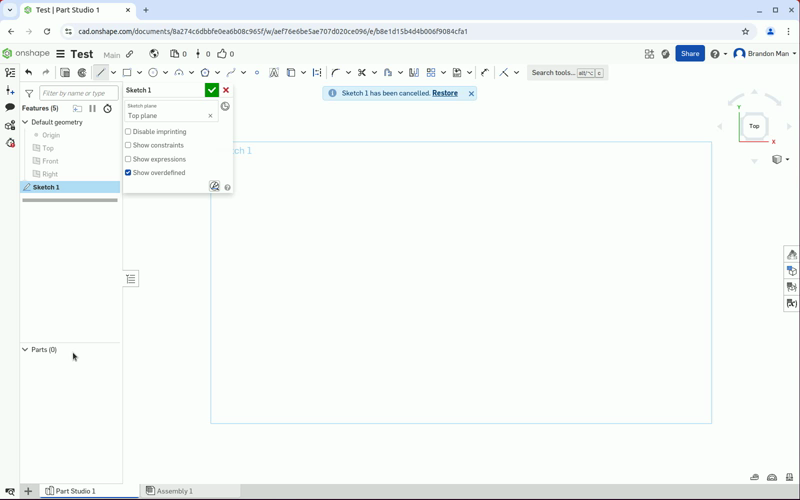
mouse_move(427, 355)
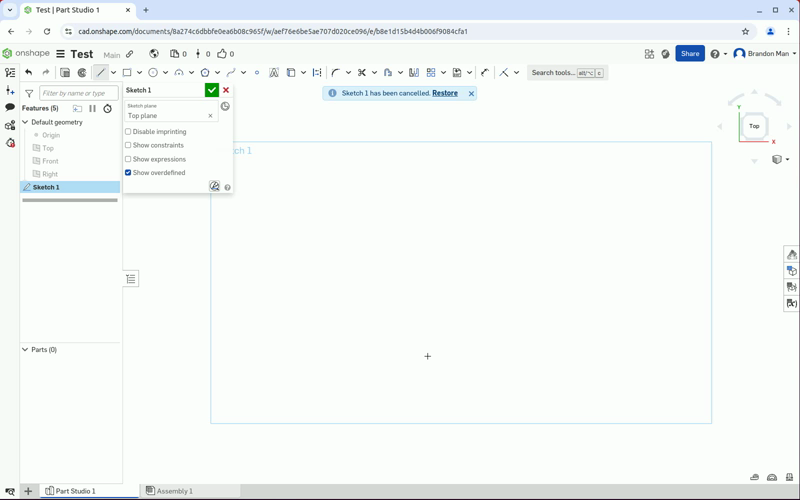
click(427, 355)
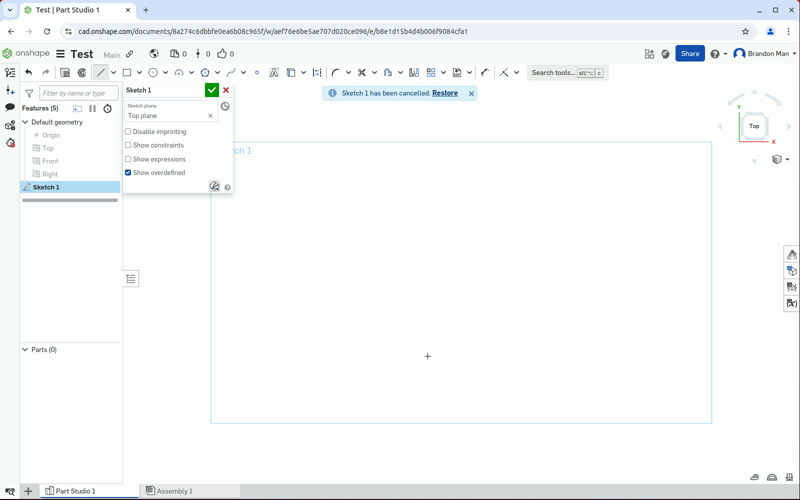
key_up(shift)
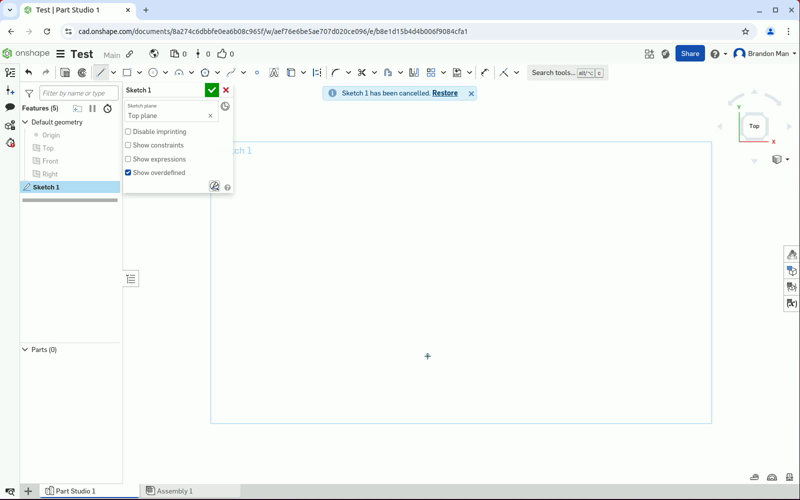
key_down(shift)
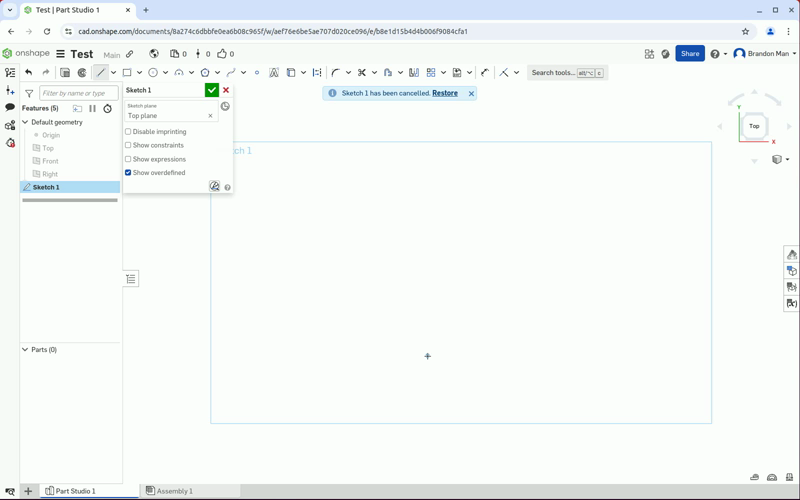
mouse_move(493, 355)
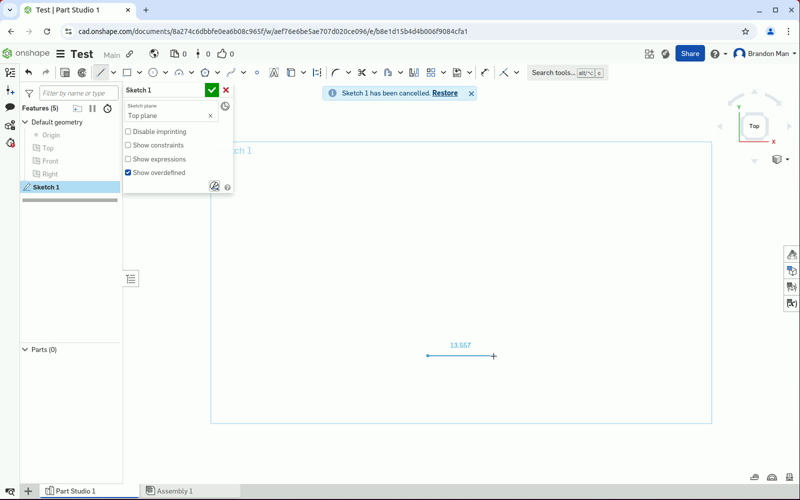
click(493, 355)
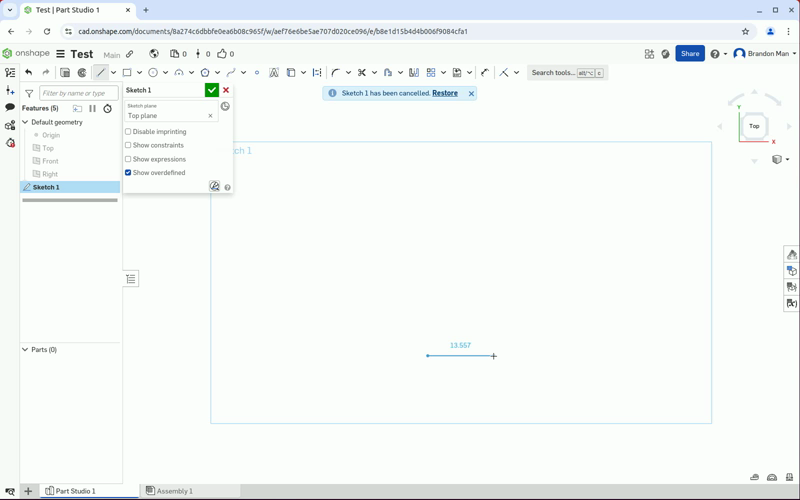
key_up(shift)
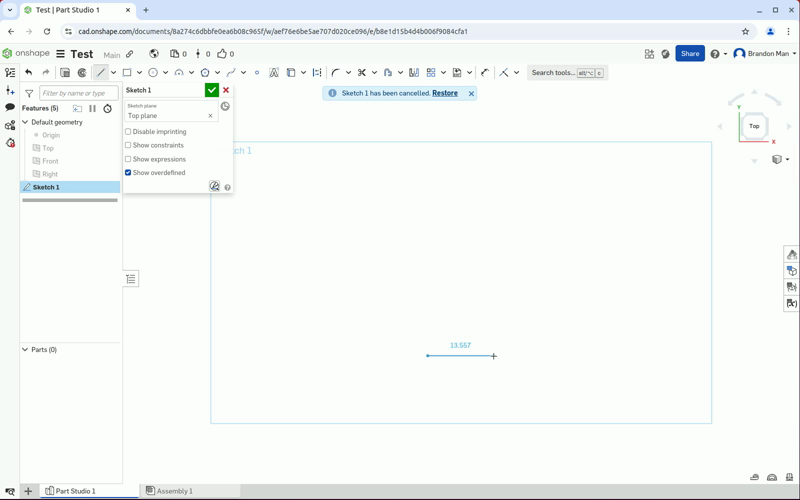
key_down(shift)
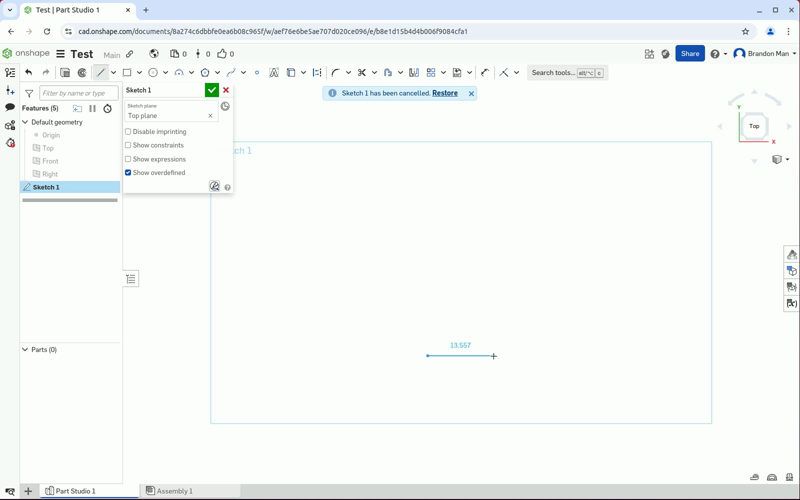
mouse_move(493, 210)
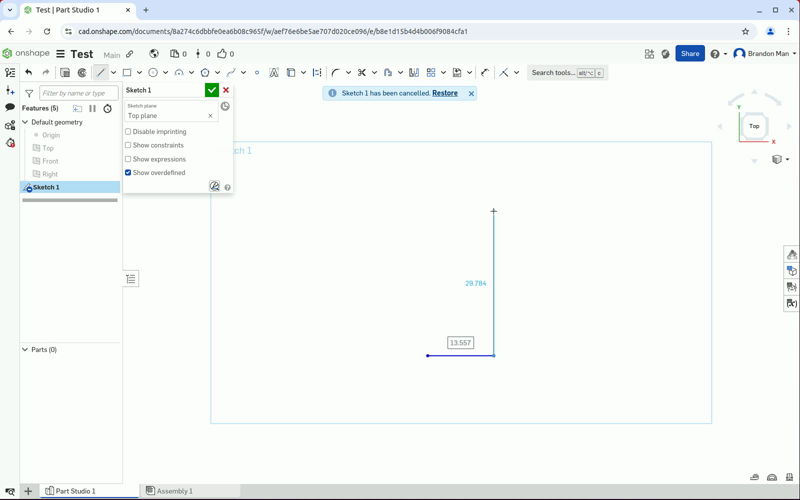
click(493, 210)
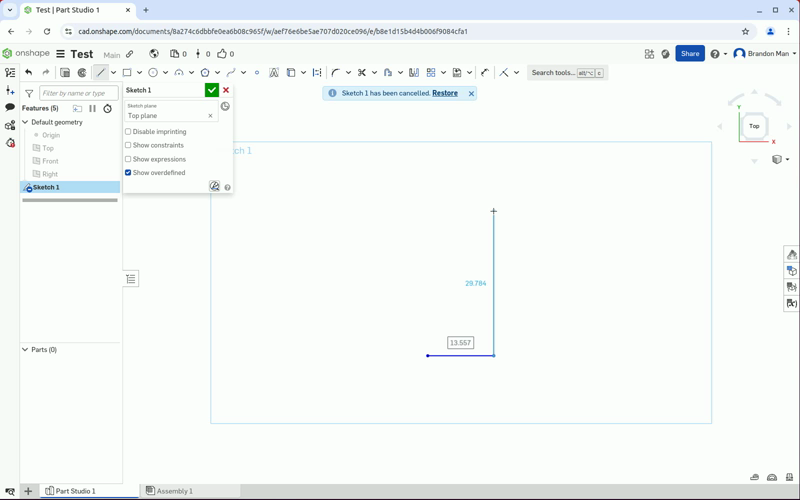
key_up(shift)
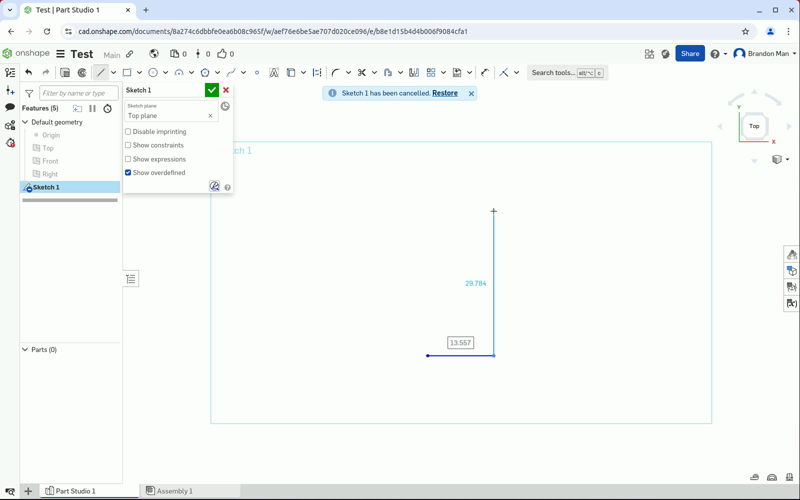
key_down(shift)
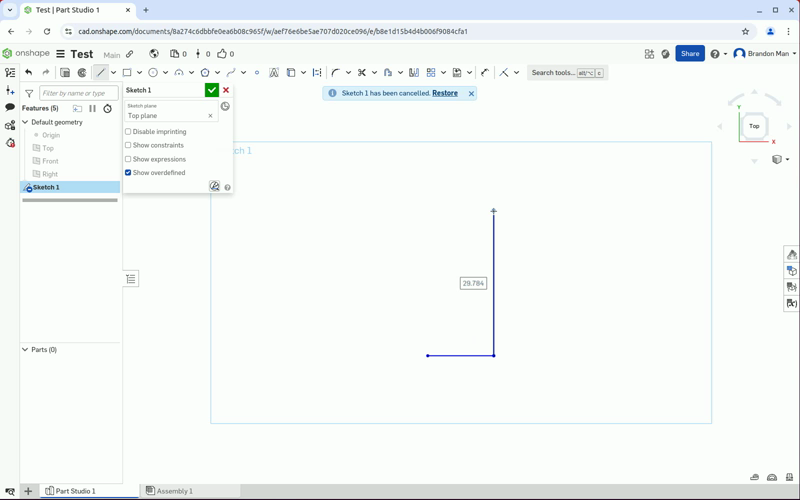
mouse_move(427, 210)
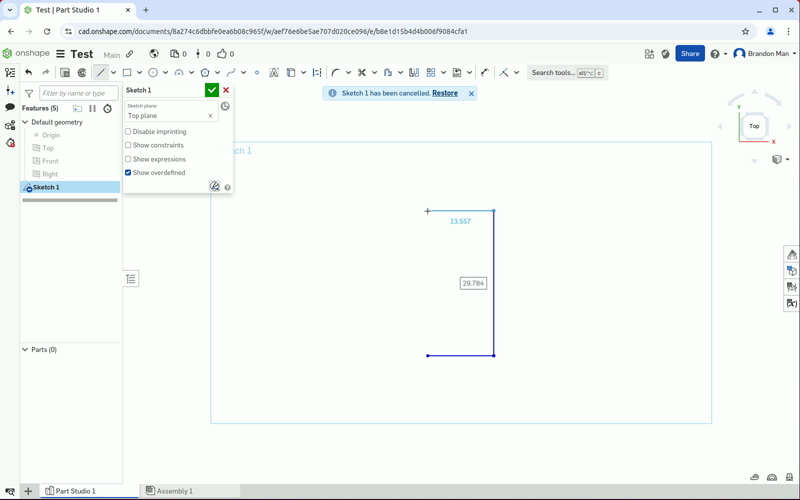
click(427, 210)
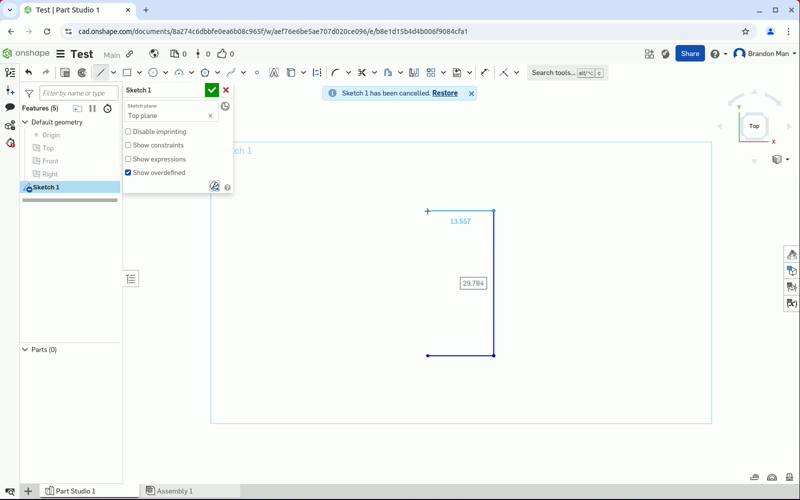
key_up(shift)
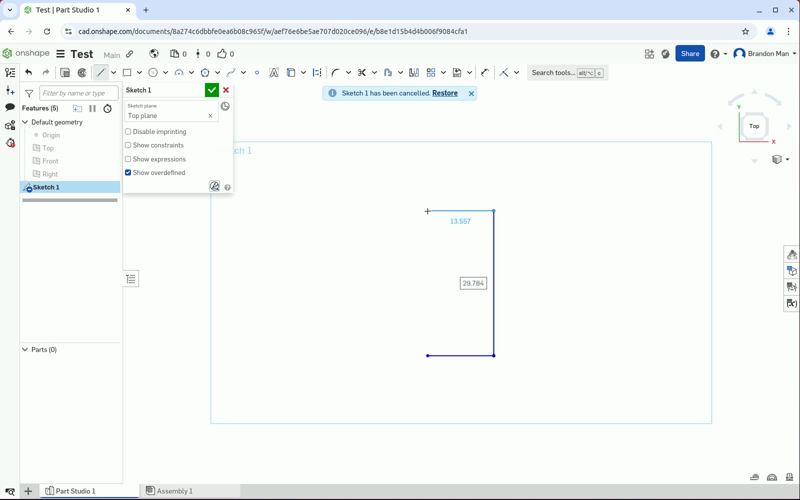
key_down(shift)
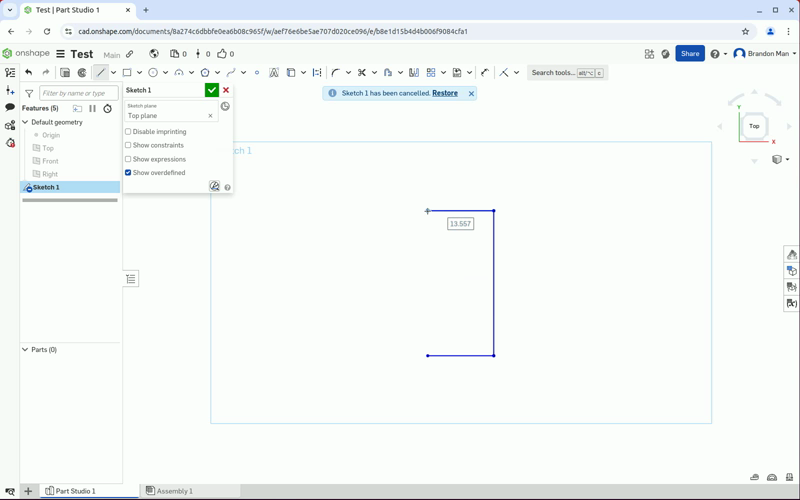
mouse_move(427, 355)
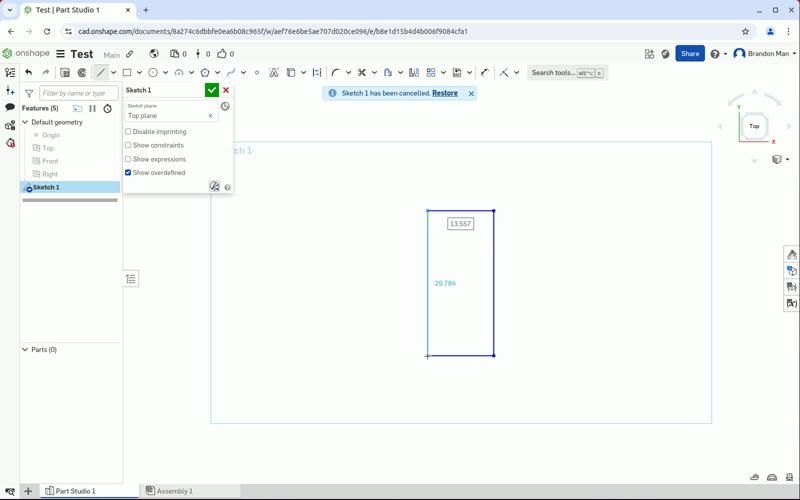
key_up(shift)
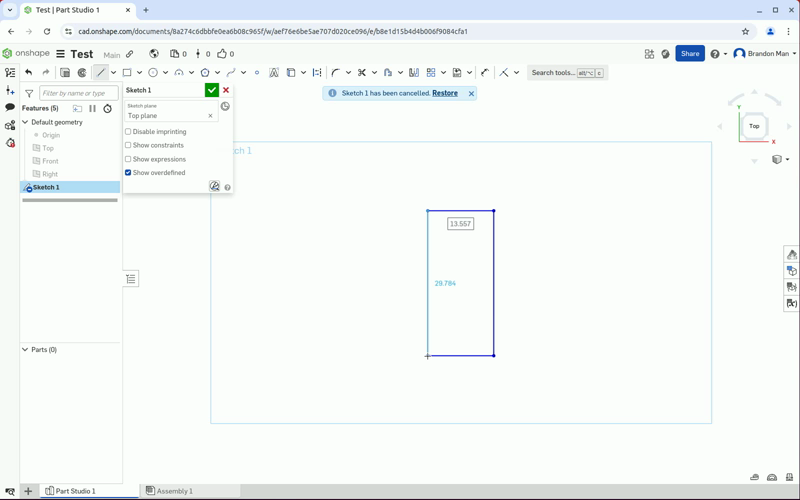
click(427, 355)
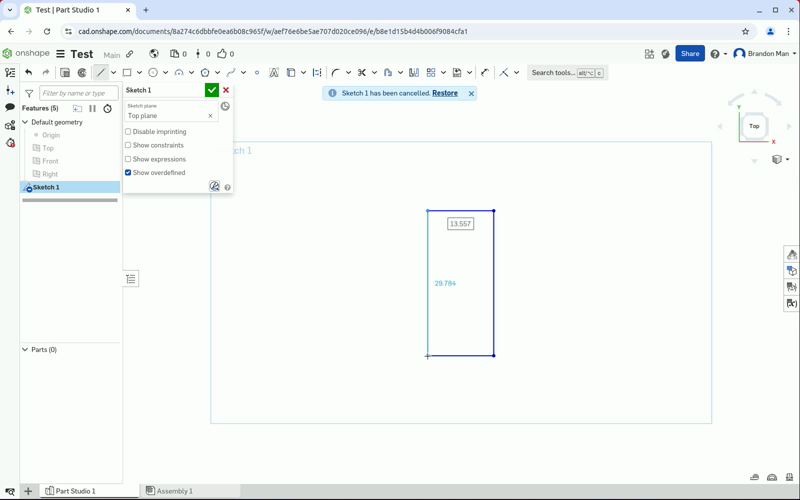
key(esc)
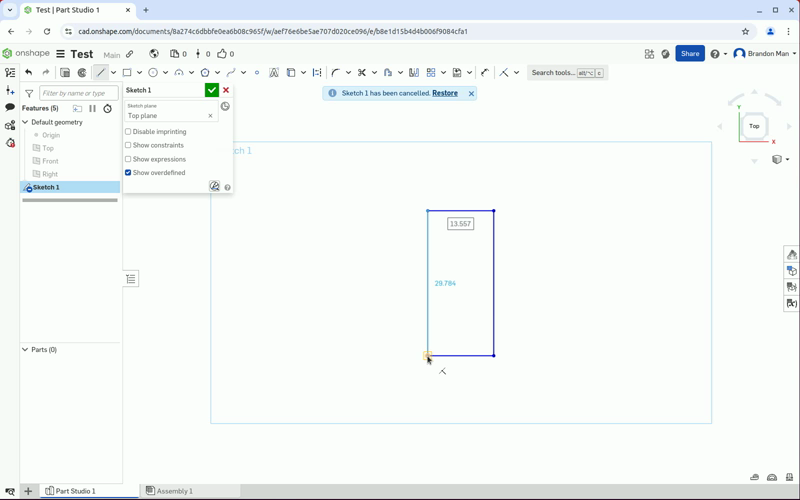
mouse_move(463, 287)
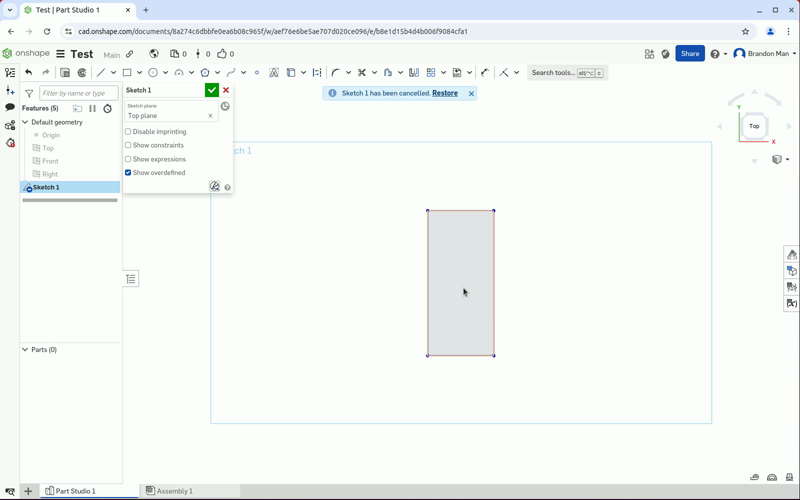
click(463, 287)
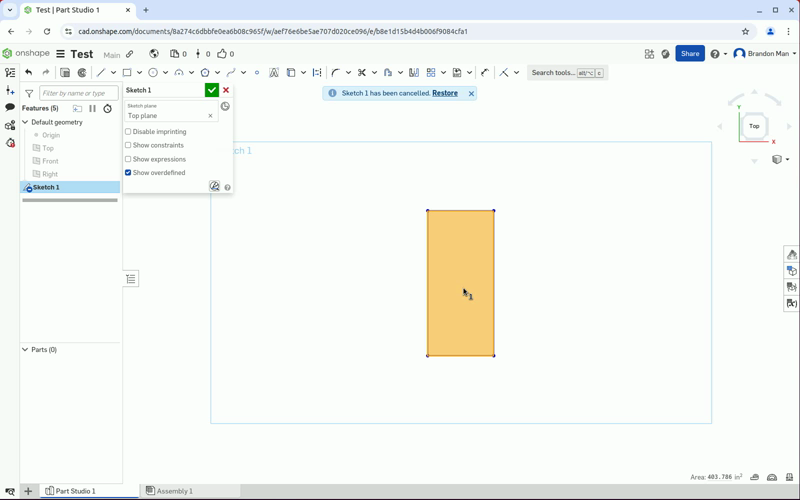
mouse_move(73, 352)
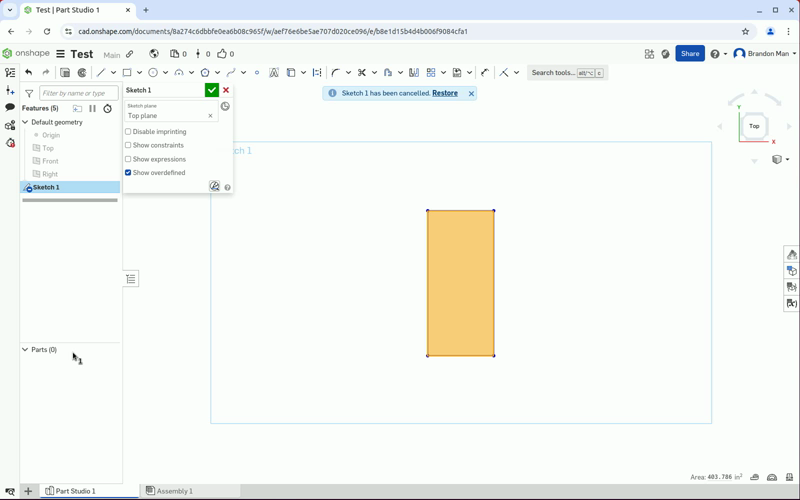
key(shift+y)
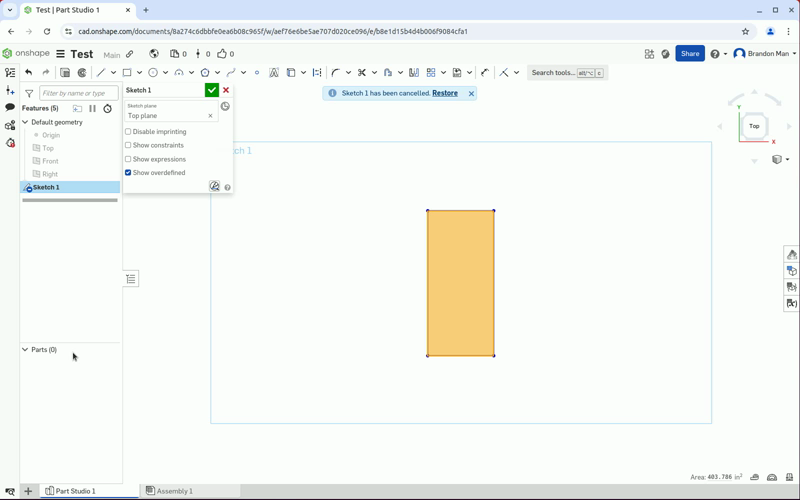
key(shift+e)
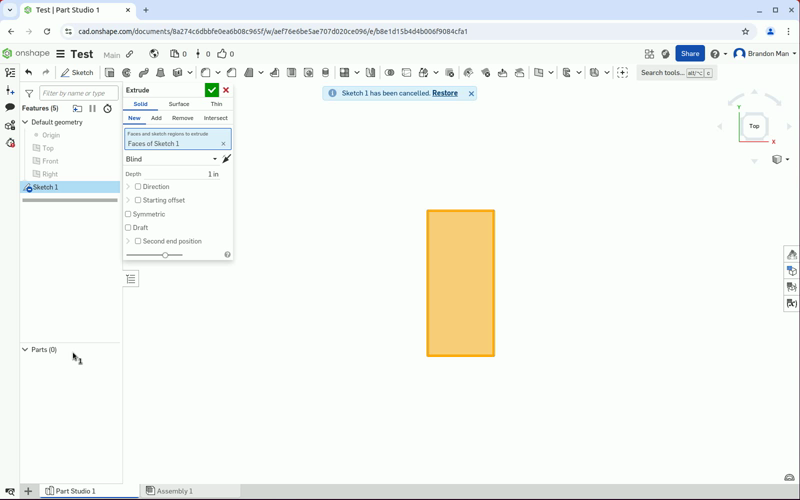
mouse_move(143, 106)
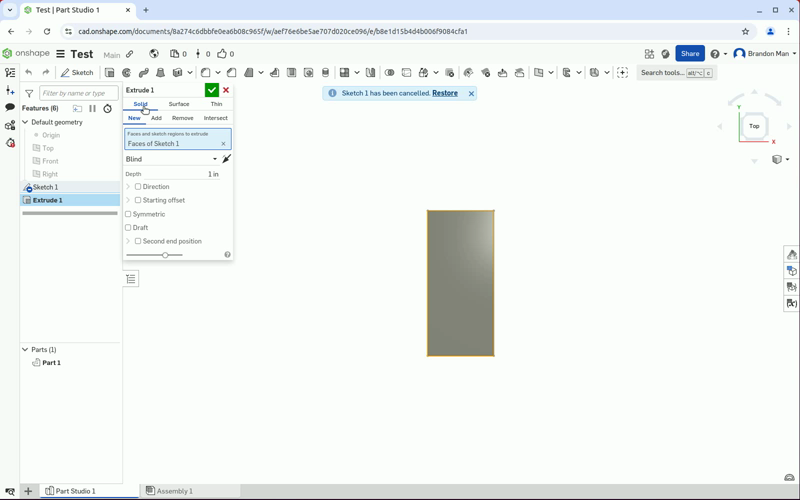
click(143, 106)
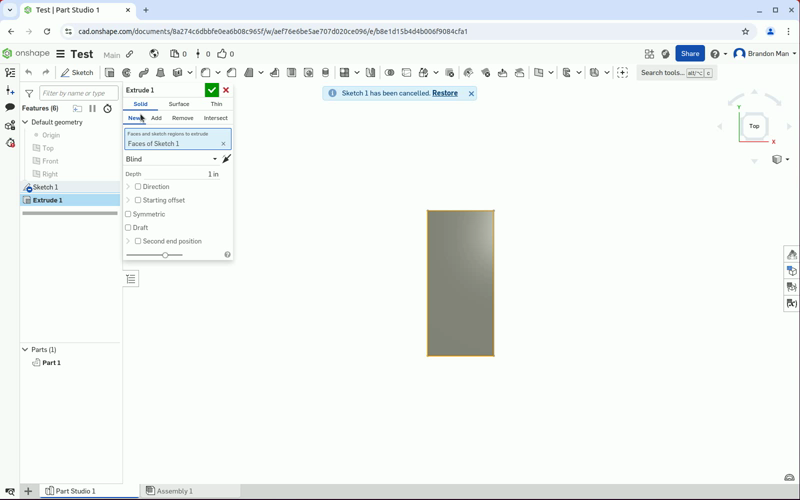
mouse_move(137, 120)
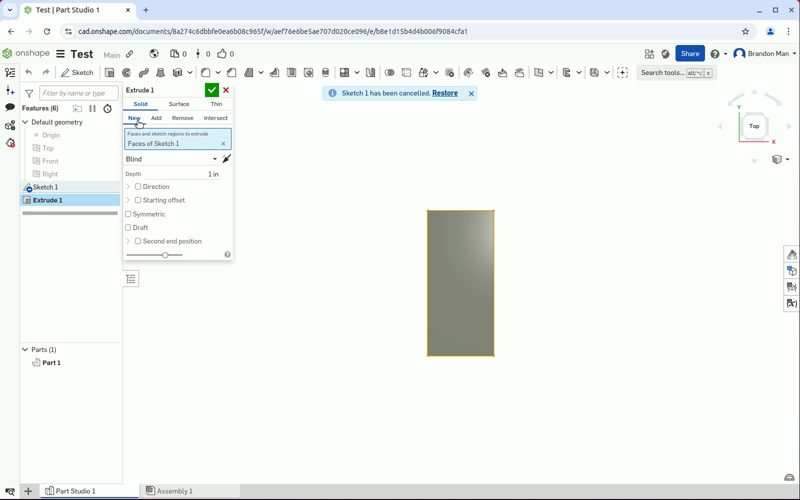
click(137, 120)
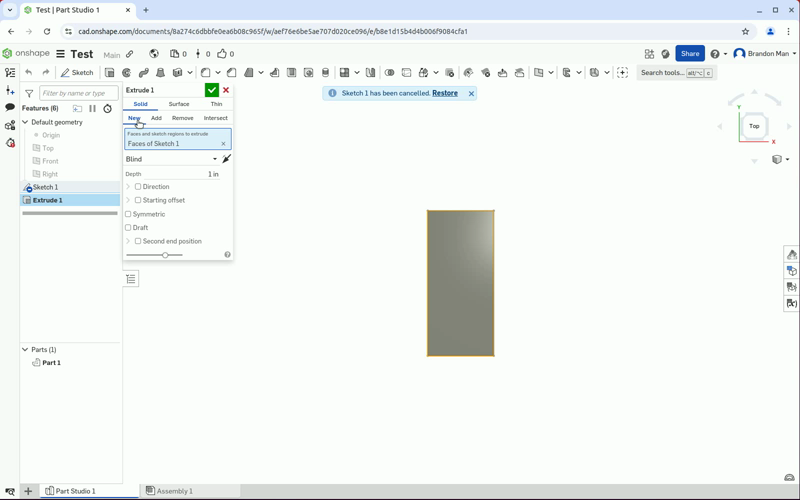
key(tab, 4)
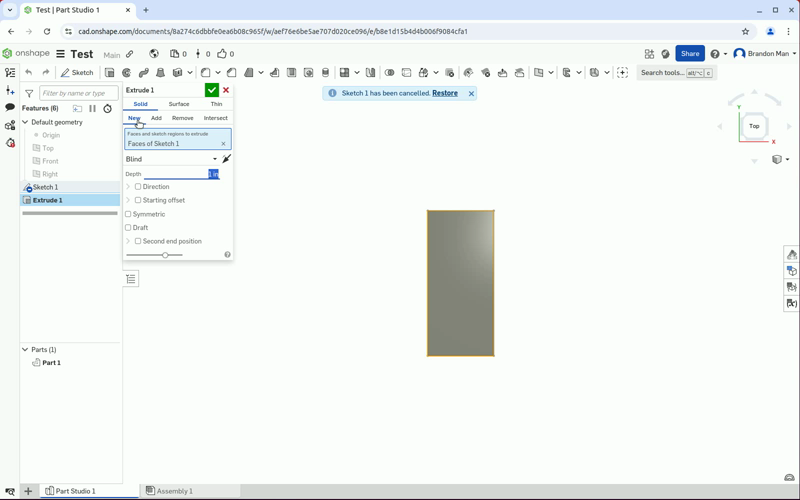
text(0.481)
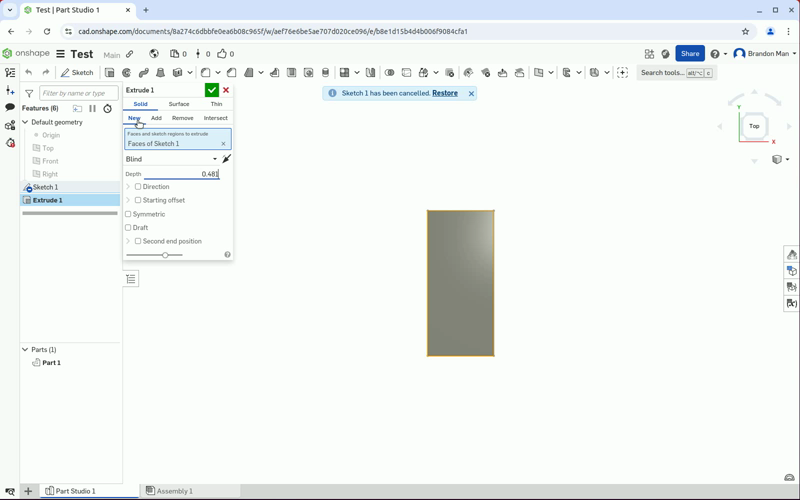
key(enter)
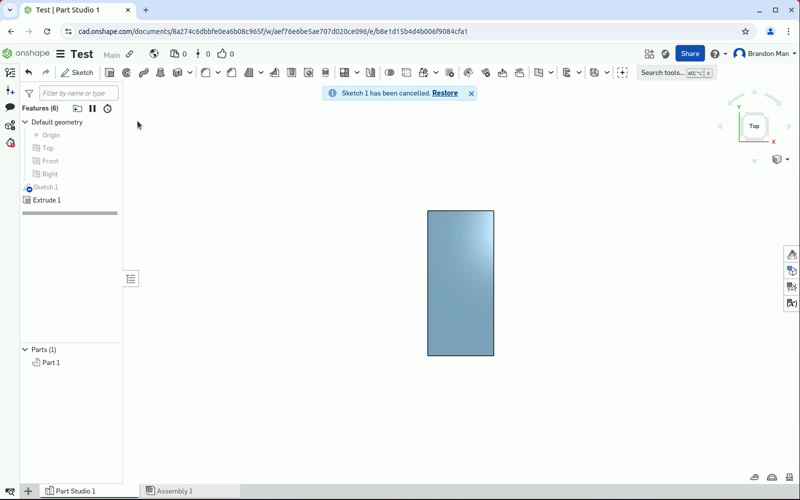
key(shift+h)
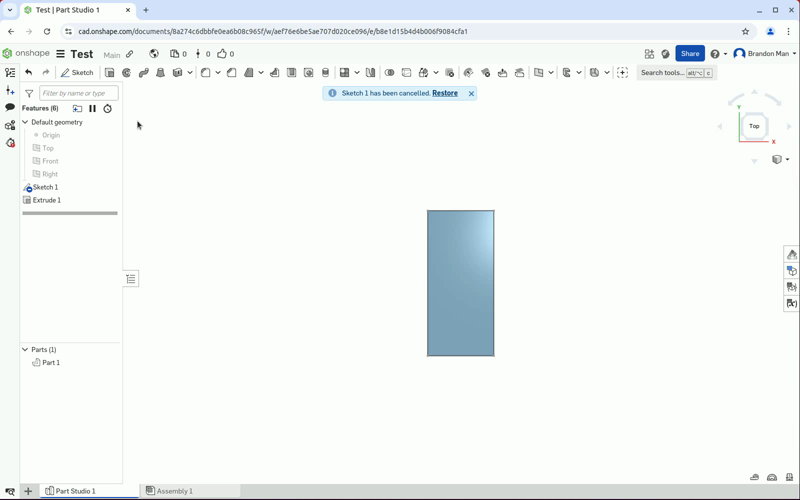
key(shift+h)
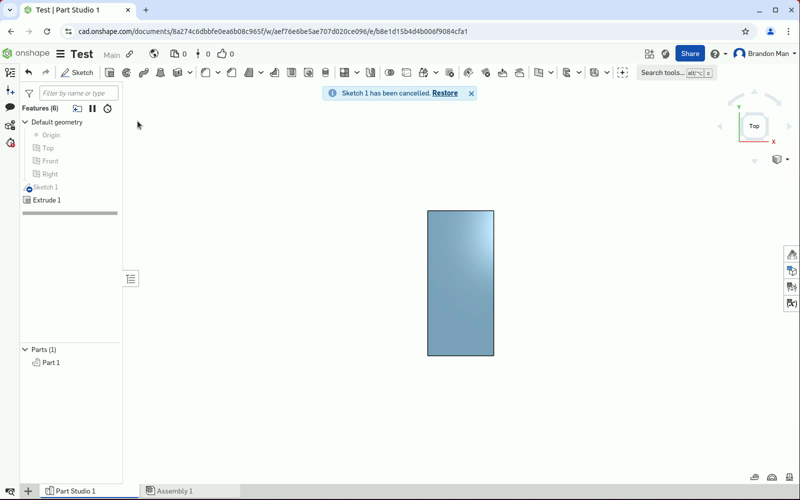
mouse_move(73, 189)
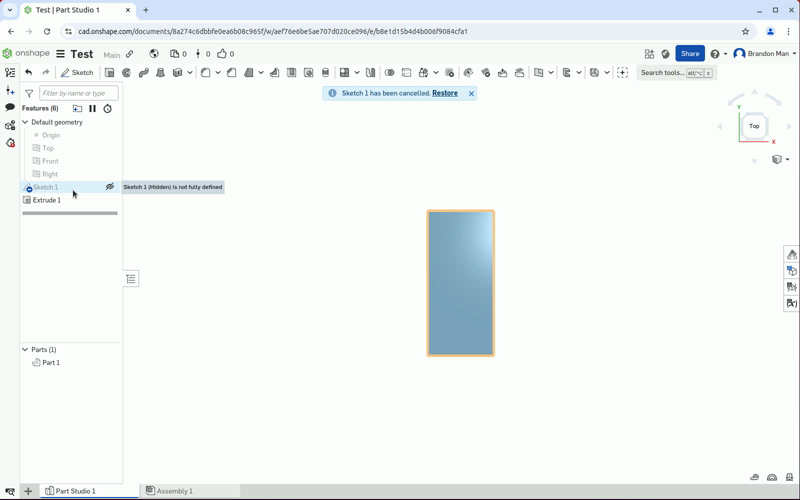
click(73, 189)
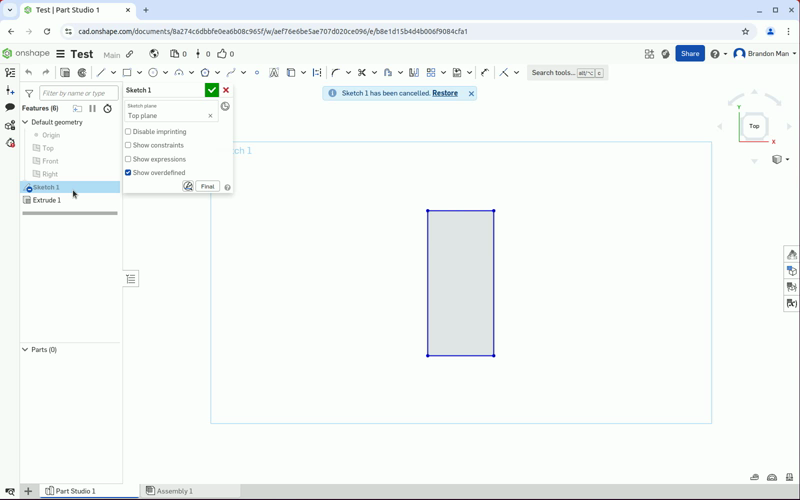
mouse_move(229, 92)
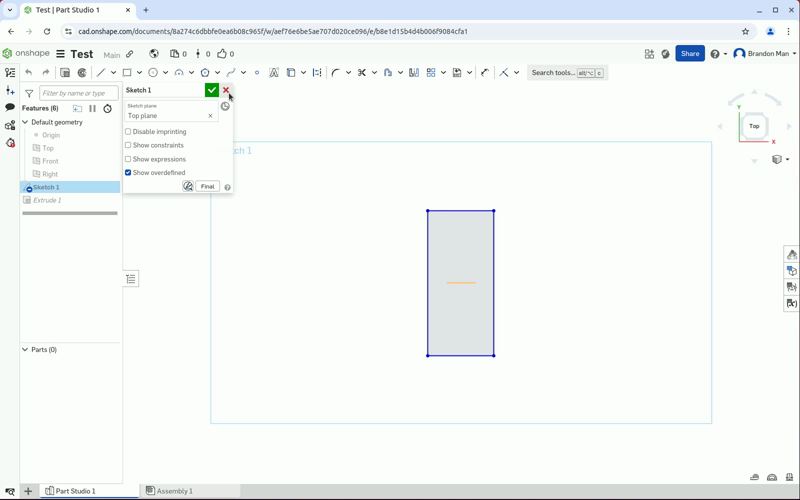
click(229, 92)
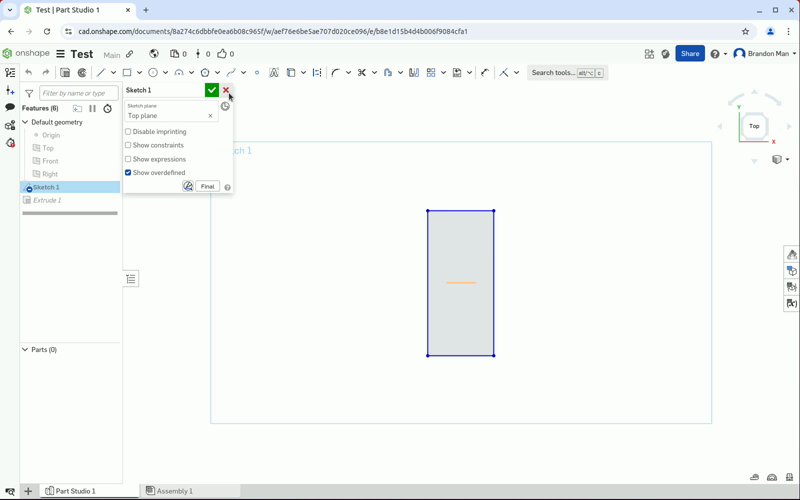
key(shift+s)
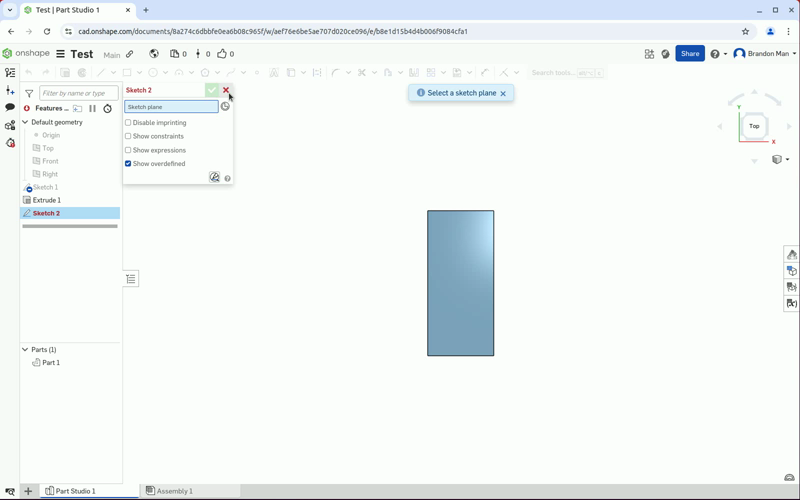
mouse_move(73, 150)
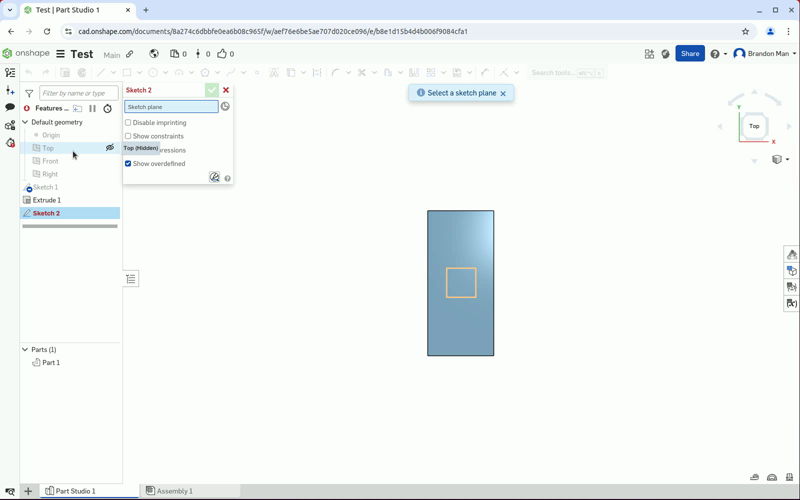
click(73, 150)
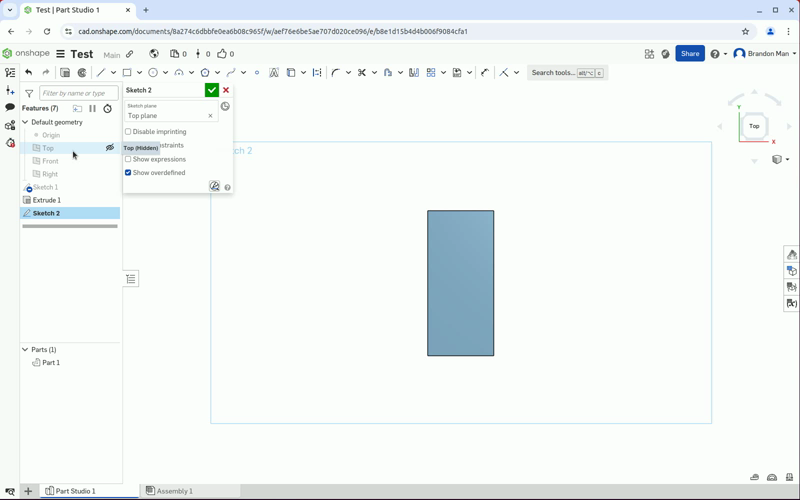
mouse_move(73, 352)
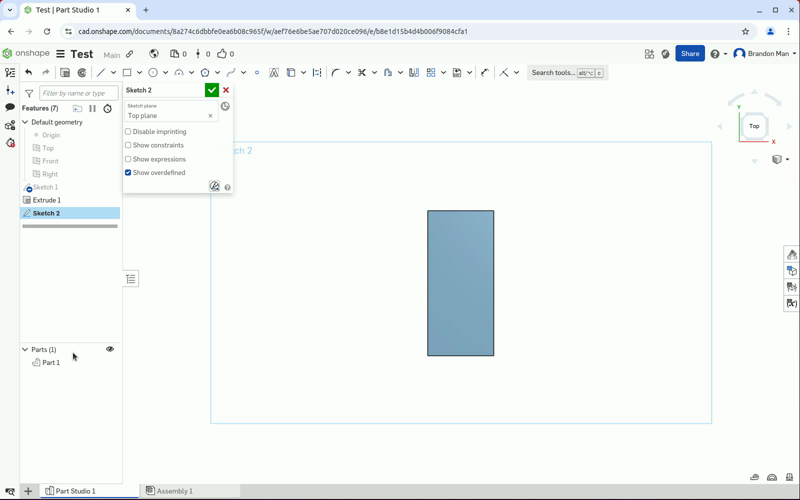
key(y)
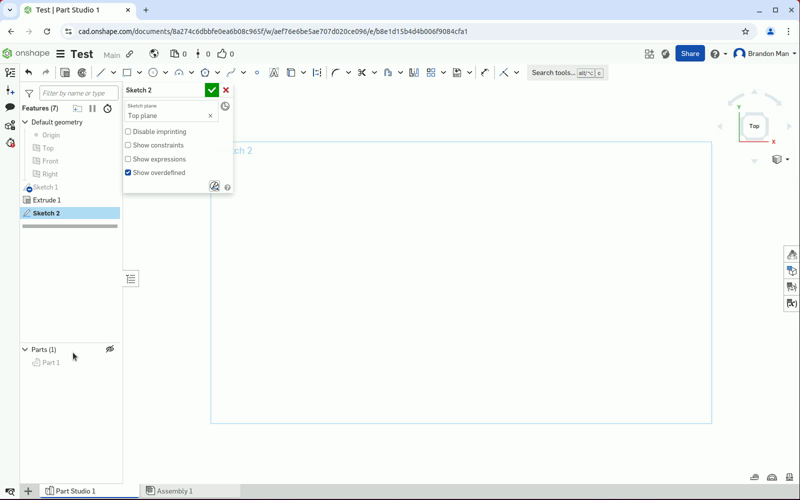
key(l)
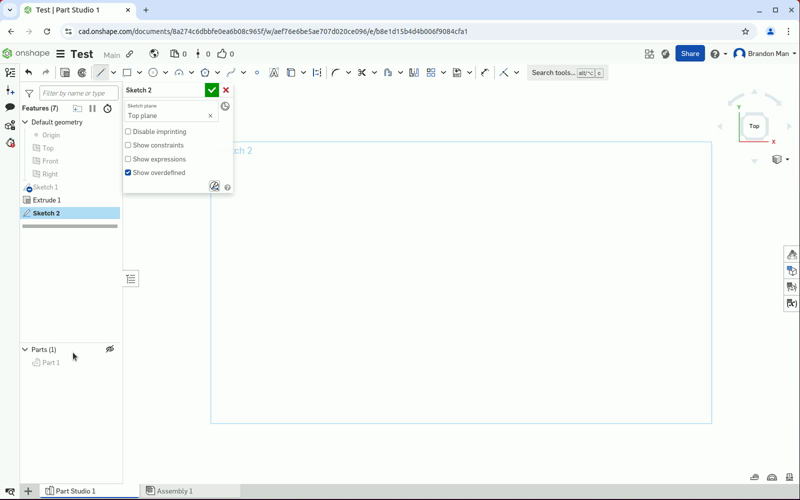
key_down(shift)
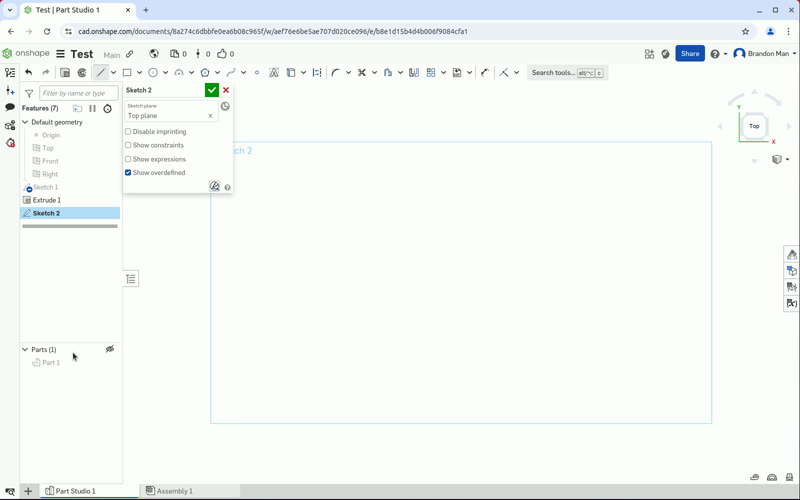
mouse_move(425, 357)
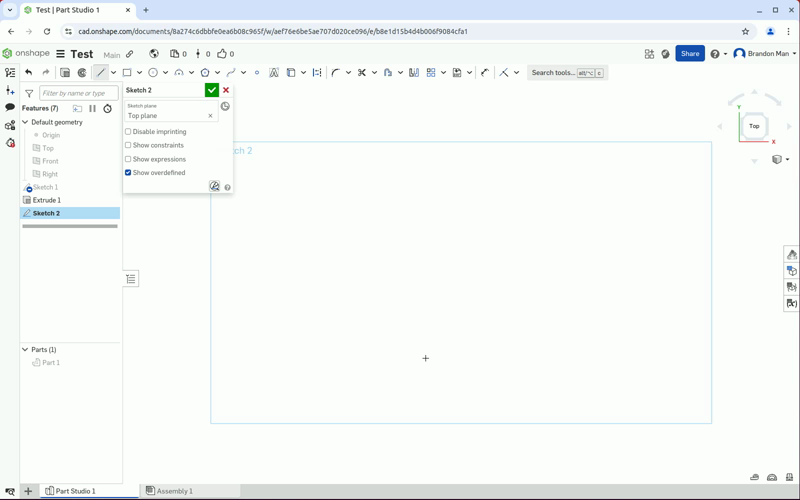
click(425, 357)
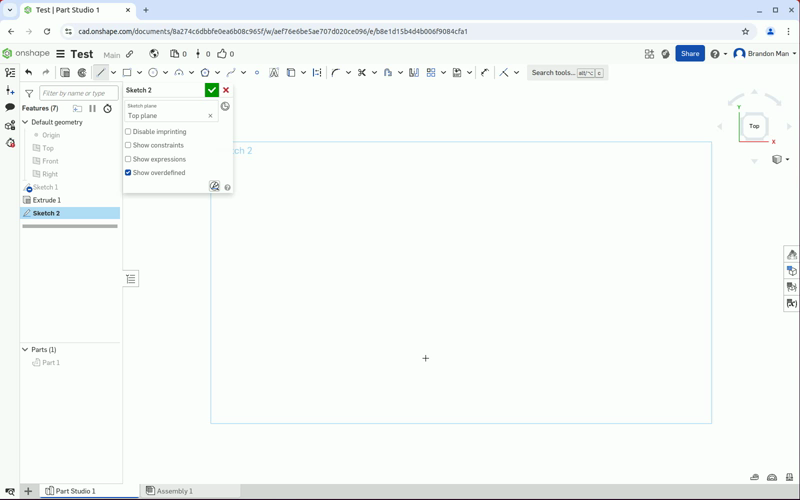
key_up(shift)
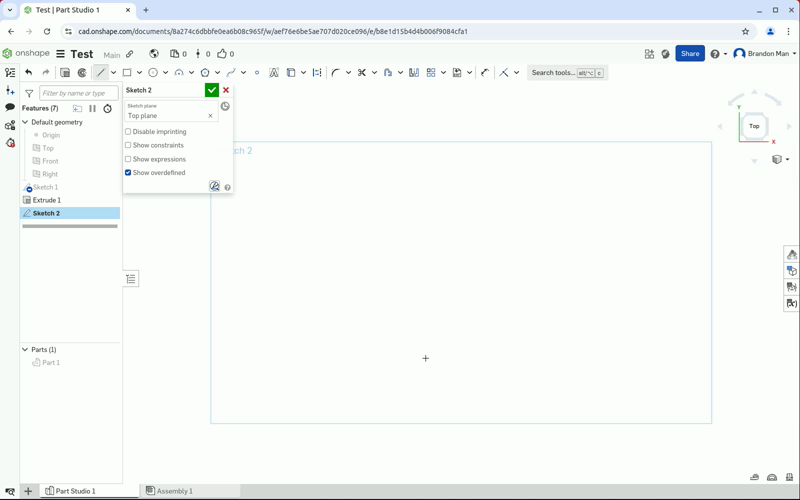
key_down(shift)
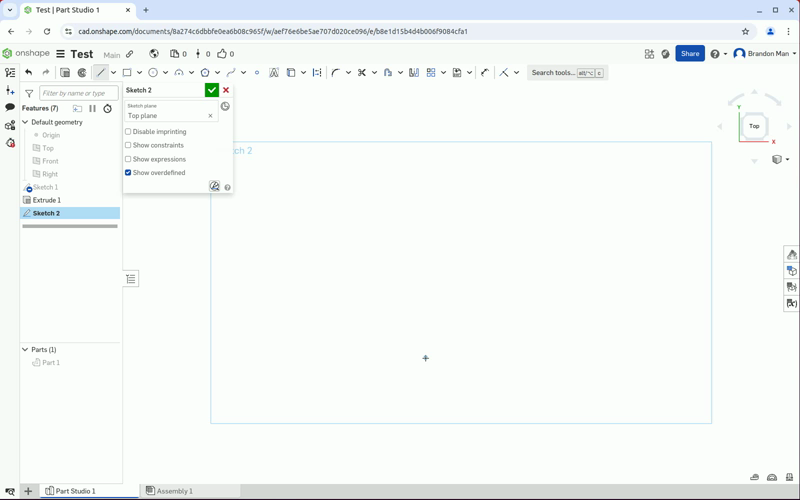
mouse_move(495, 357)
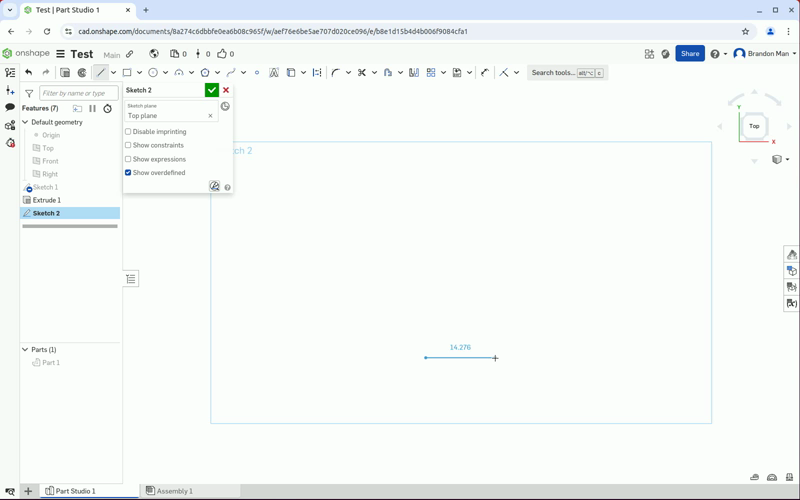
click(495, 357)
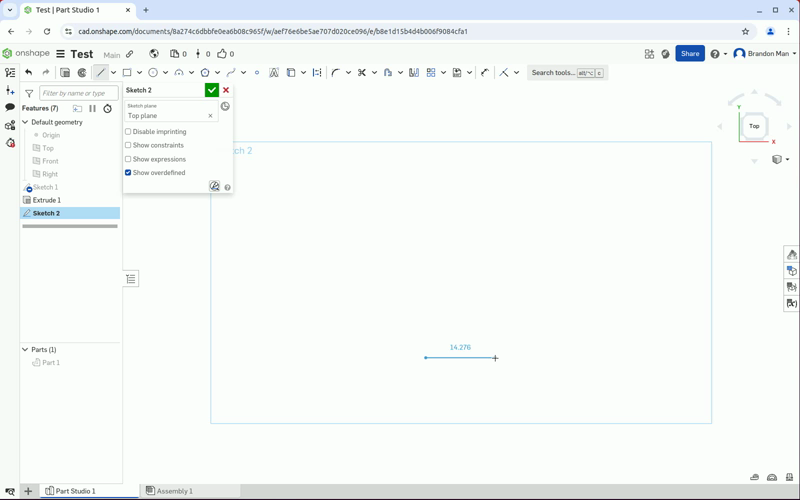
key_up(shift)
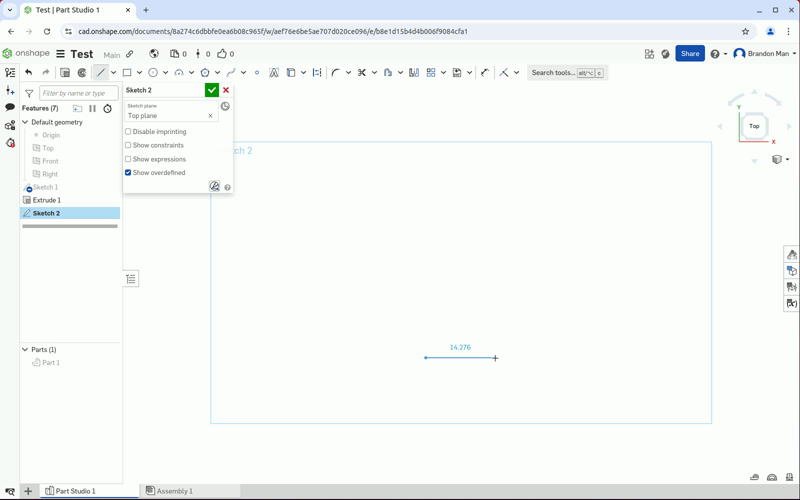
key_down(shift)
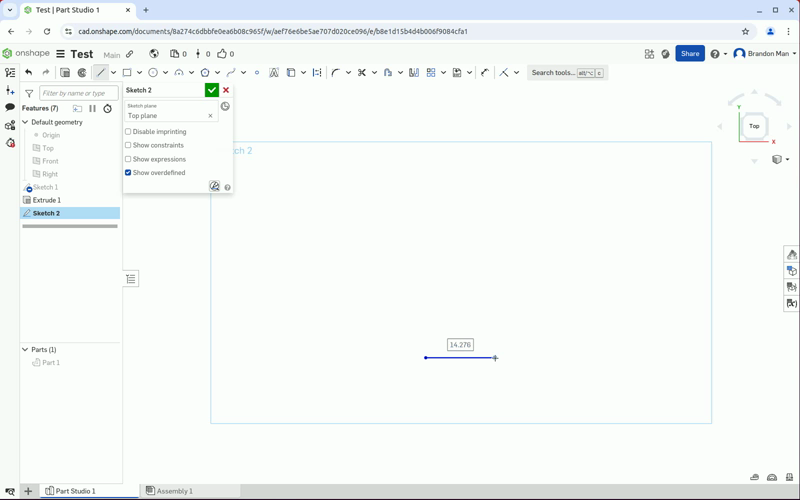
mouse_move(495, 208)
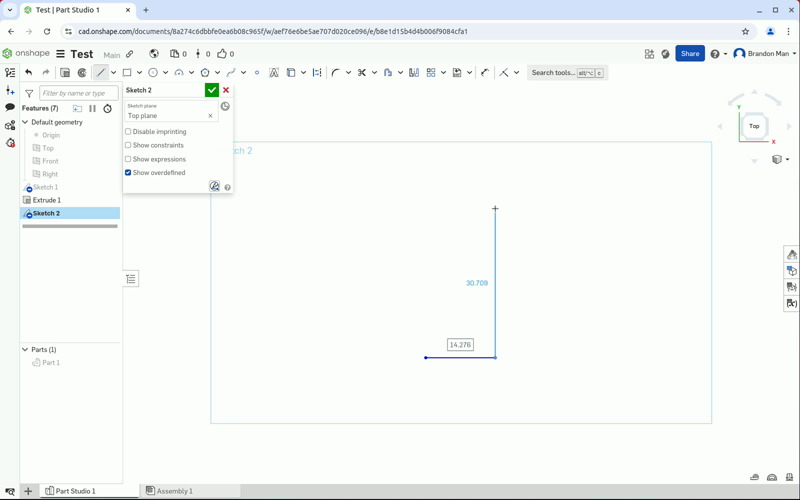
click(495, 208)
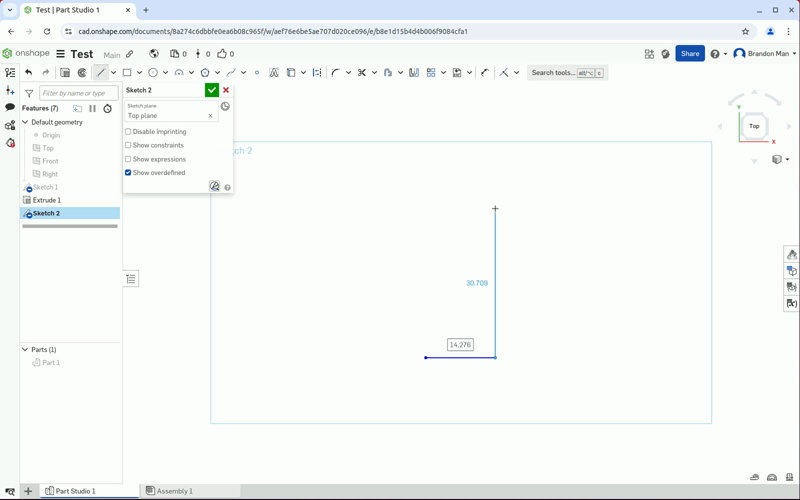
key_up(shift)
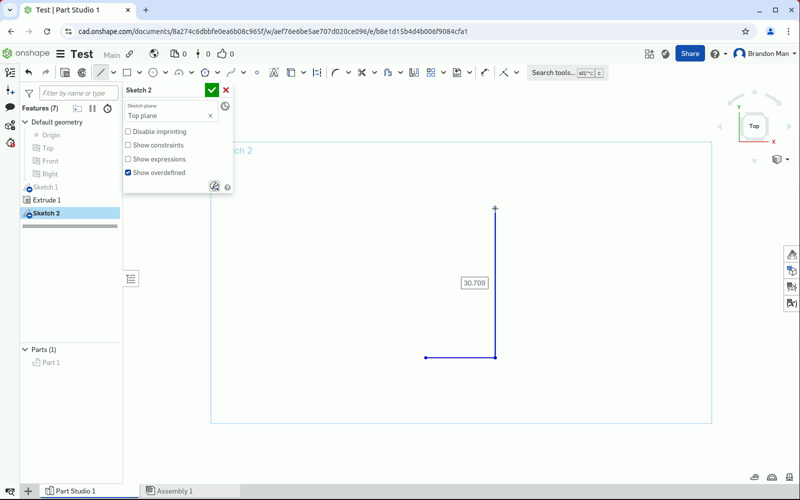
key_down(shift)
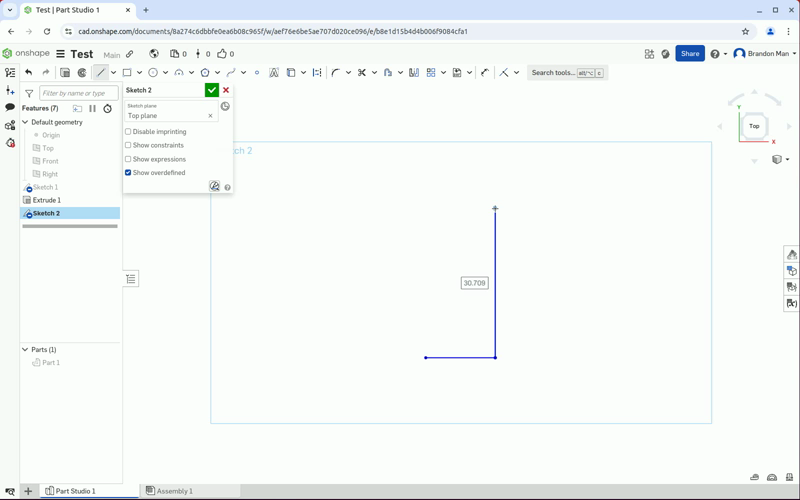
mouse_move(425, 208)
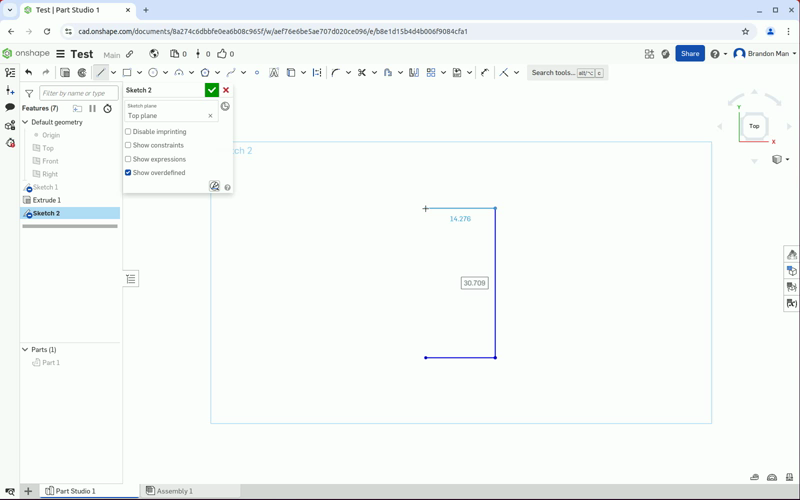
click(425, 208)
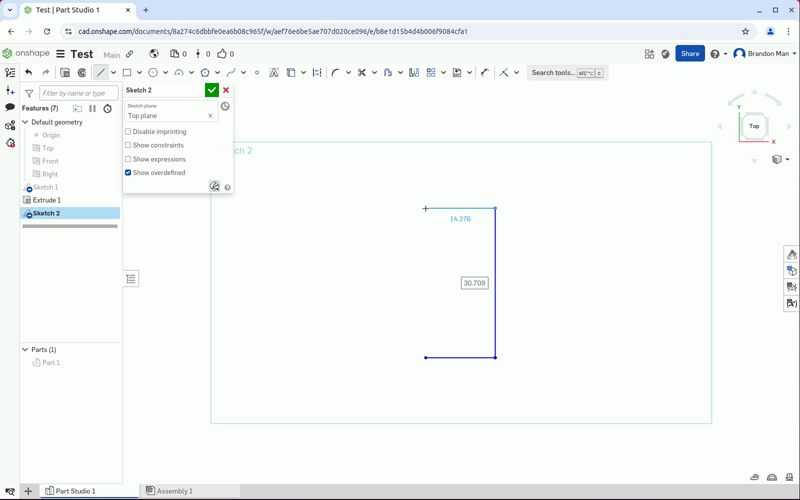
key_up(shift)
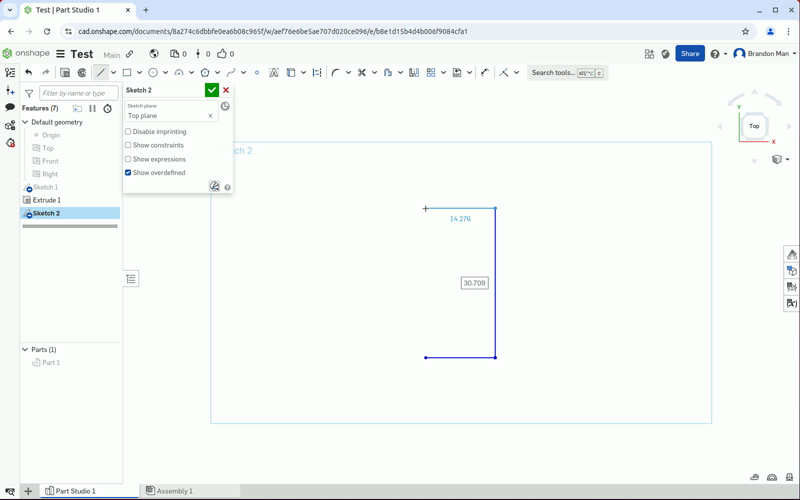
key_down(shift)
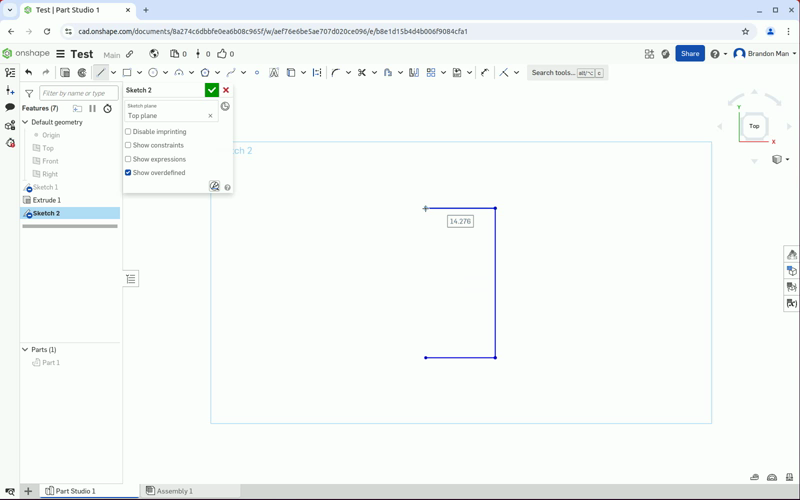
mouse_move(425, 357)
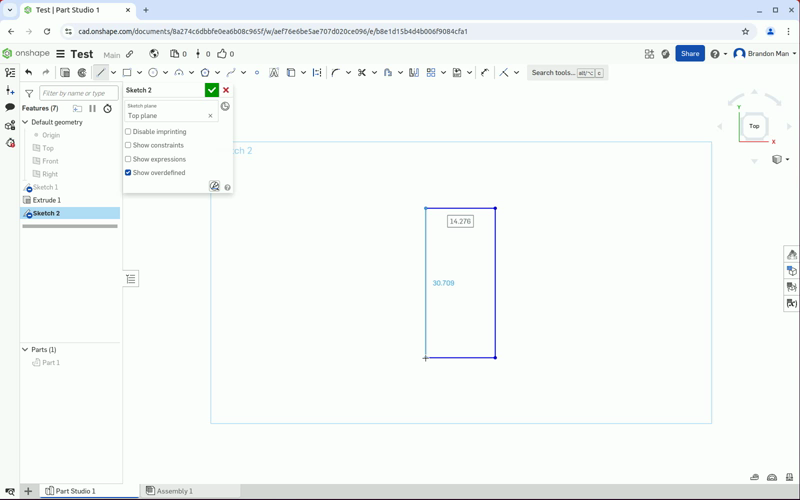
key_up(shift)
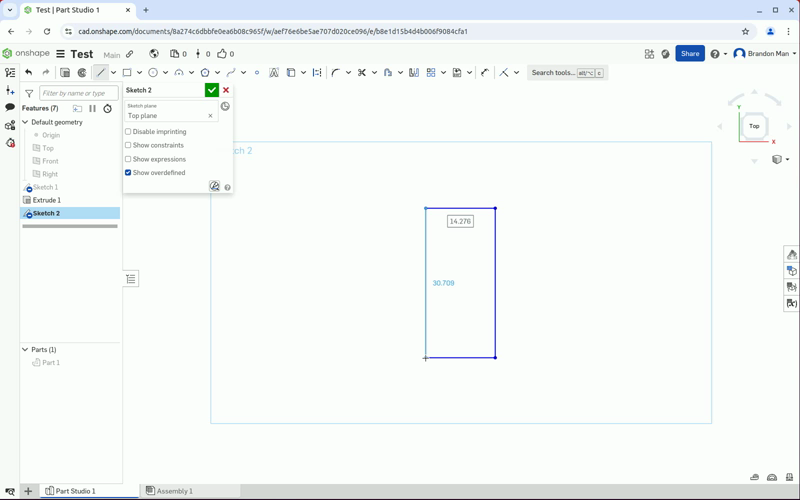
click(425, 357)
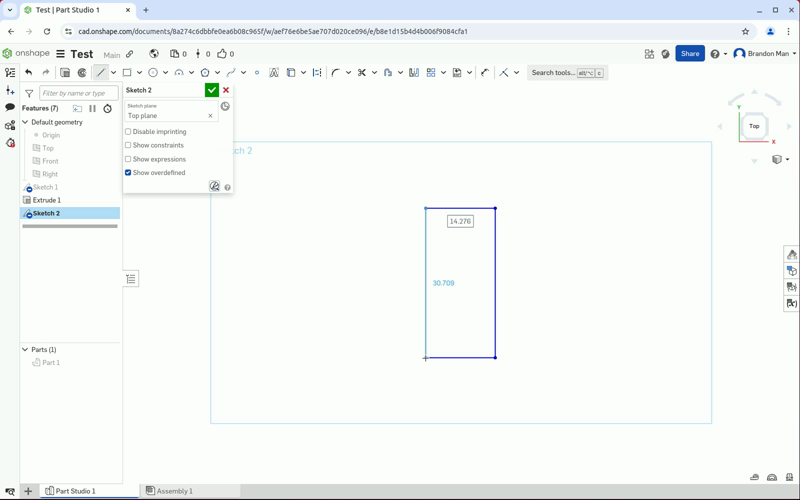
key(esc)
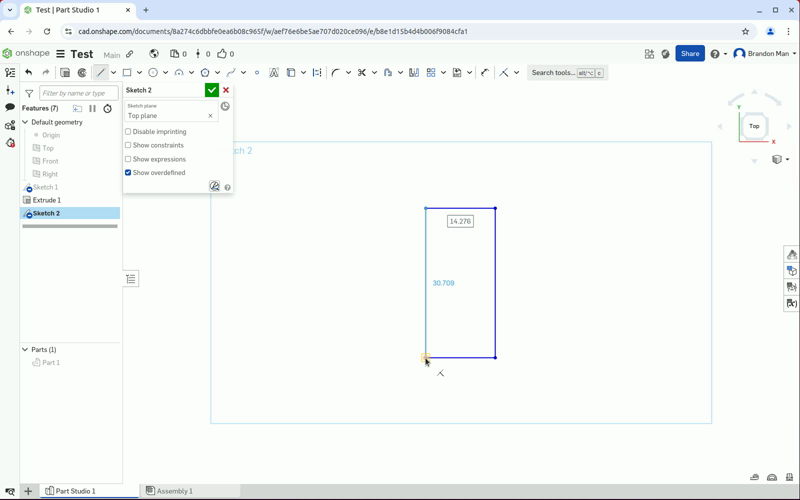
key(l)
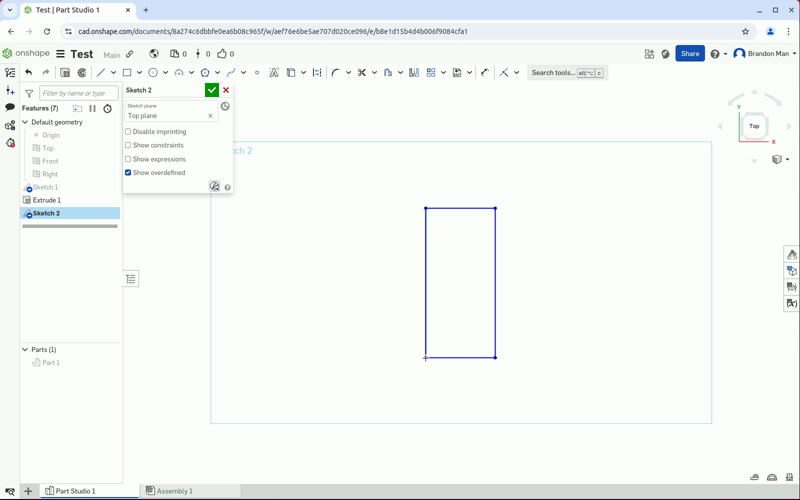
key_down(shift)
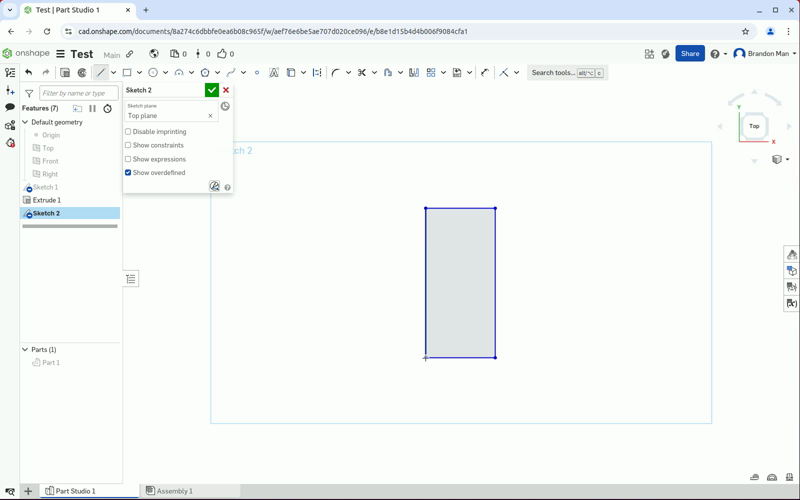
mouse_move(428, 354)
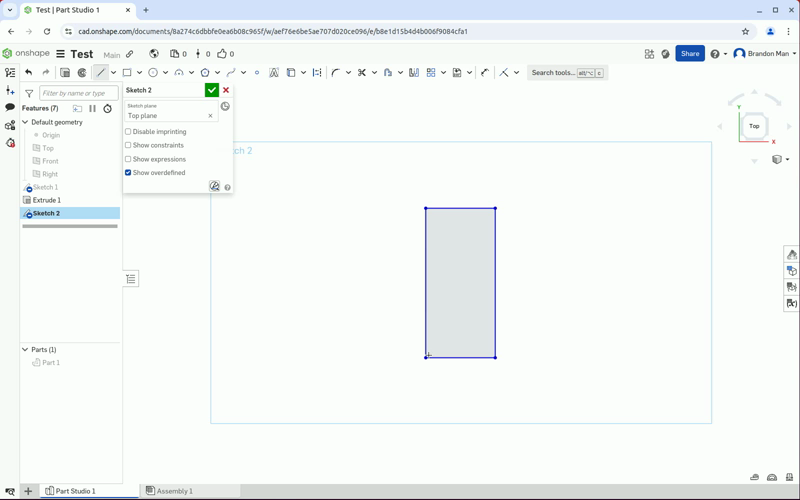
scroll(6)
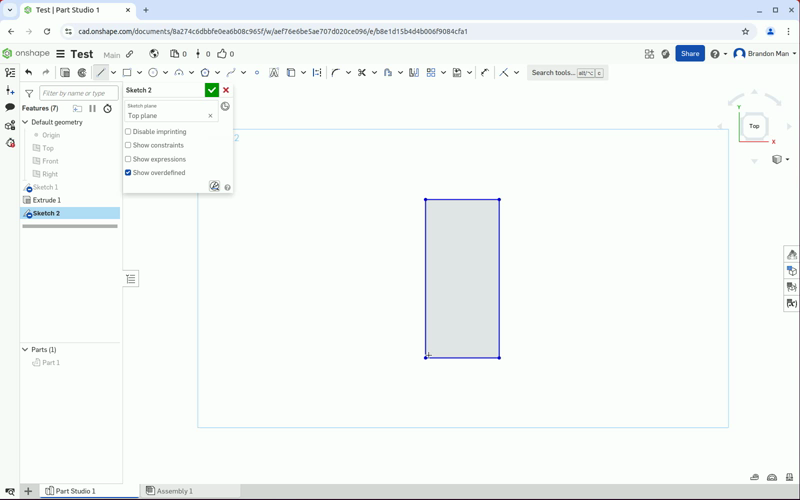
scroll(6)
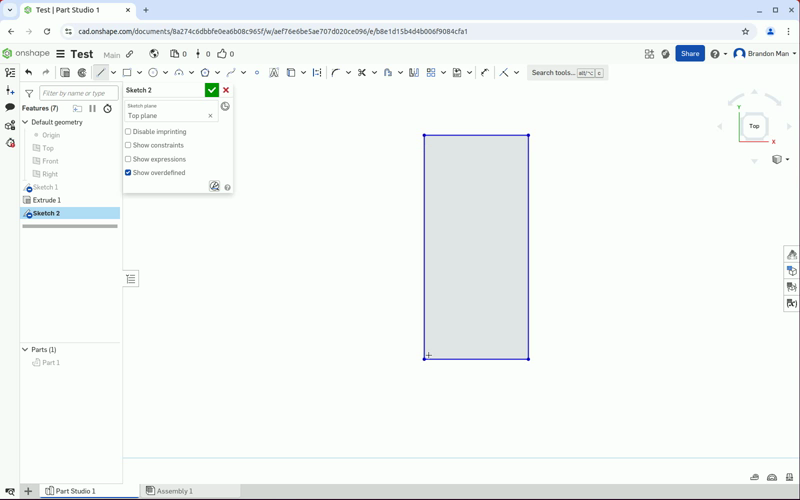
scroll(6)
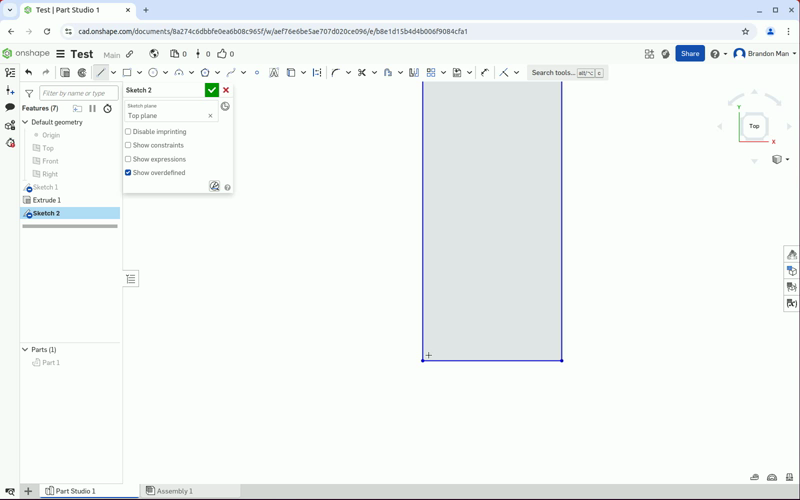
scroll(6)
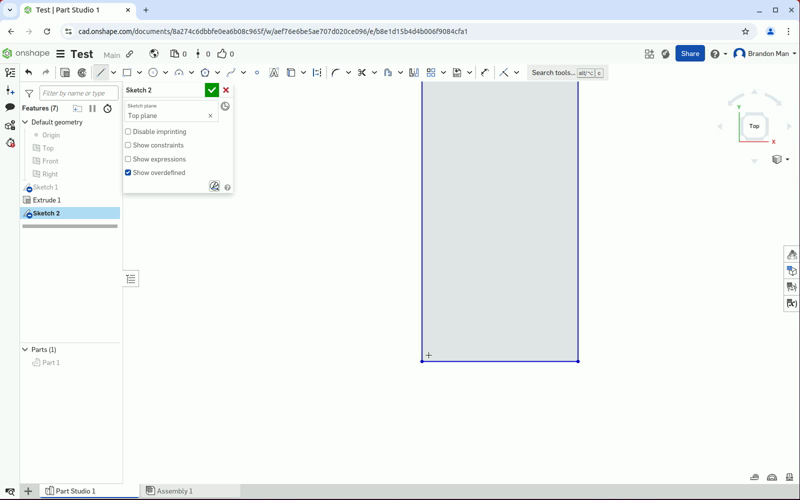
scroll(6)
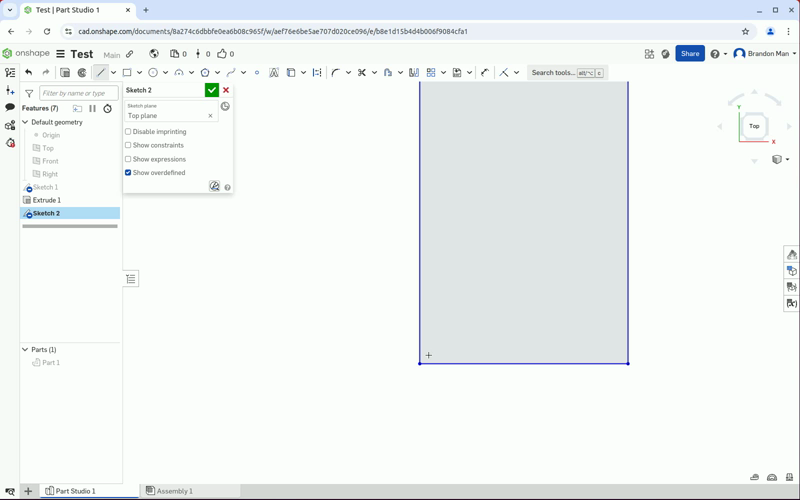
scroll(6)
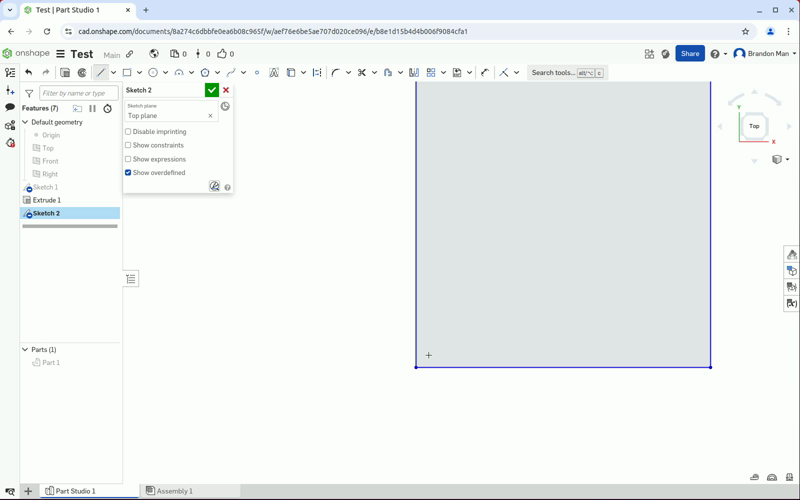
scroll(6)
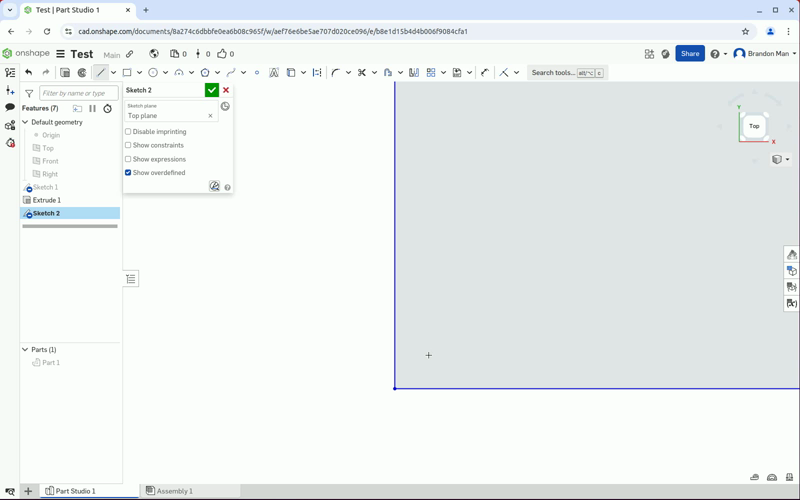
click(428, 354)
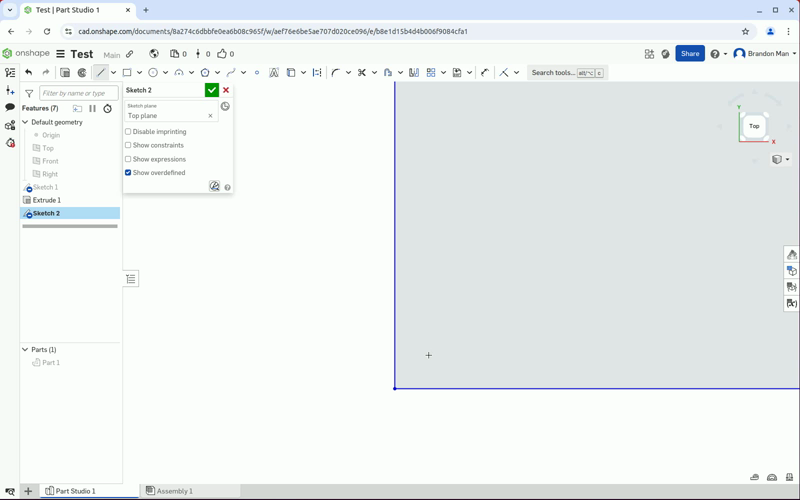
scroll(-6)
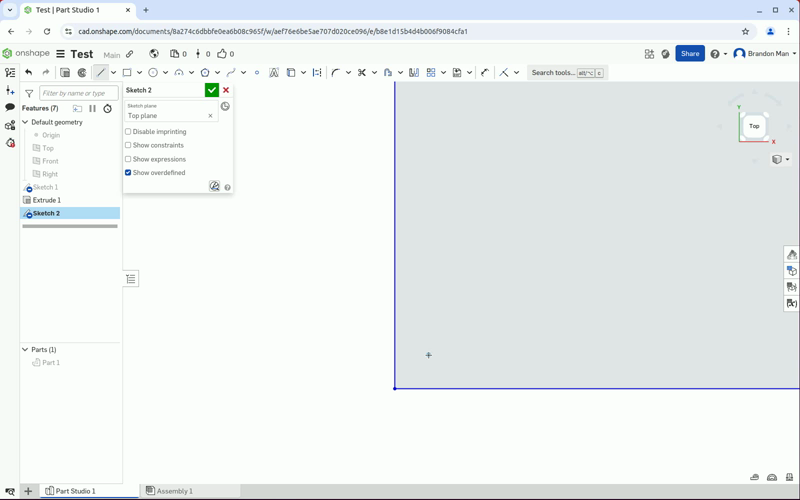
scroll(-6)
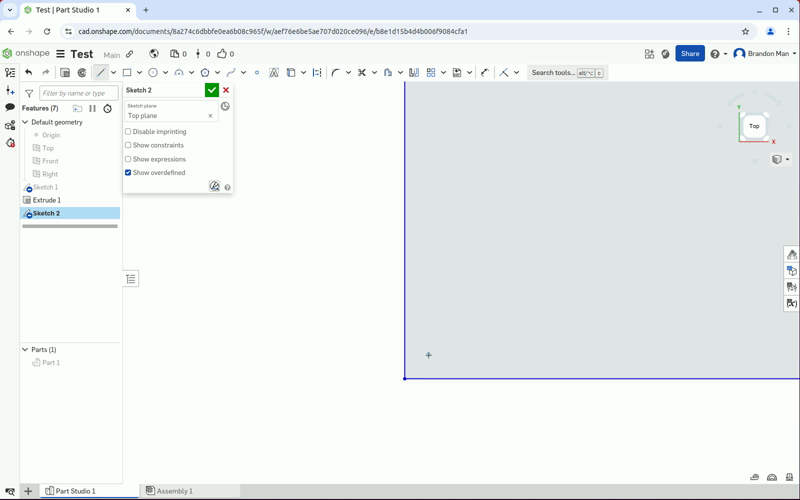
scroll(-6)
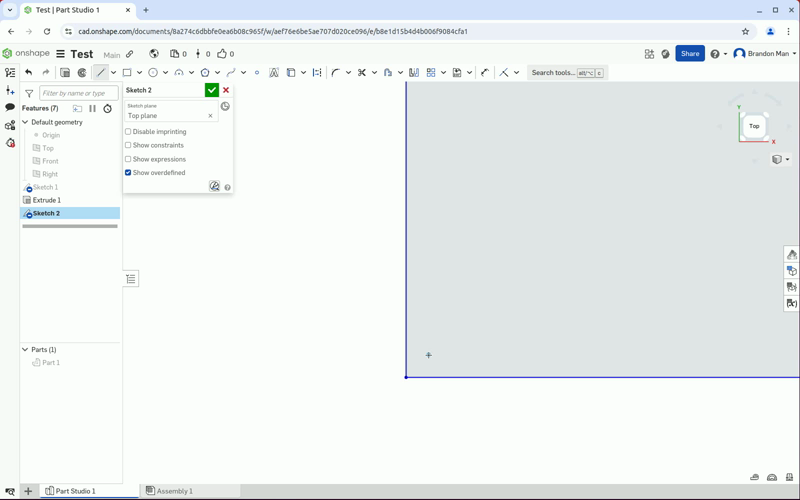
scroll(-6)
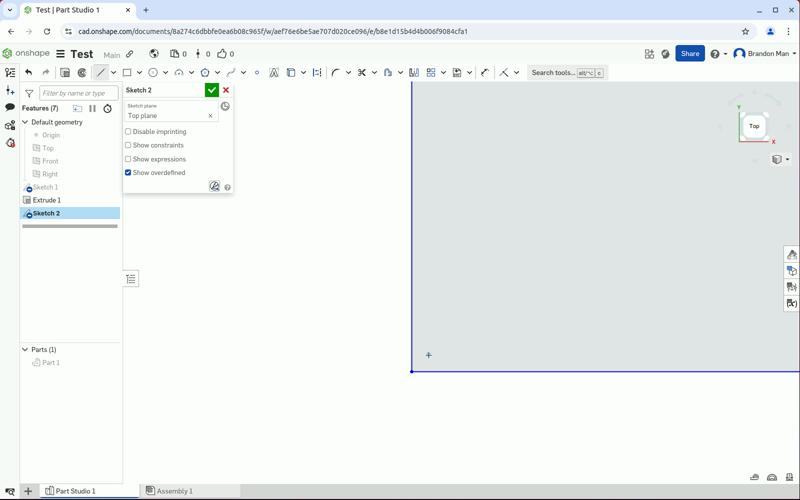
scroll(-6)
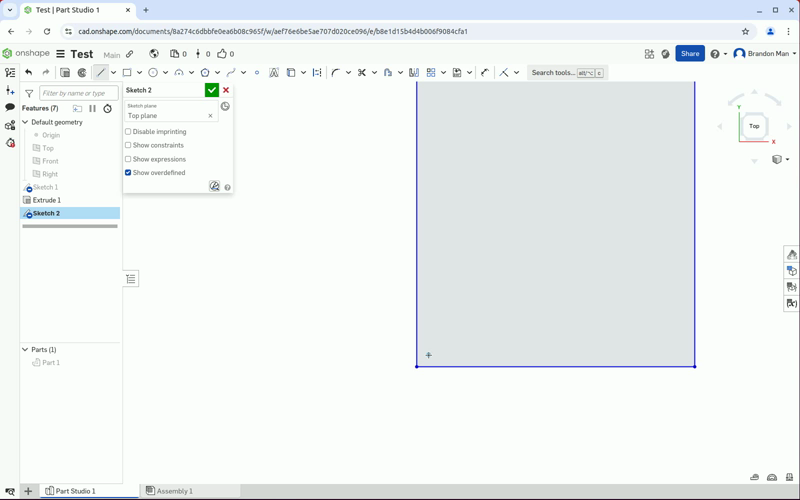
scroll(-6)
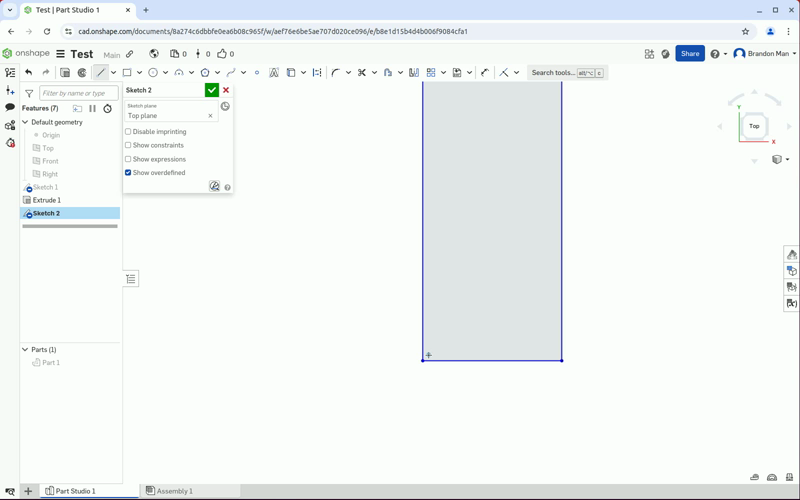
scroll(-6)
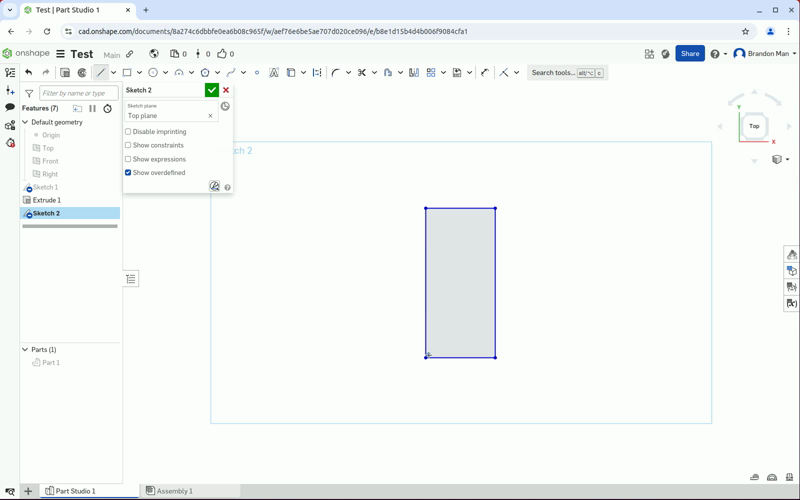
key_up(shift)
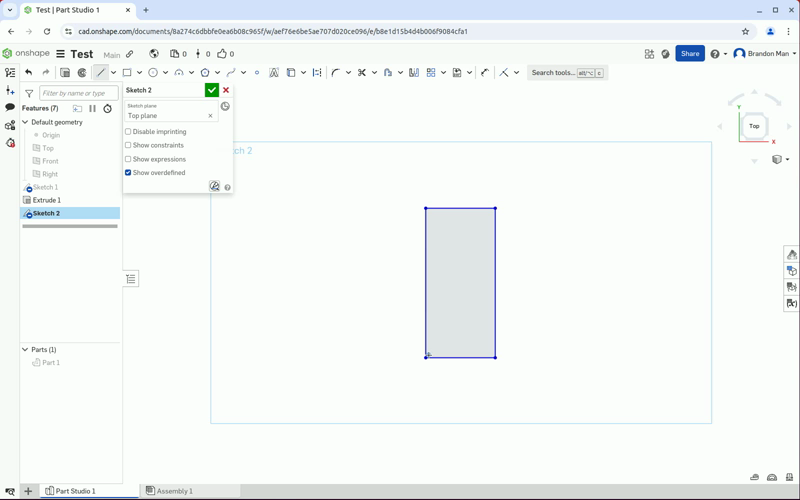
key_down(shift)
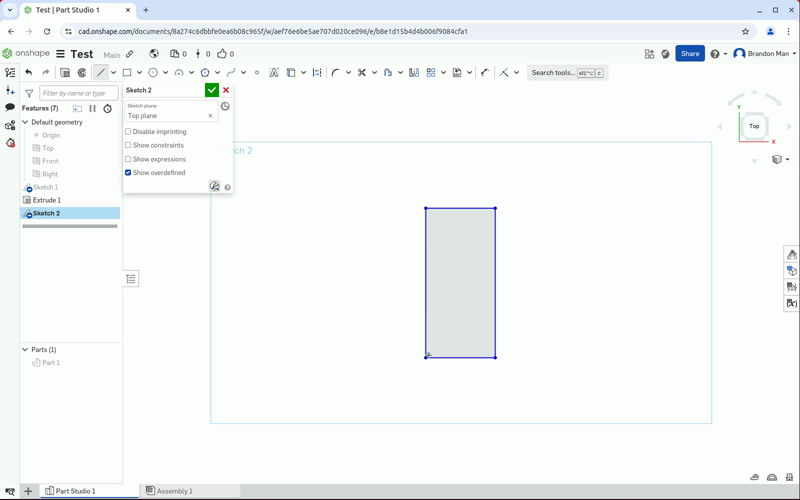
mouse_move(493, 354)
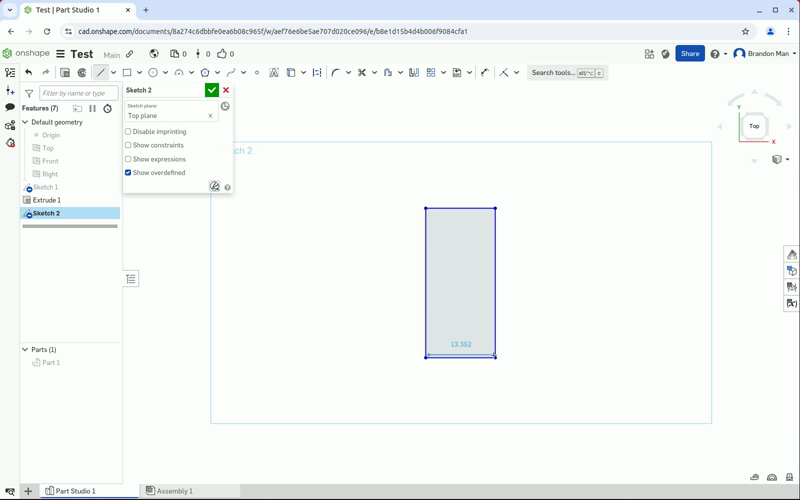
scroll(6)
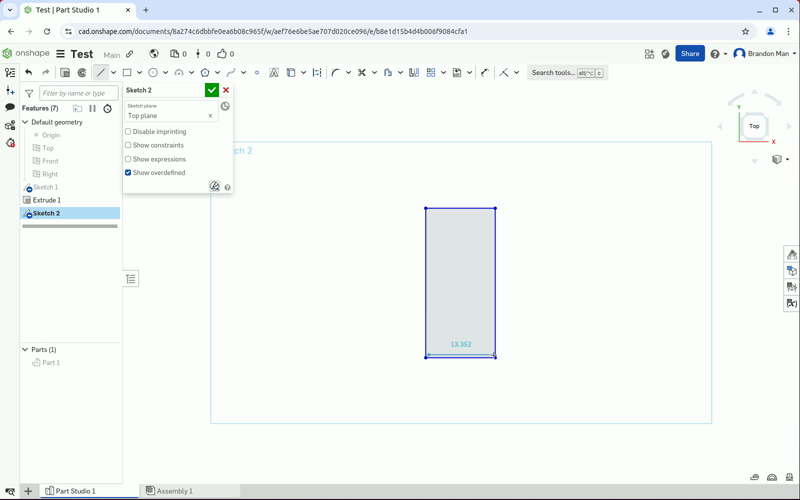
scroll(6)
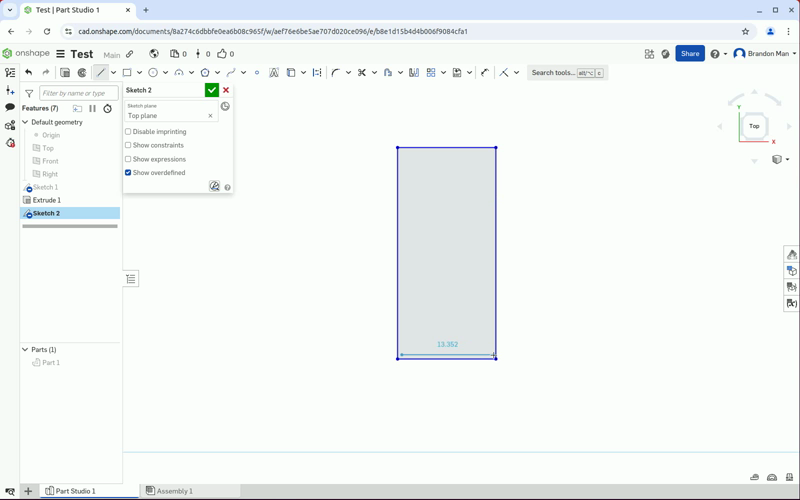
scroll(6)
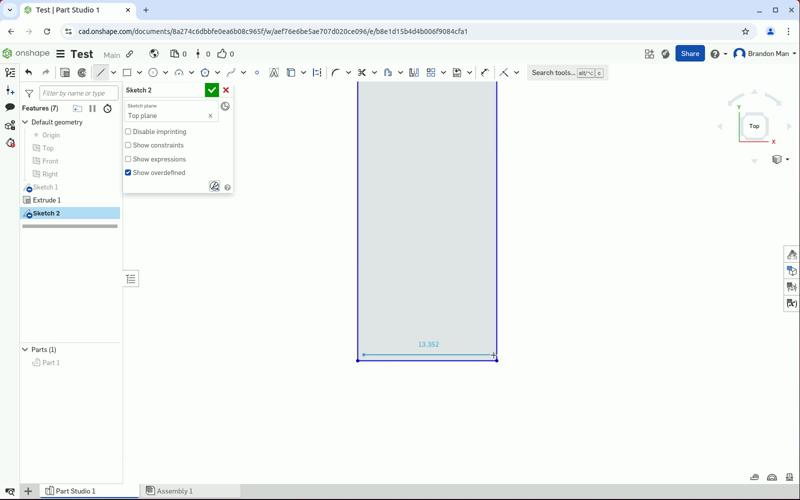
scroll(6)
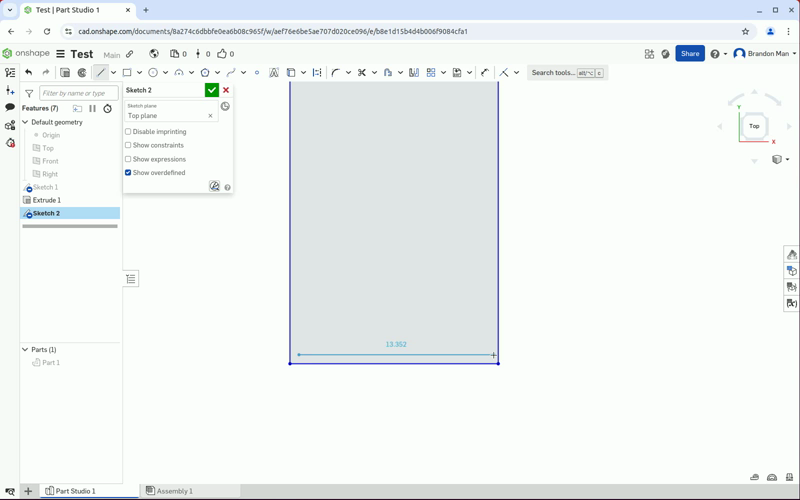
scroll(6)
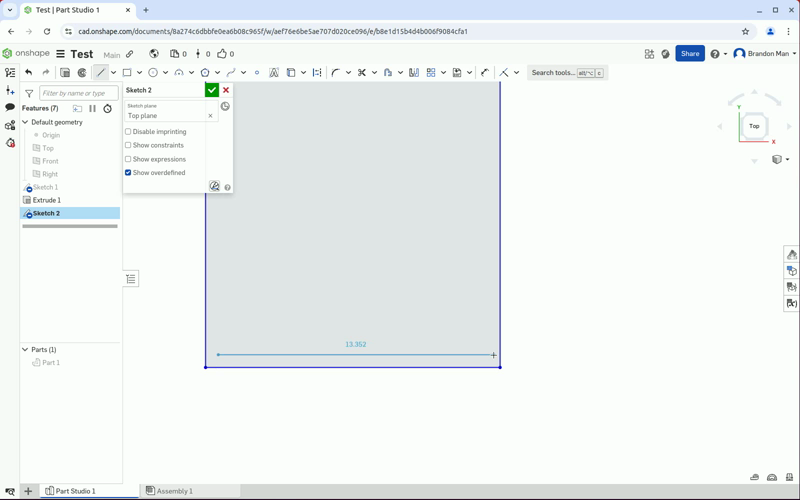
scroll(6)
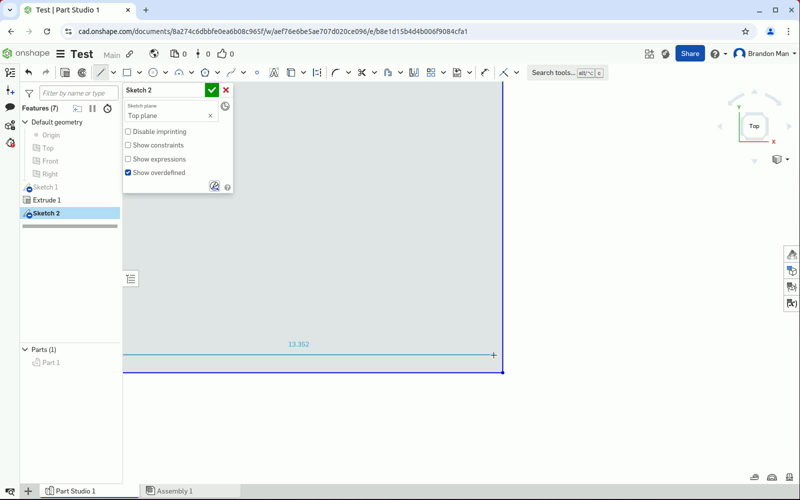
scroll(6)
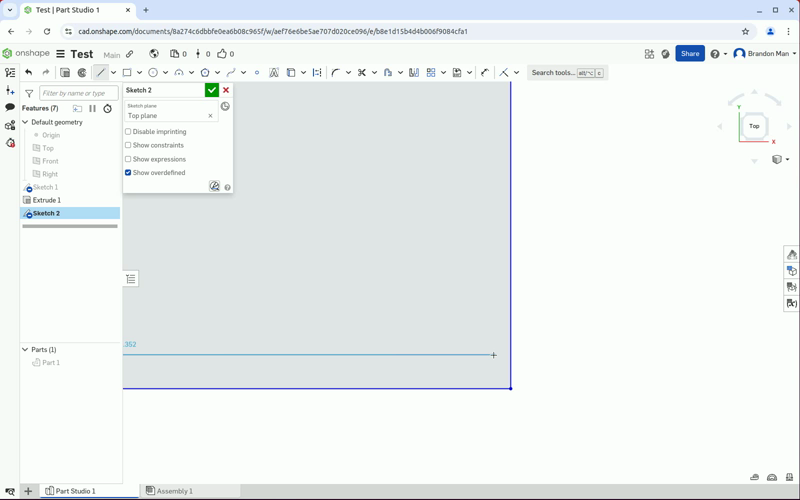
click(493, 354)
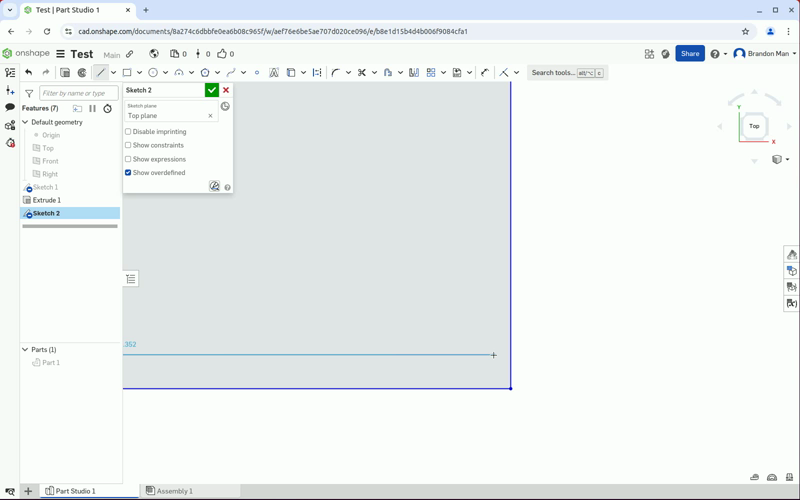
scroll(-6)
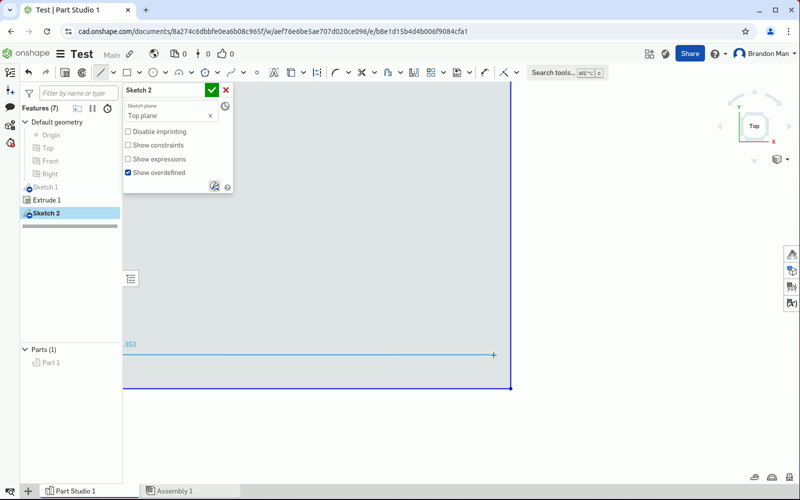
scroll(-6)
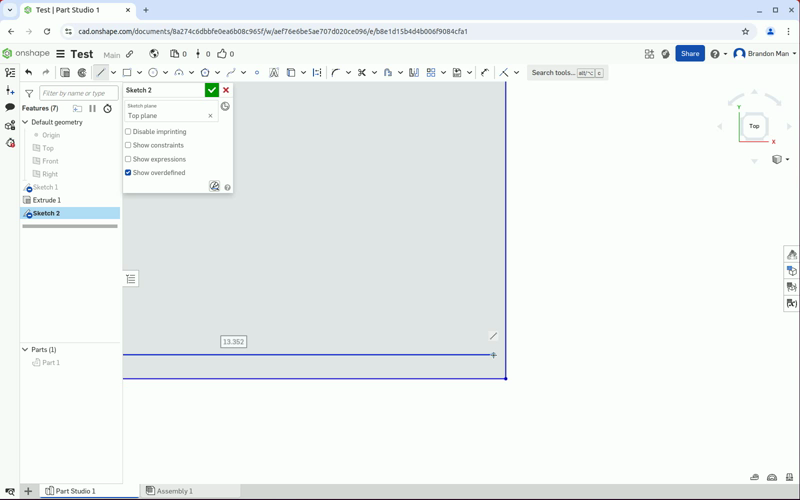
scroll(-6)
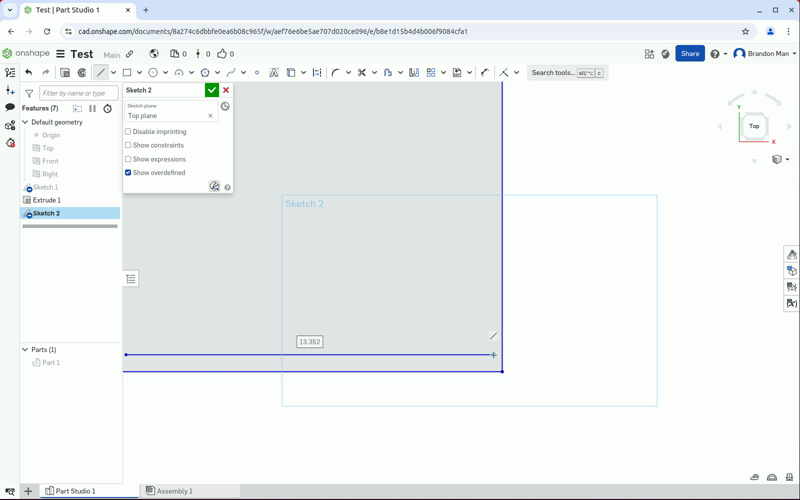
scroll(-6)
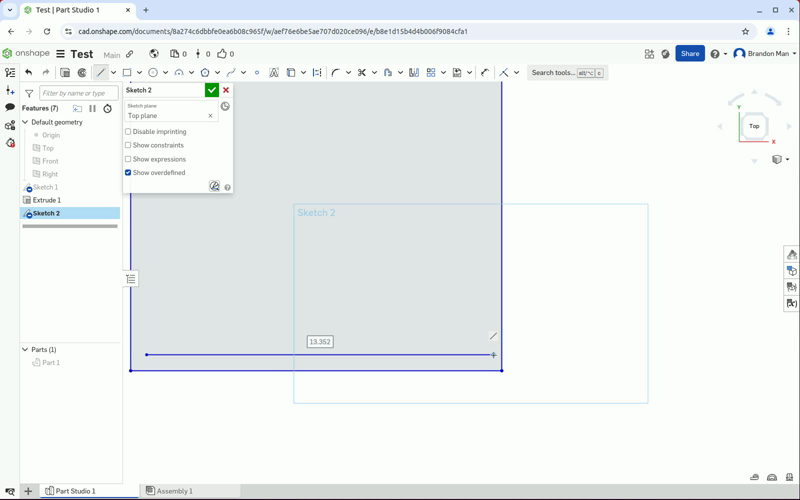
scroll(-6)
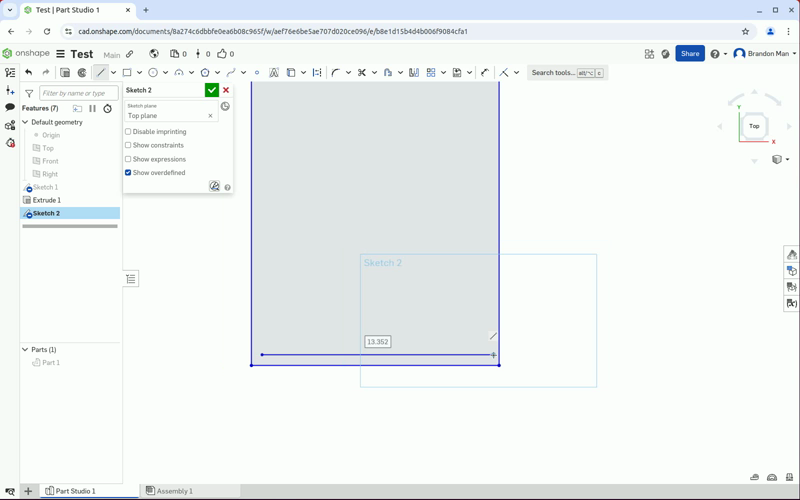
scroll(-6)
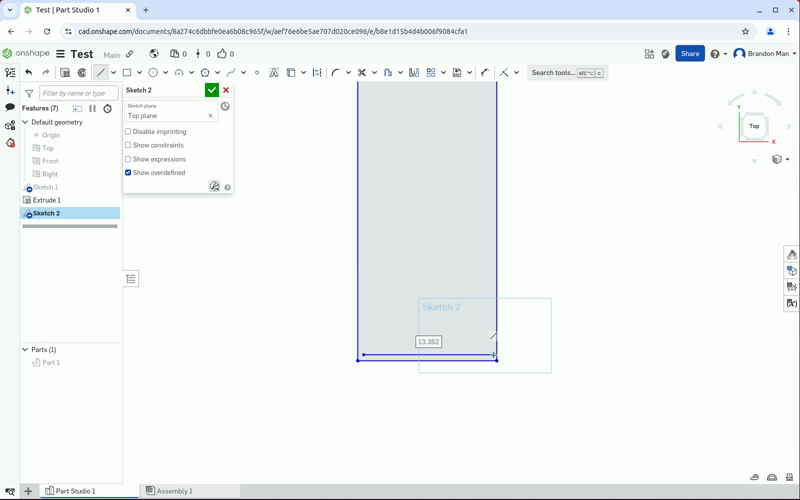
scroll(-6)
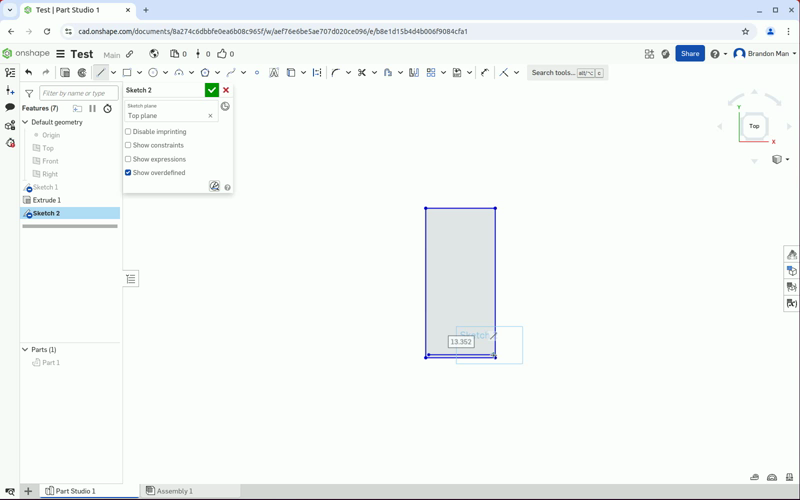
key_up(shift)
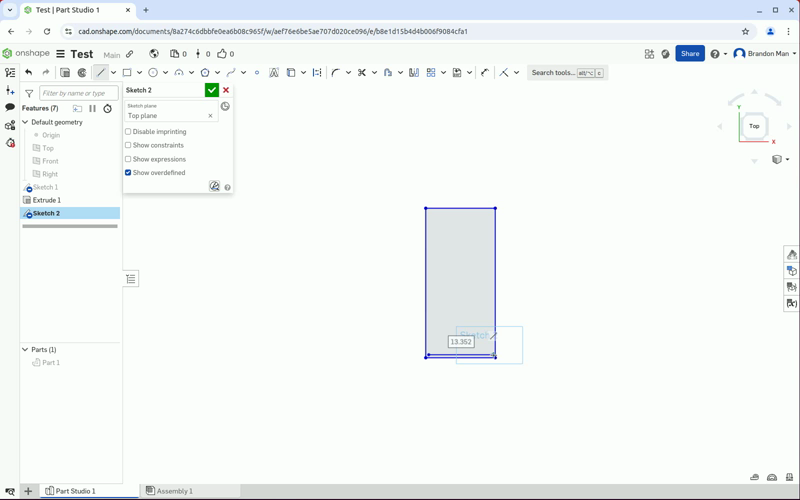
key_down(shift)
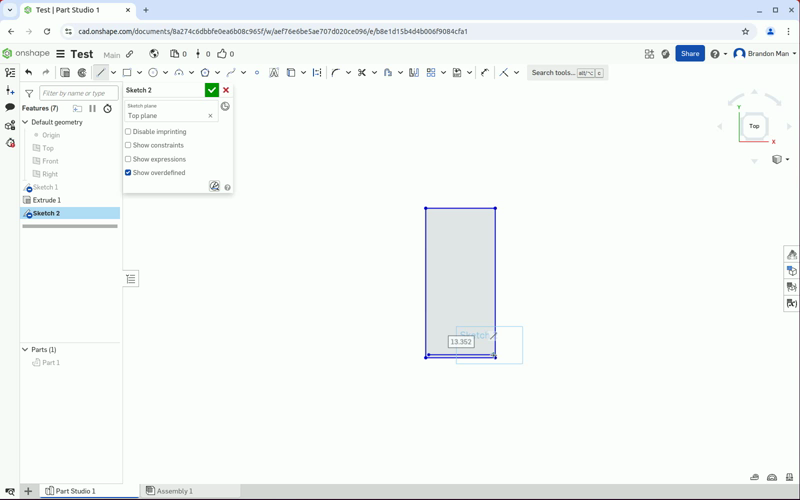
mouse_move(493, 211)
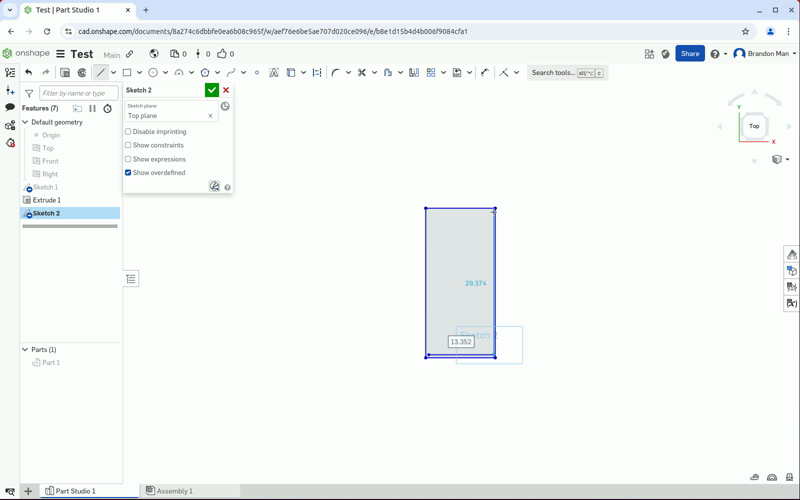
scroll(6)
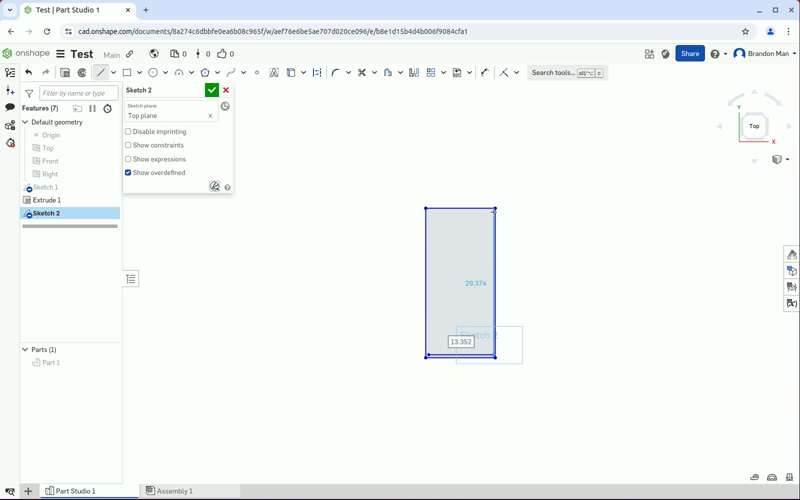
scroll(6)
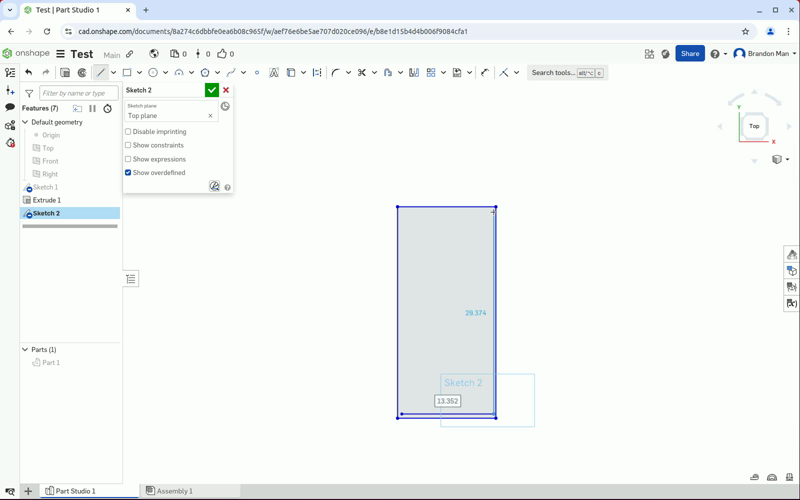
scroll(6)
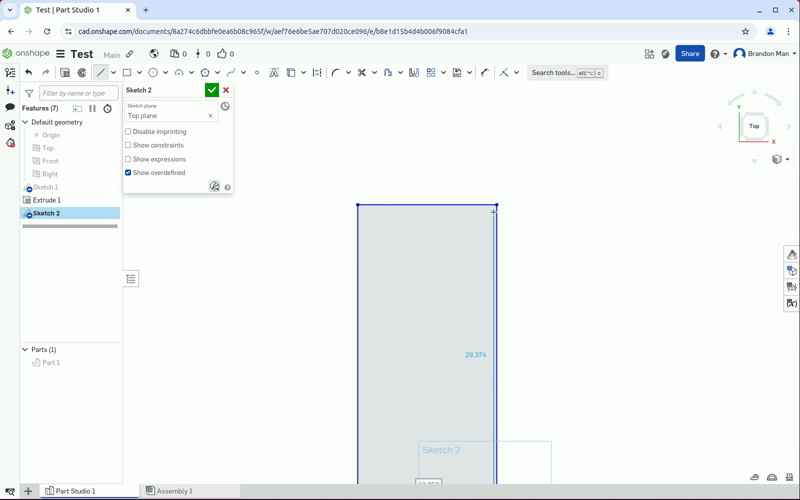
scroll(6)
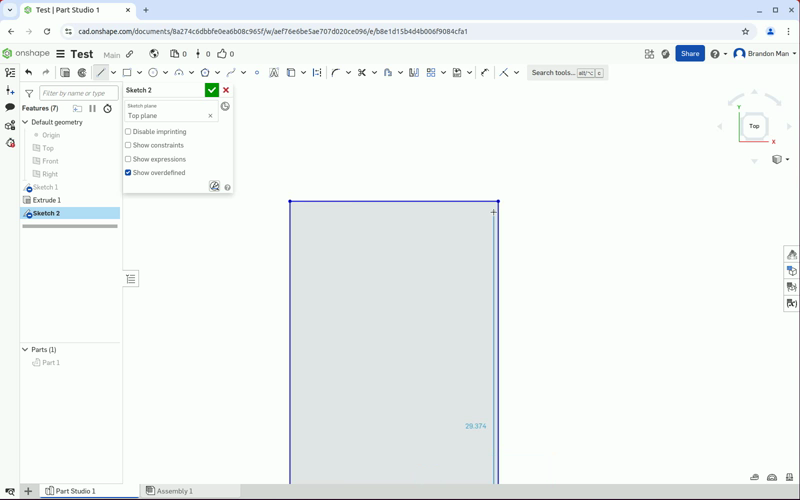
scroll(6)
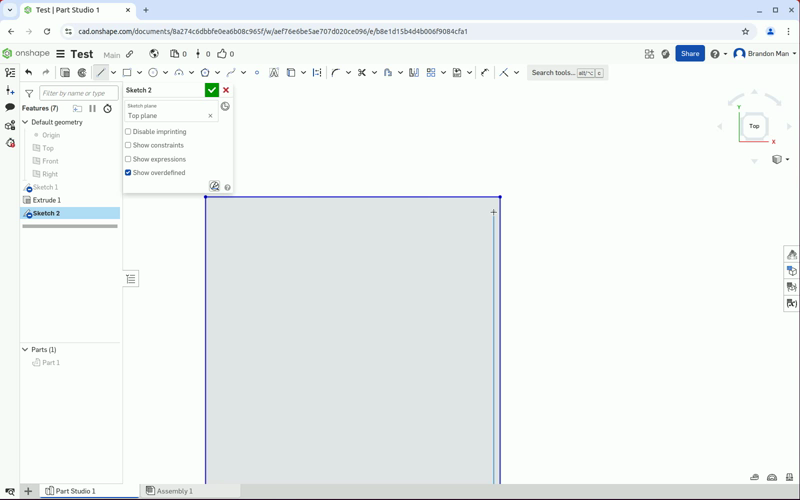
scroll(6)
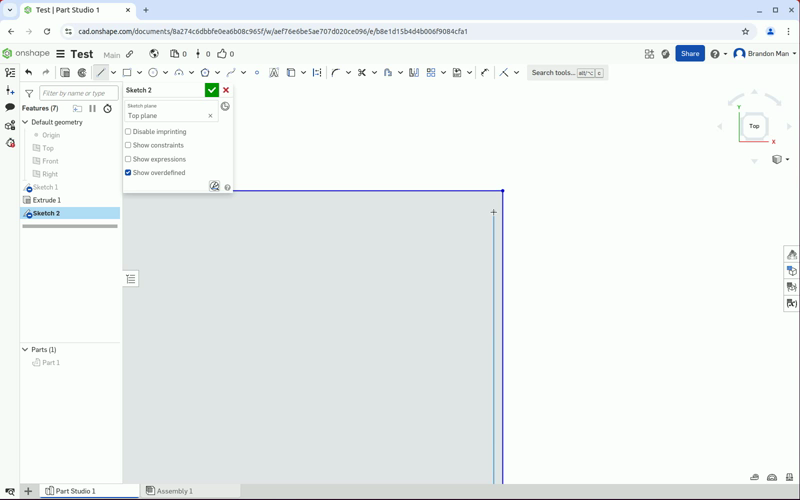
scroll(6)
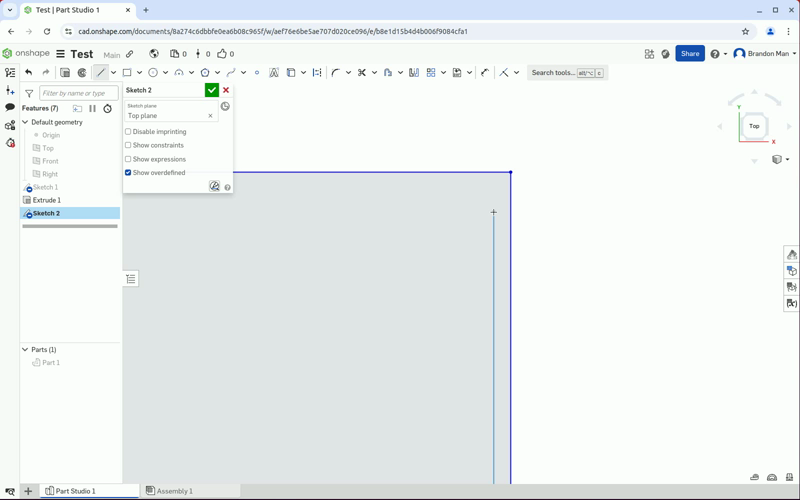
click(493, 211)
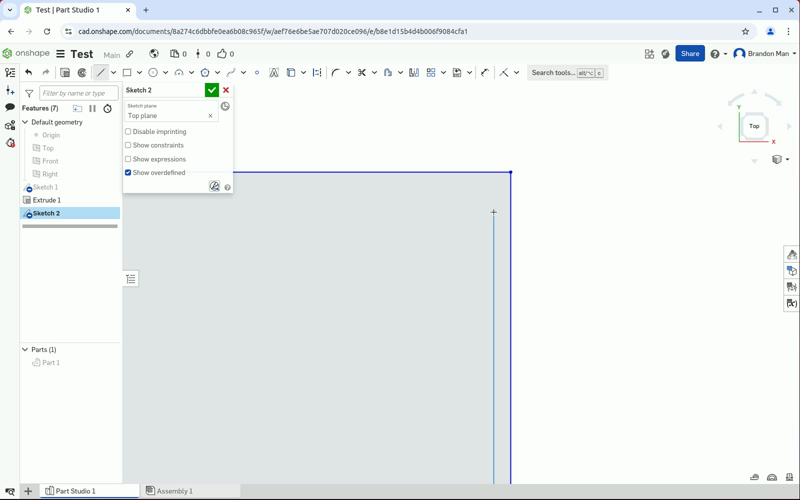
scroll(-6)
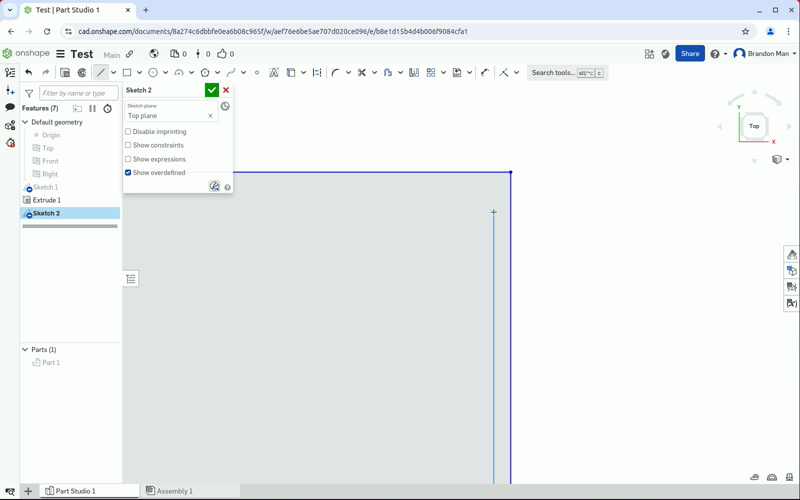
scroll(-6)
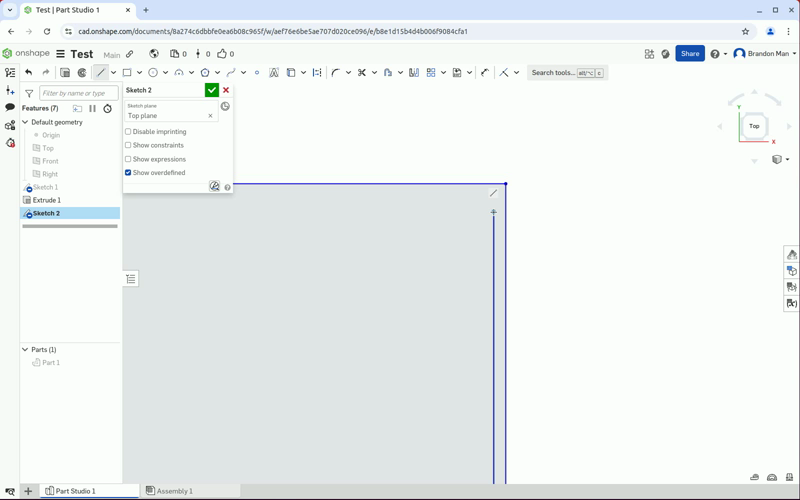
scroll(-6)
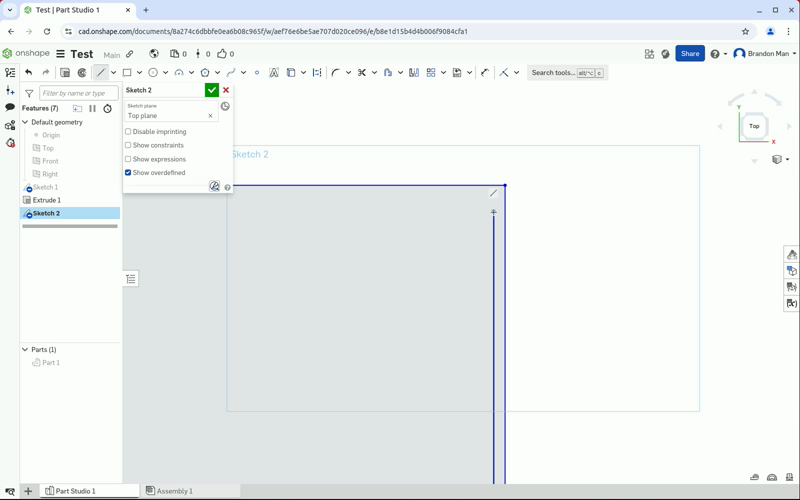
scroll(-6)
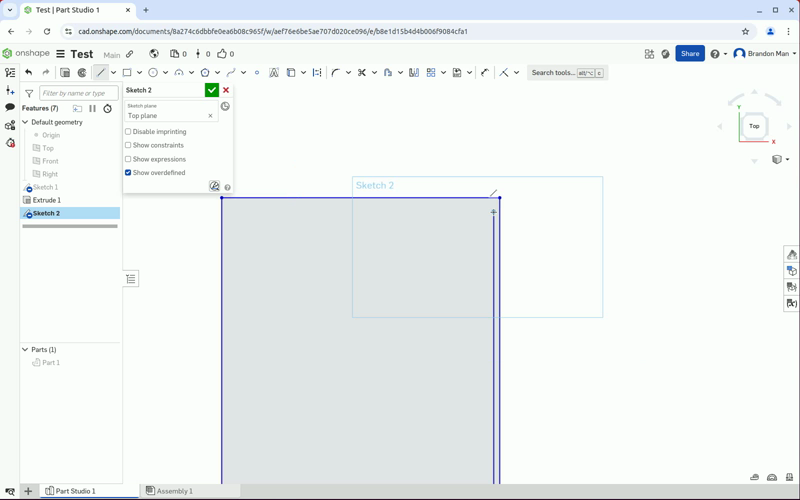
scroll(-6)
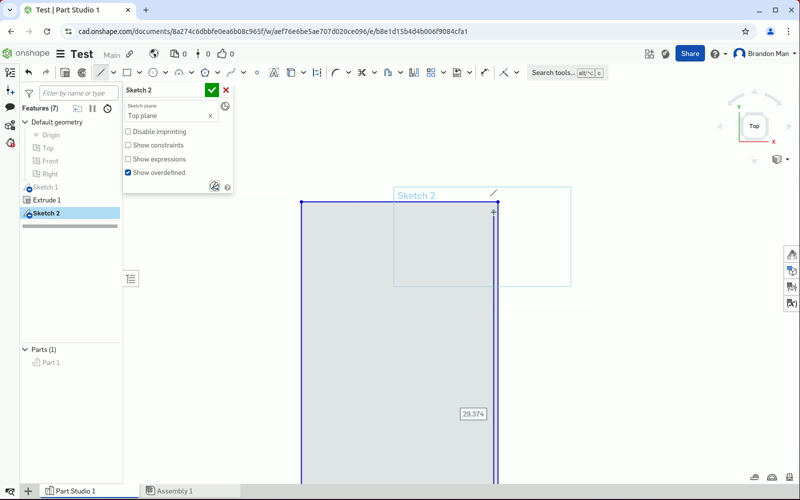
scroll(-6)
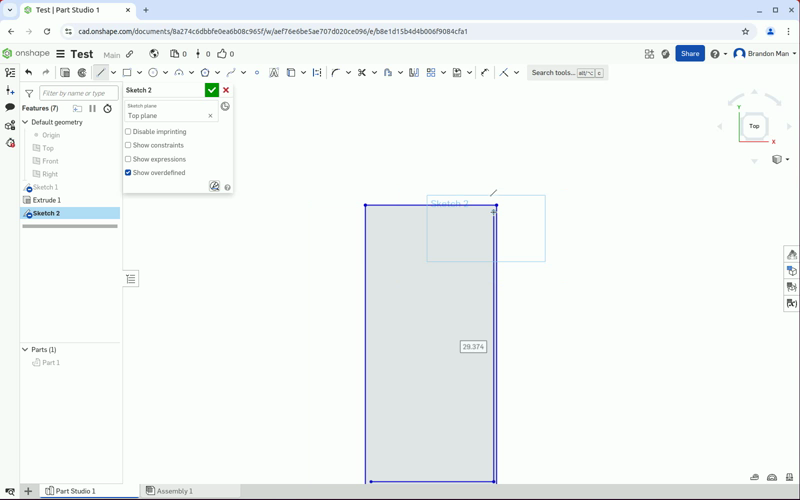
scroll(-6)
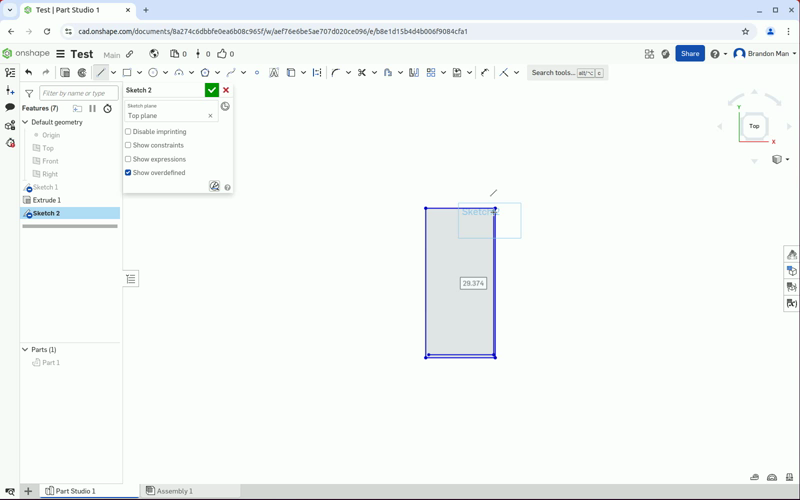
key_up(shift)
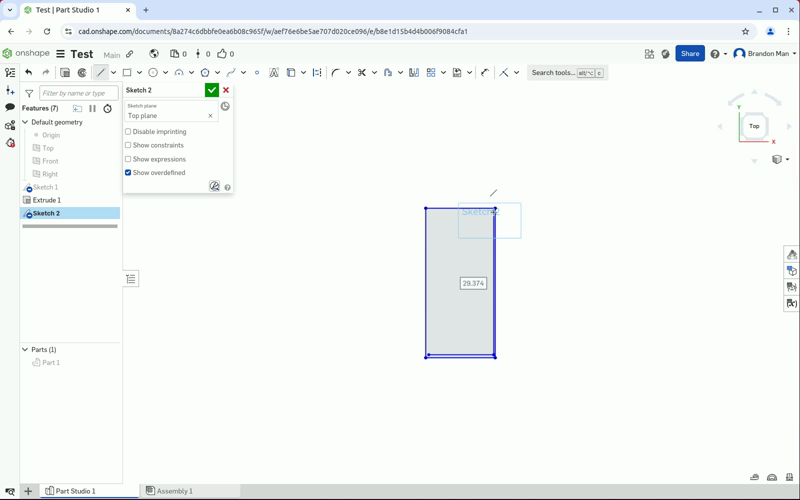
key_down(shift)
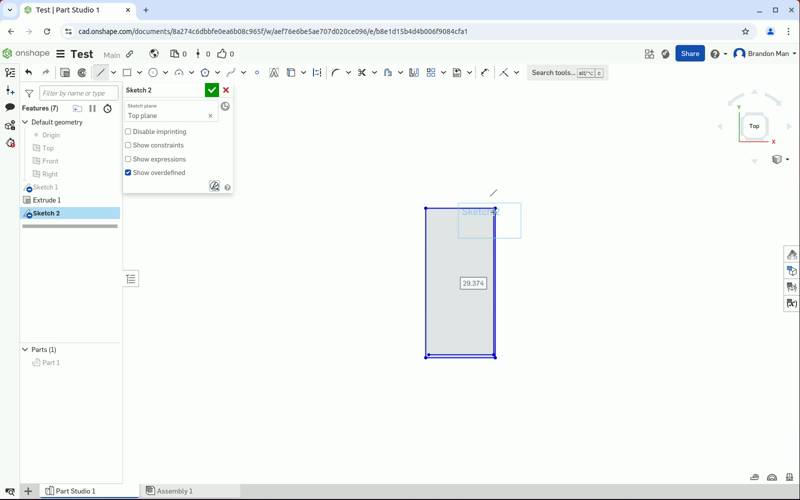
mouse_move(428, 211)
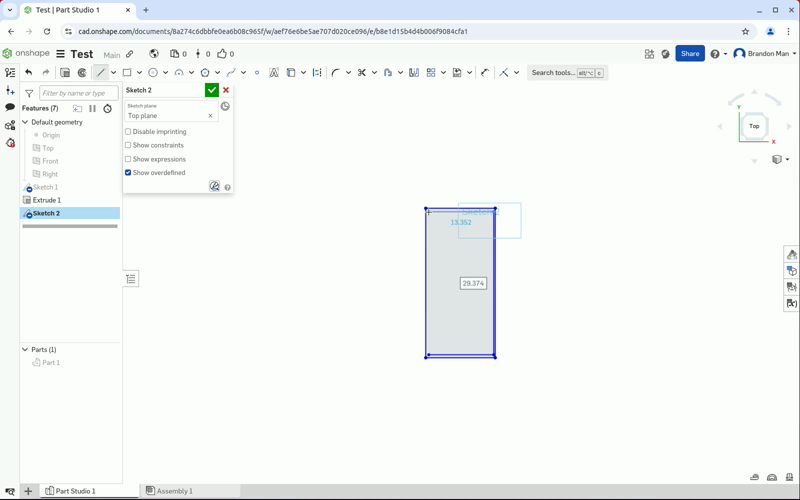
scroll(6)
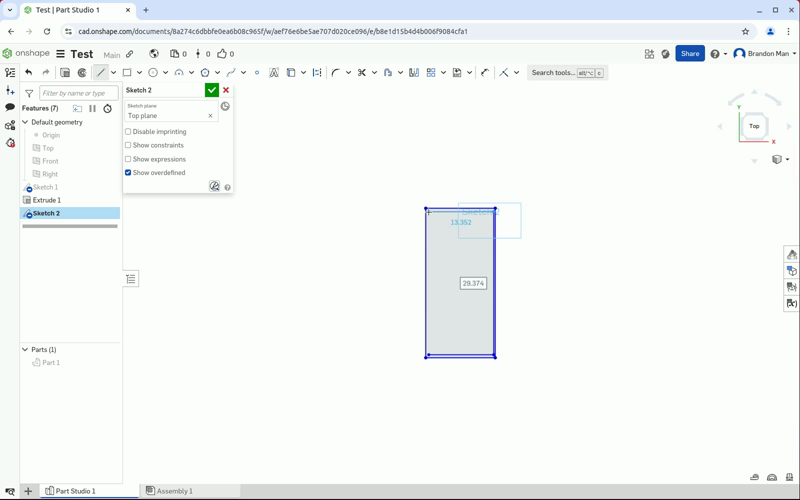
scroll(6)
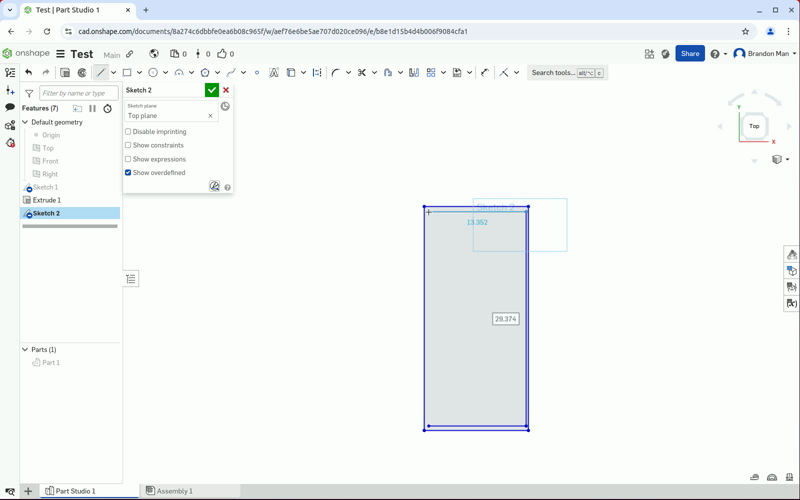
scroll(6)
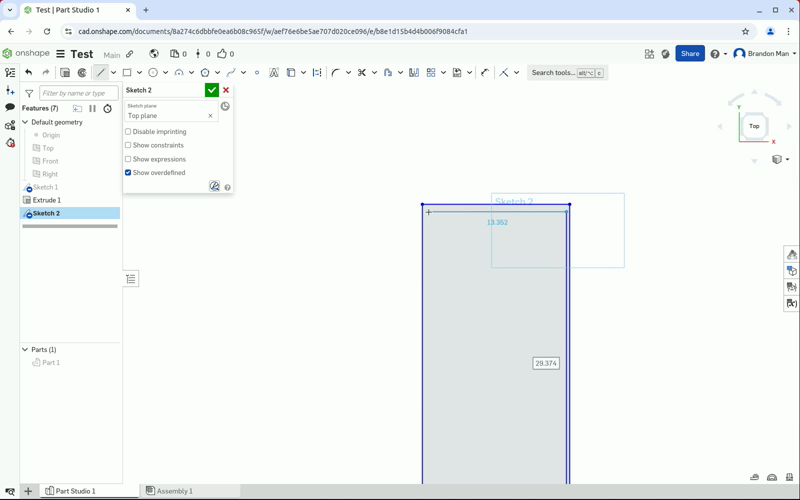
scroll(6)
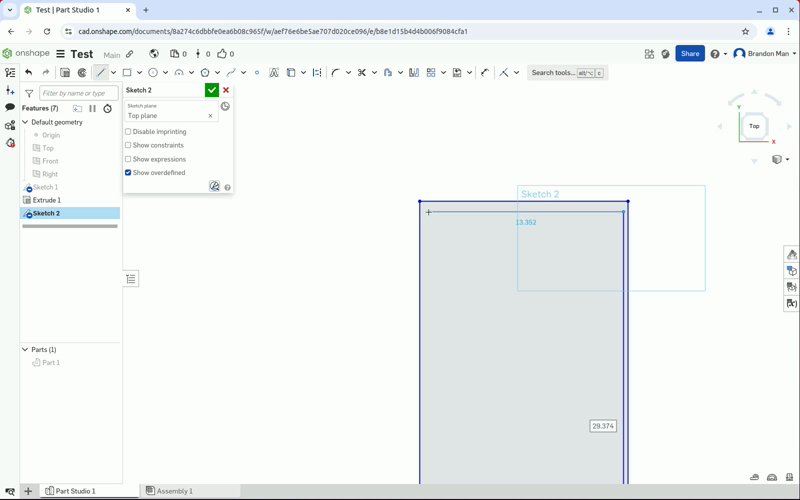
scroll(6)
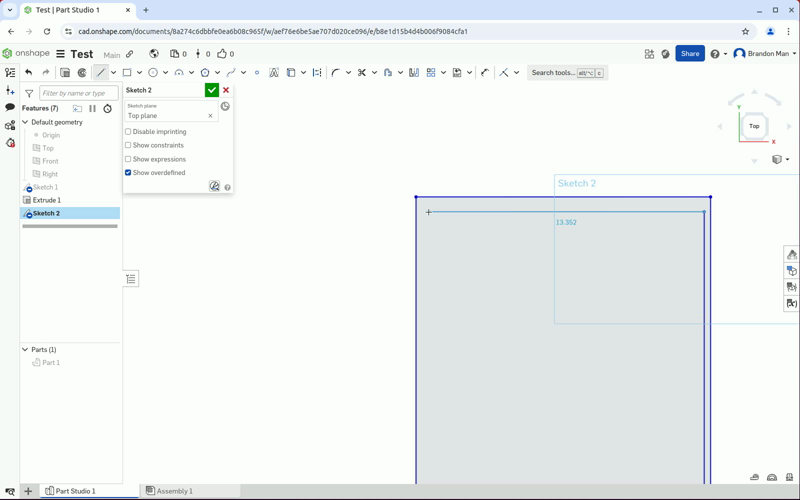
scroll(6)
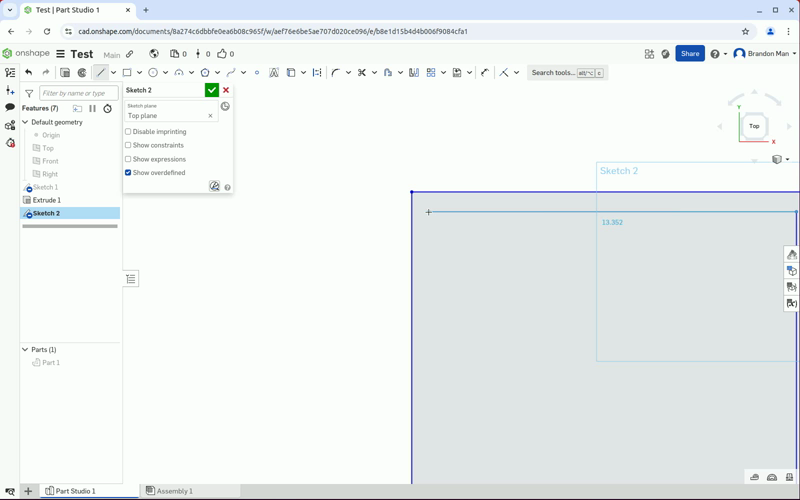
scroll(6)
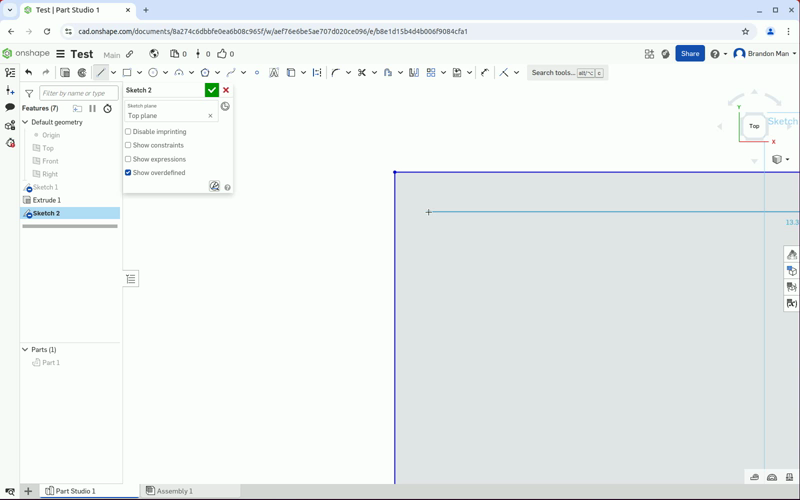
click(428, 211)
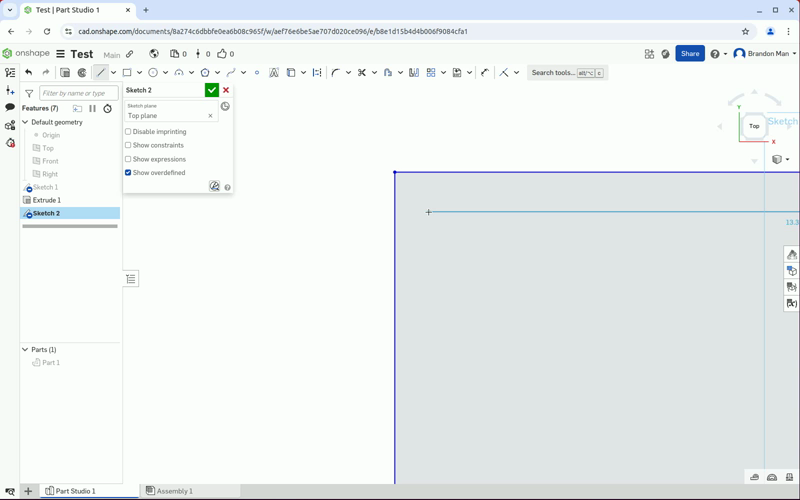
scroll(-6)
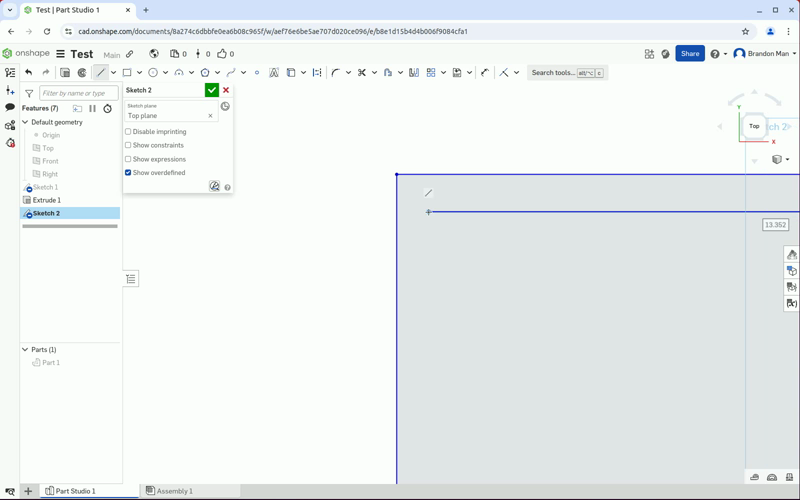
scroll(-6)
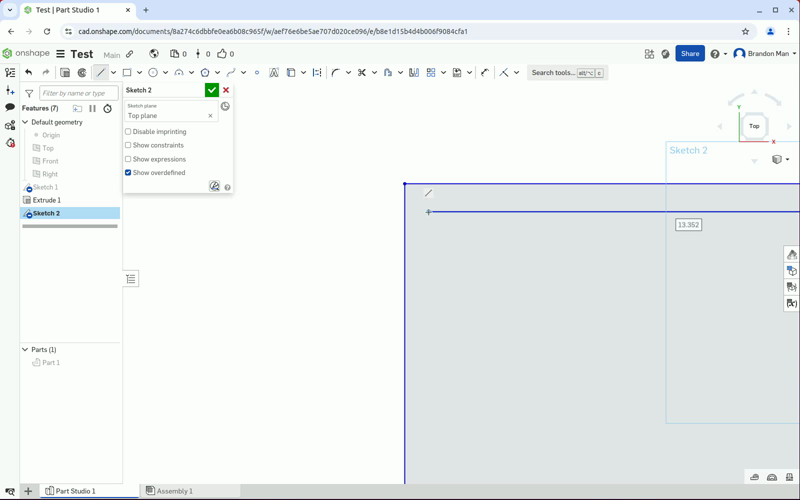
scroll(-6)
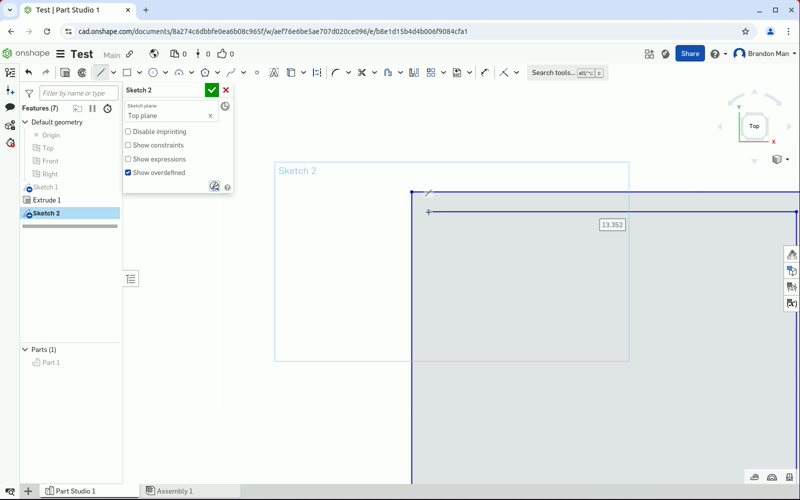
scroll(-6)
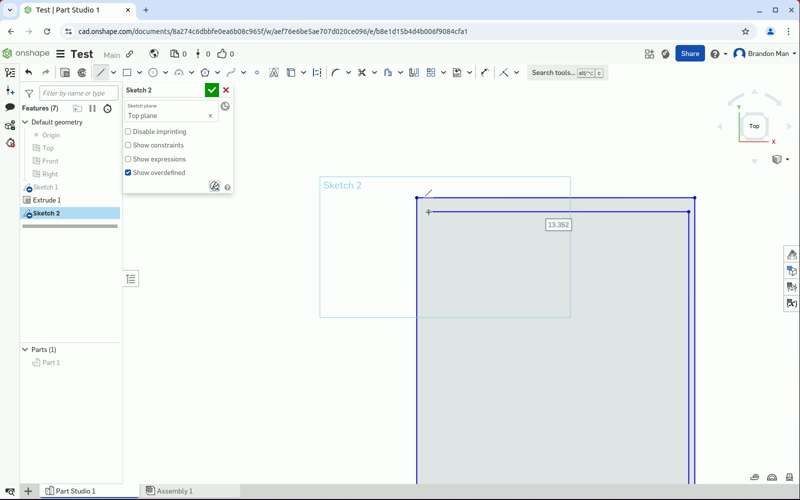
scroll(-6)
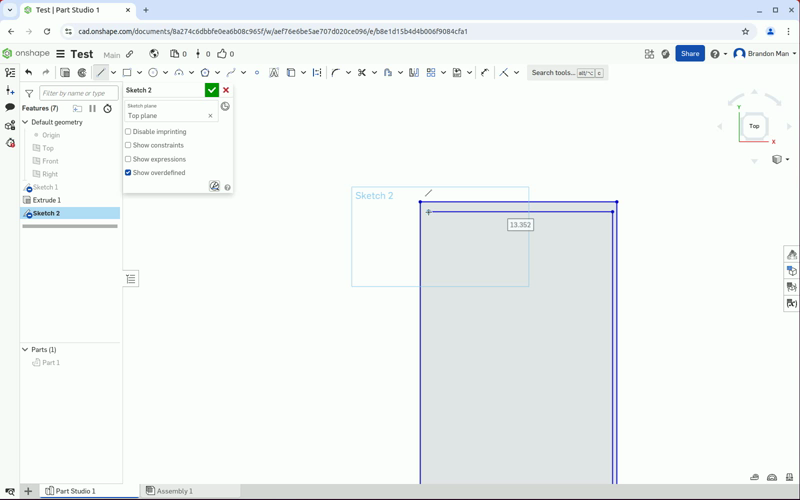
scroll(-6)
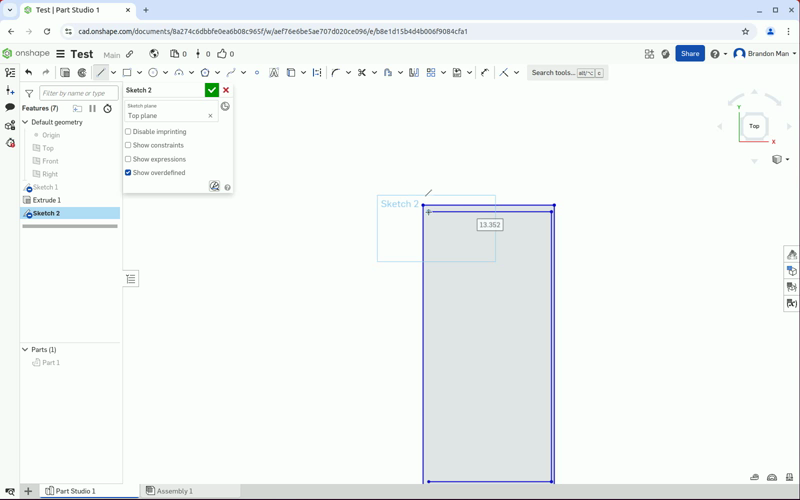
scroll(-6)
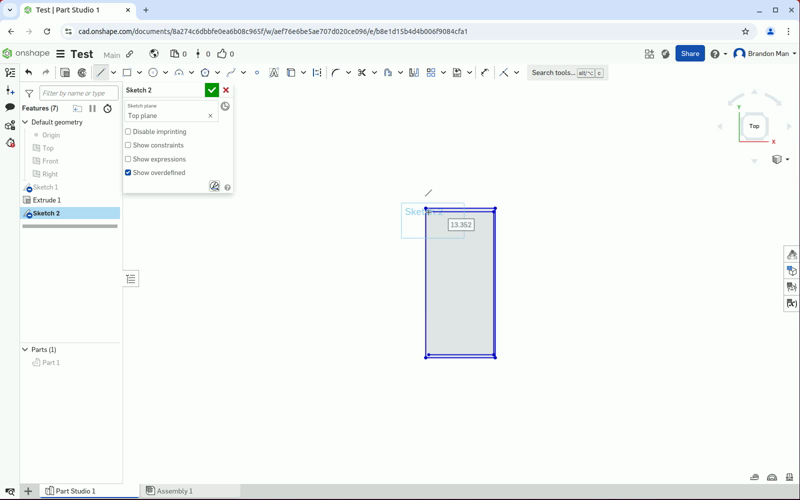
key_up(shift)
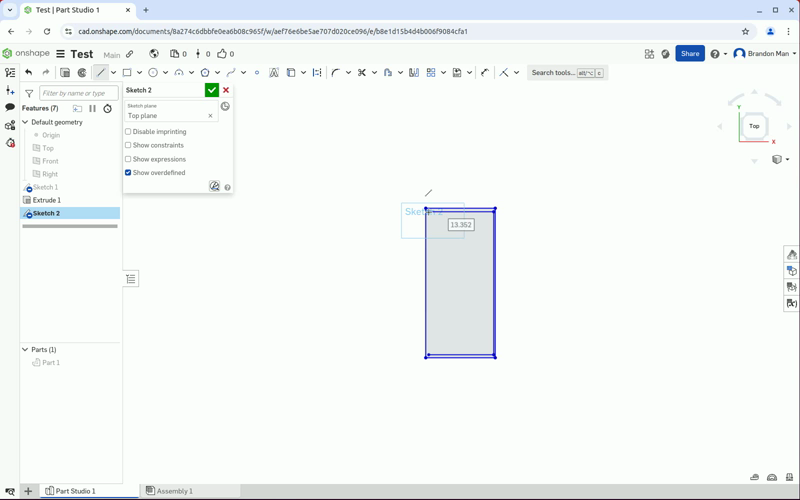
key_down(shift)
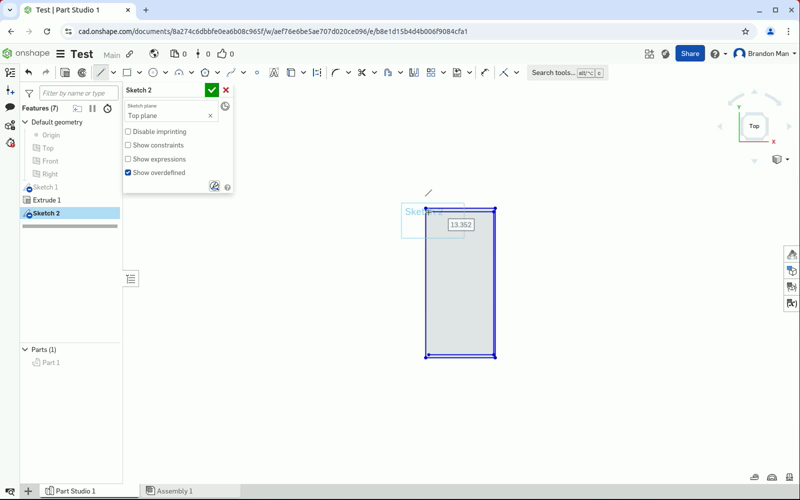
mouse_move(428, 354)
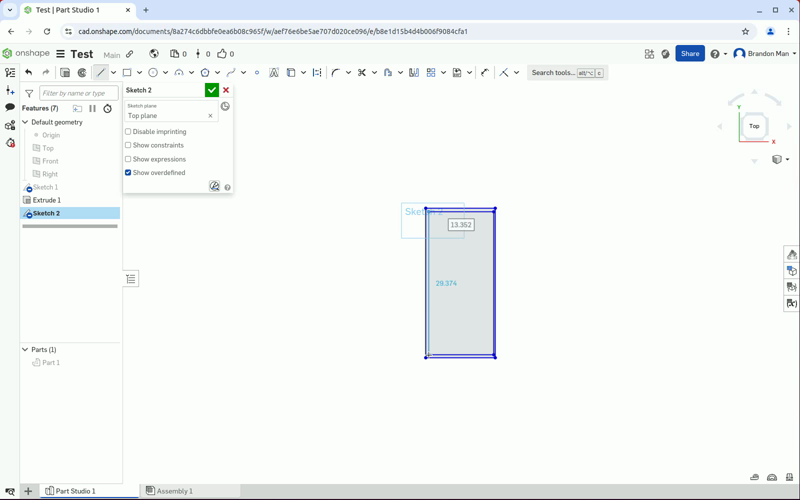
scroll(6)
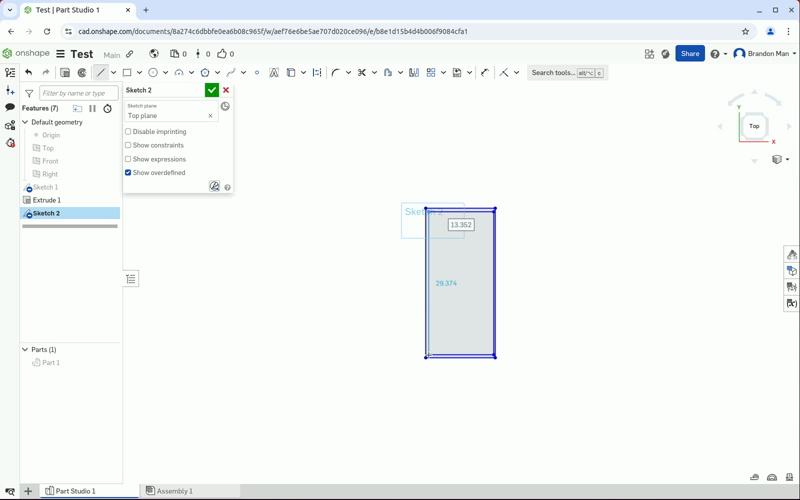
scroll(6)
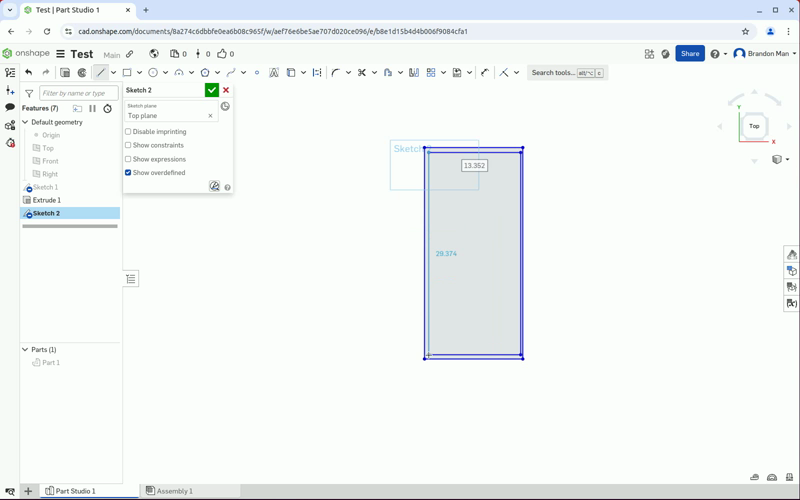
scroll(6)
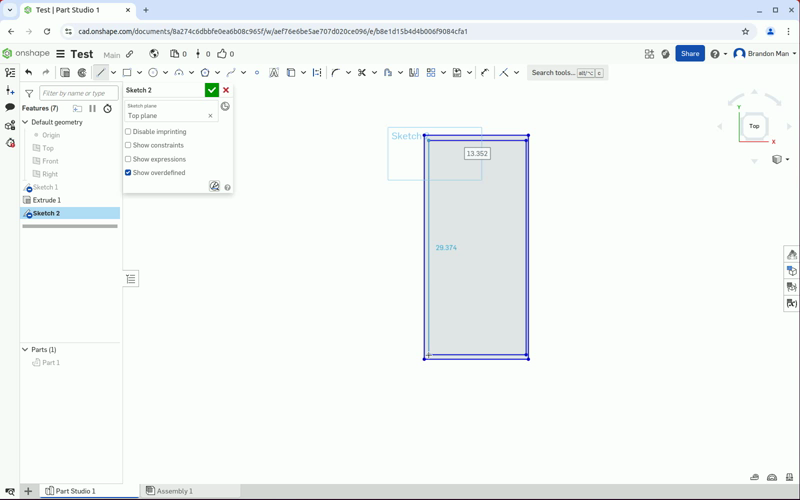
scroll(6)
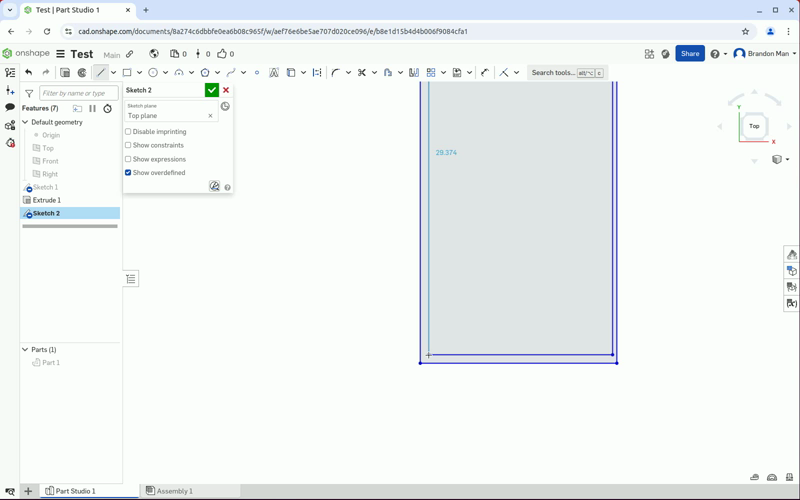
scroll(6)
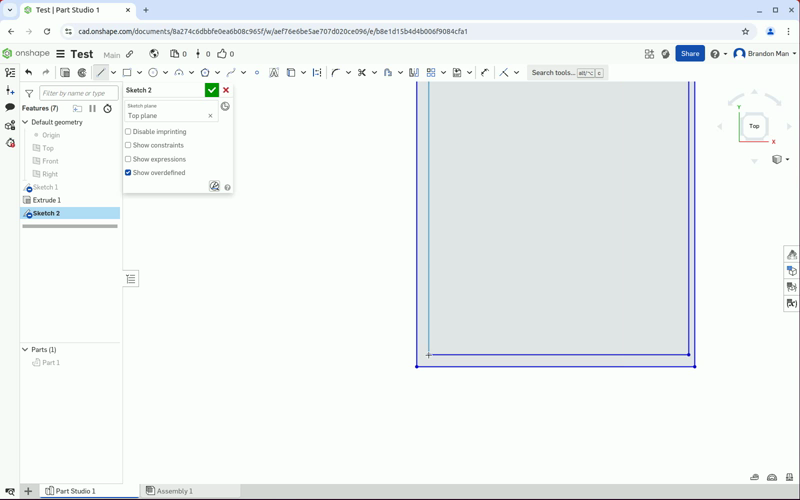
scroll(6)
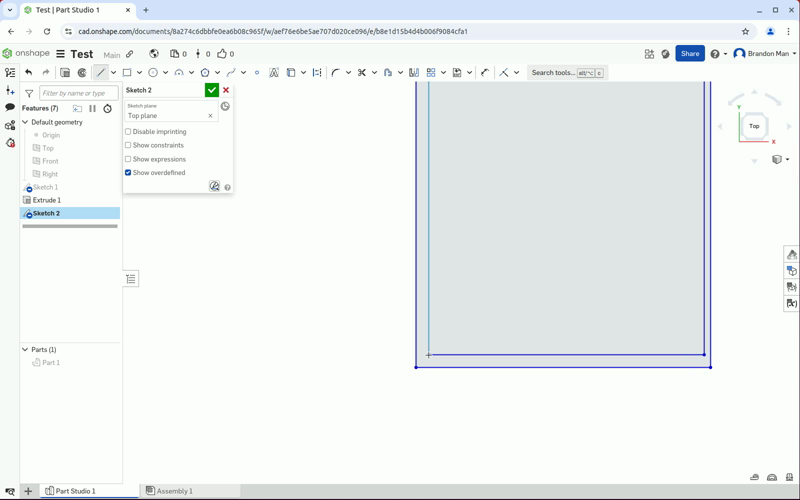
scroll(6)
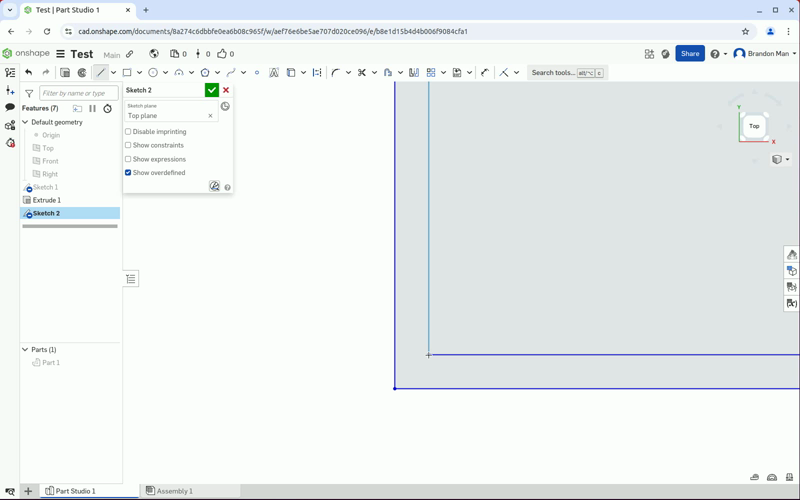
key_up(shift)
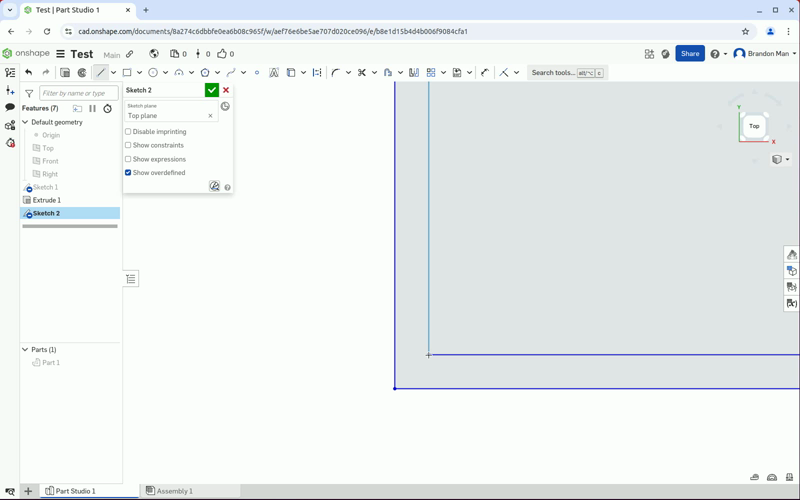
click(428, 354)
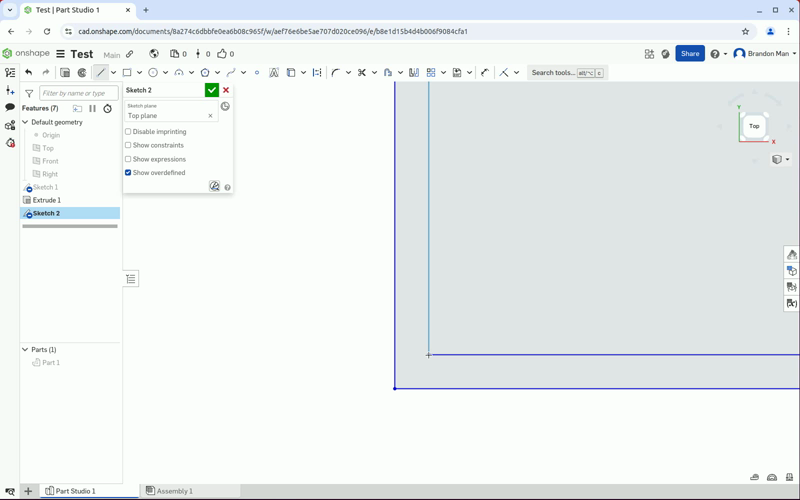
scroll(-6)
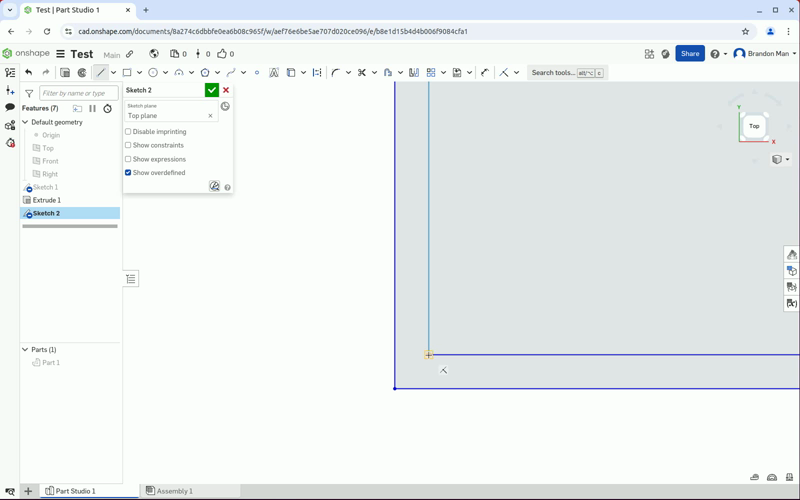
scroll(-6)
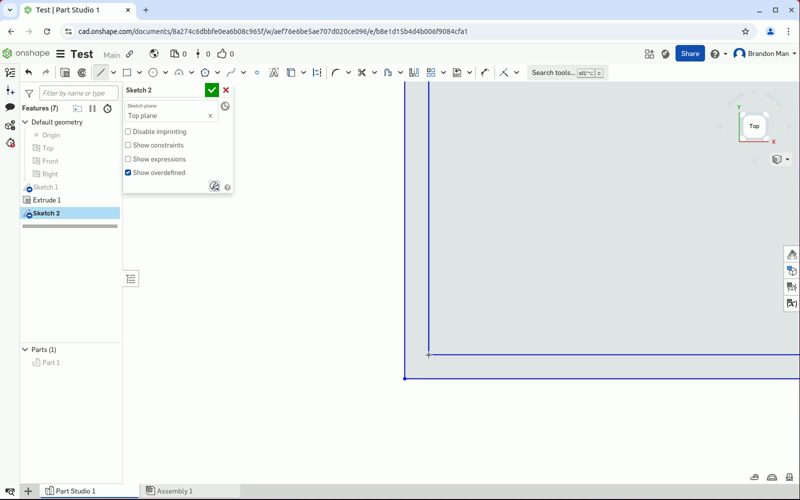
scroll(-6)
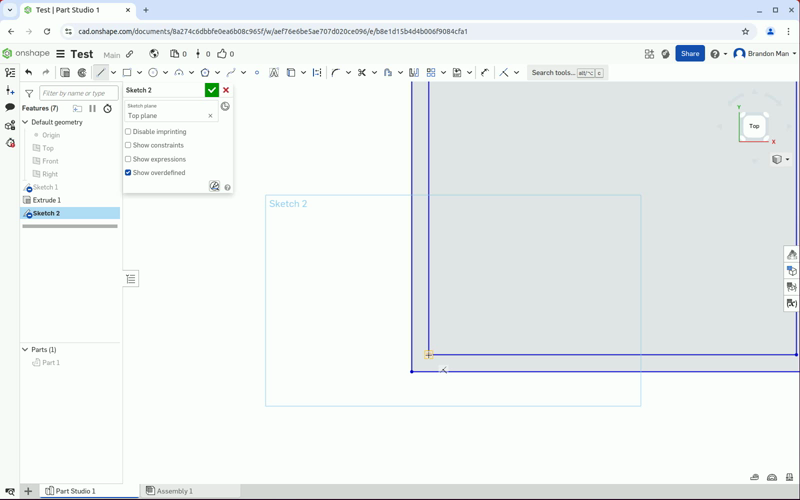
scroll(-6)
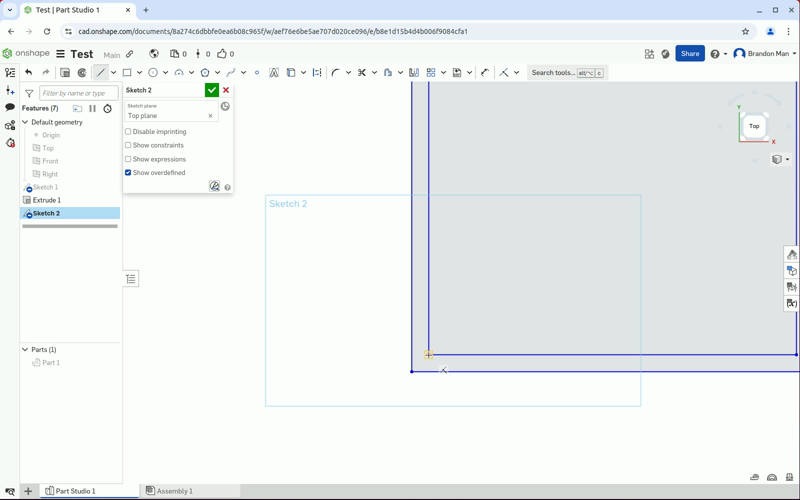
scroll(-6)
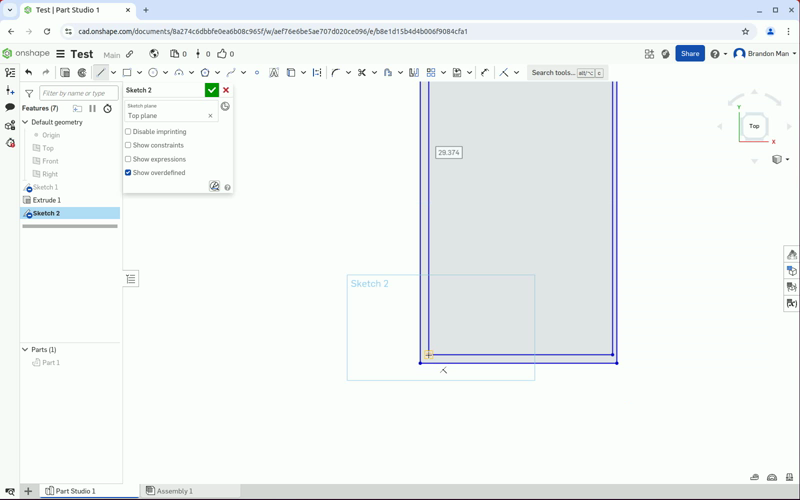
scroll(-6)
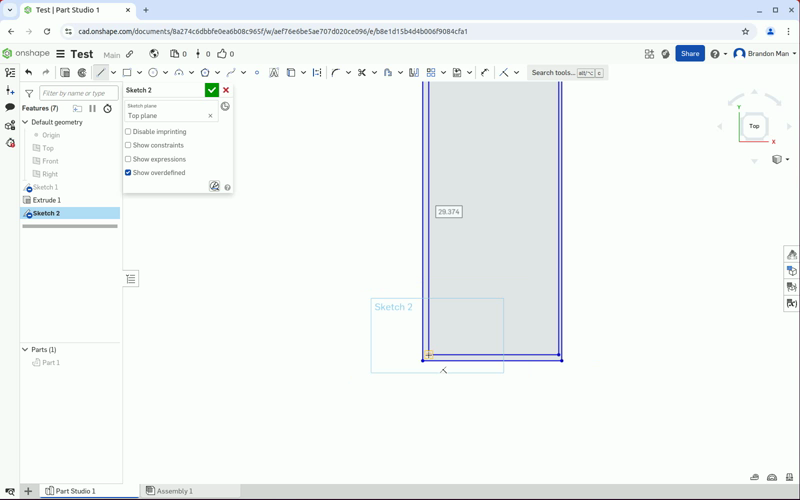
scroll(-6)
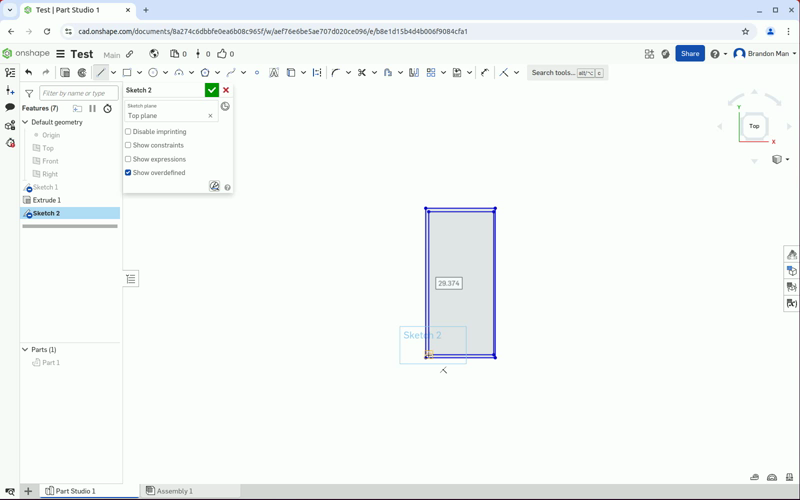
key(esc)
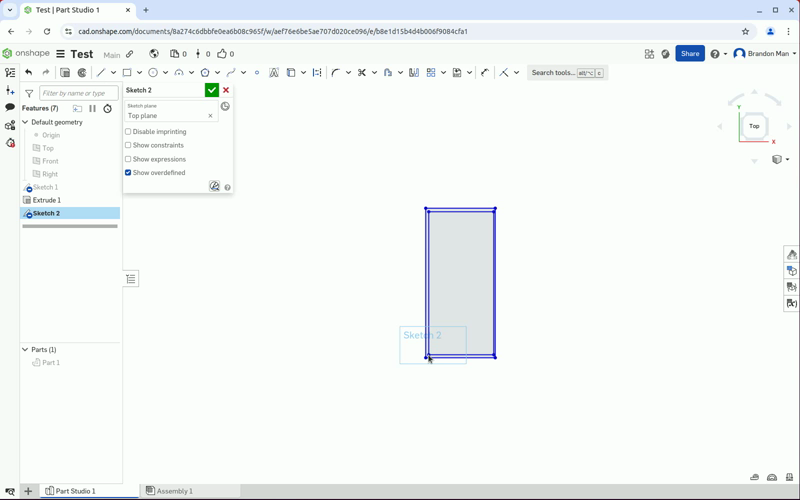
mouse_move(465, 208)
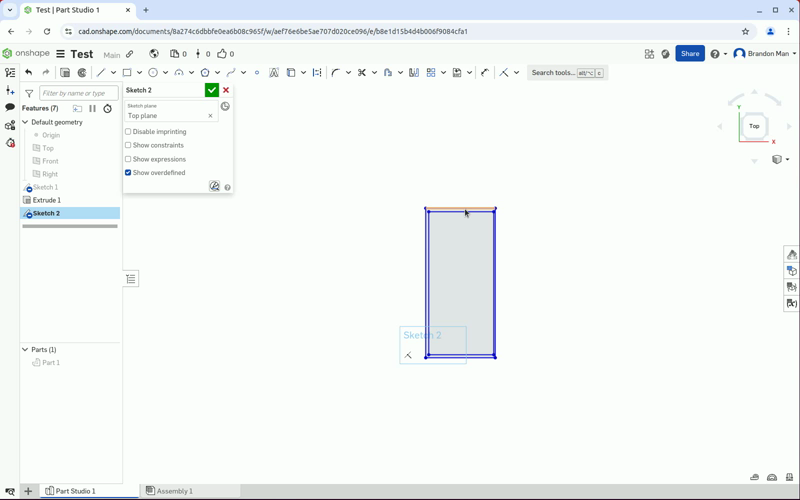
scroll(6)
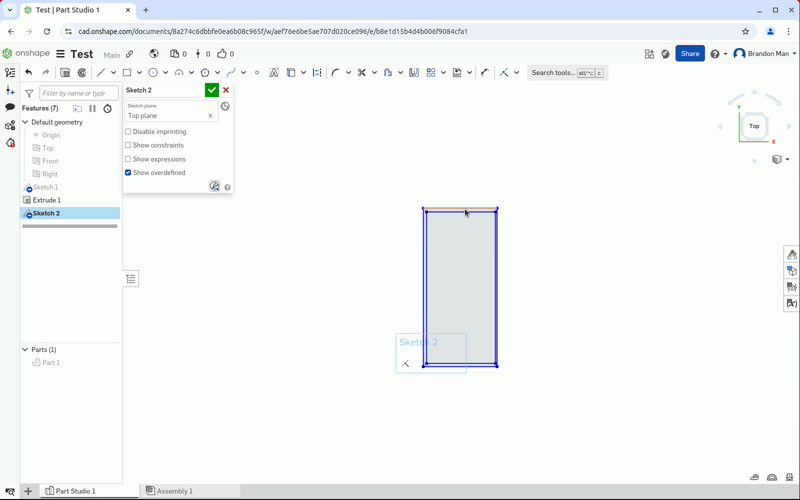
scroll(6)
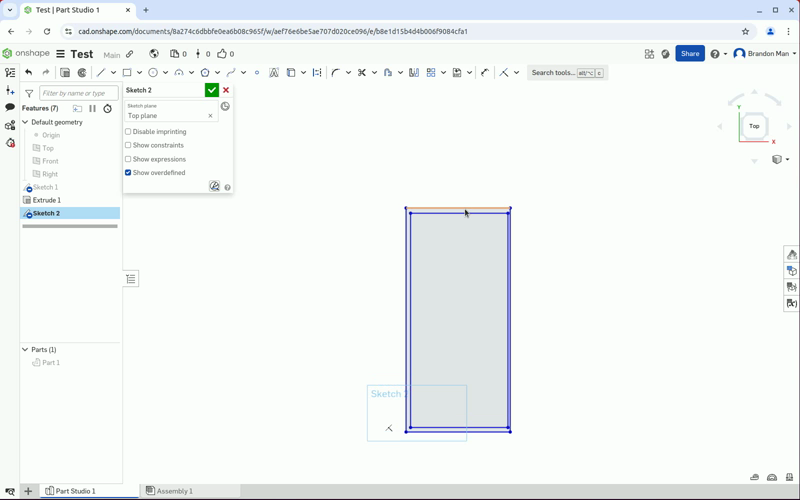
scroll(6)
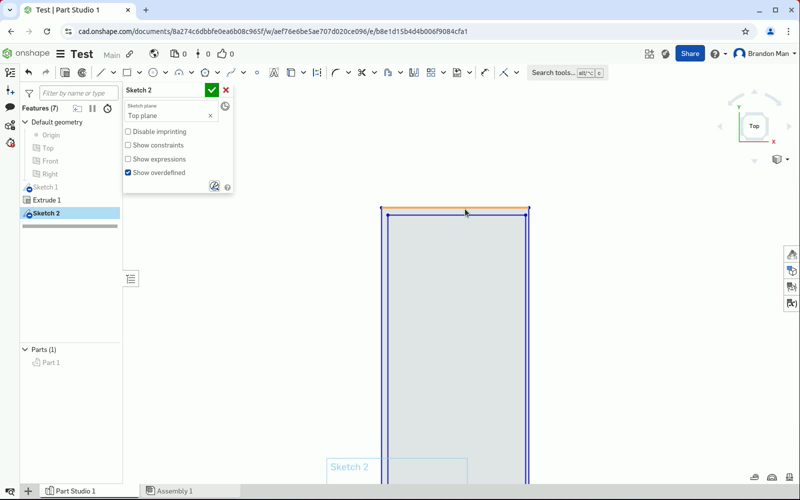
scroll(6)
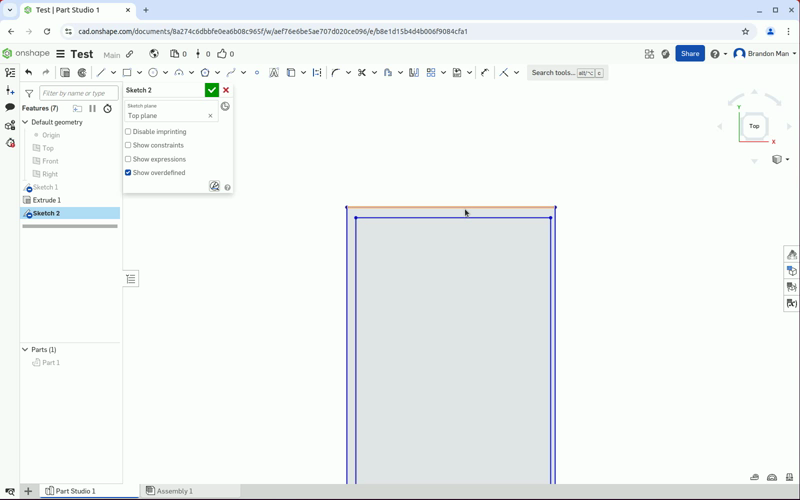
scroll(6)
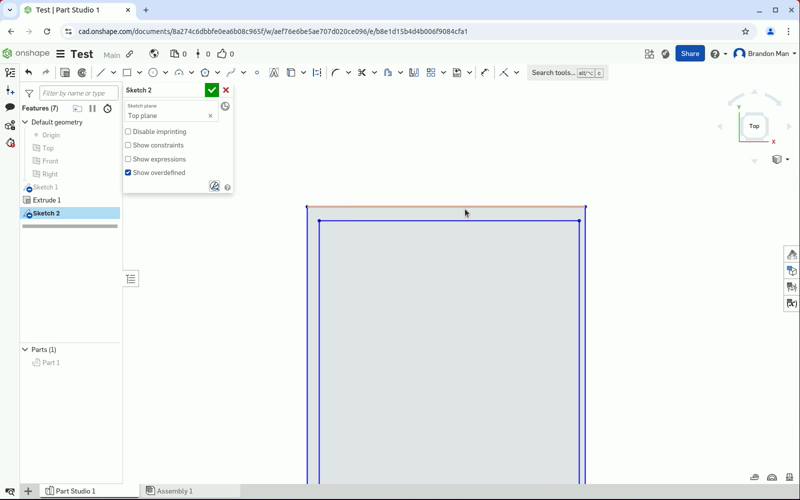
scroll(6)
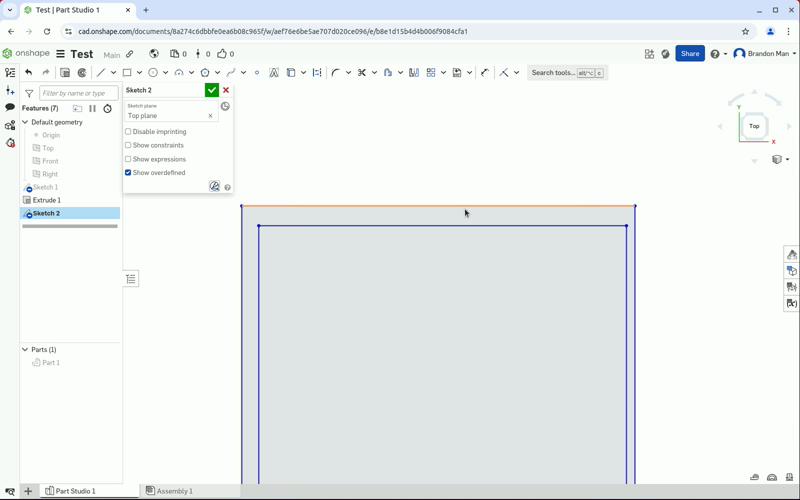
scroll(6)
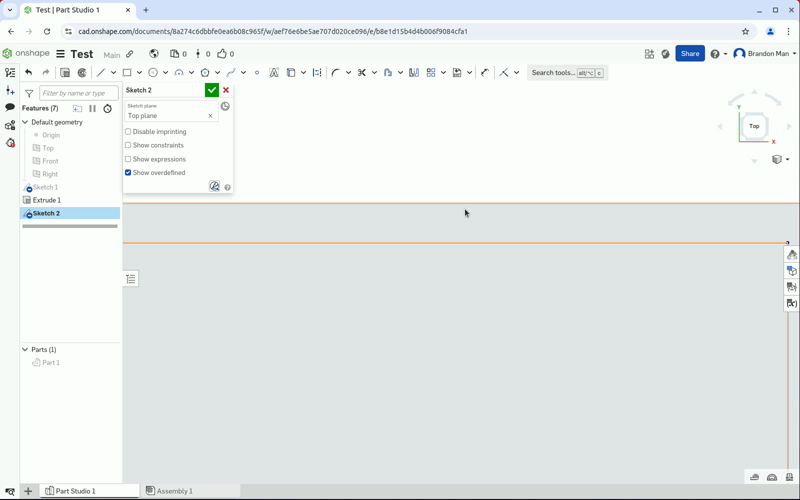
click(465, 208)
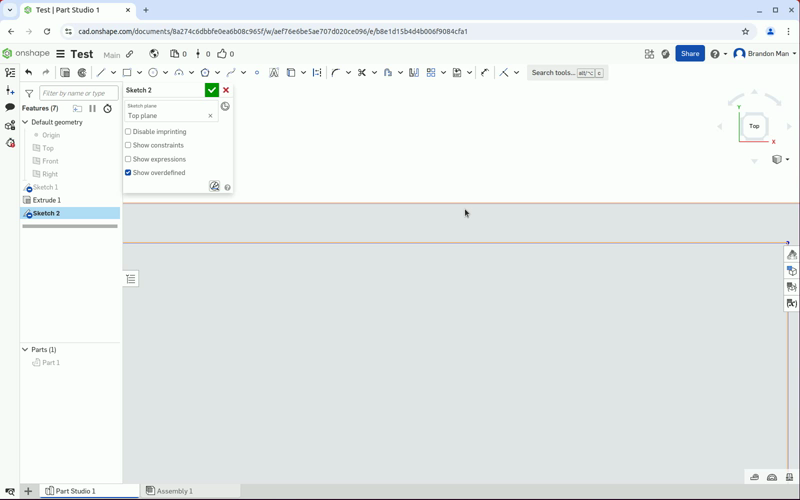
scroll(-6)
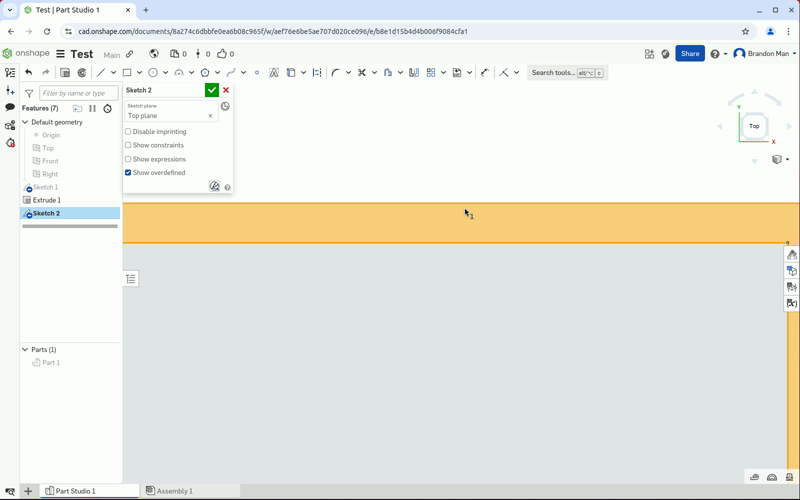
scroll(-6)
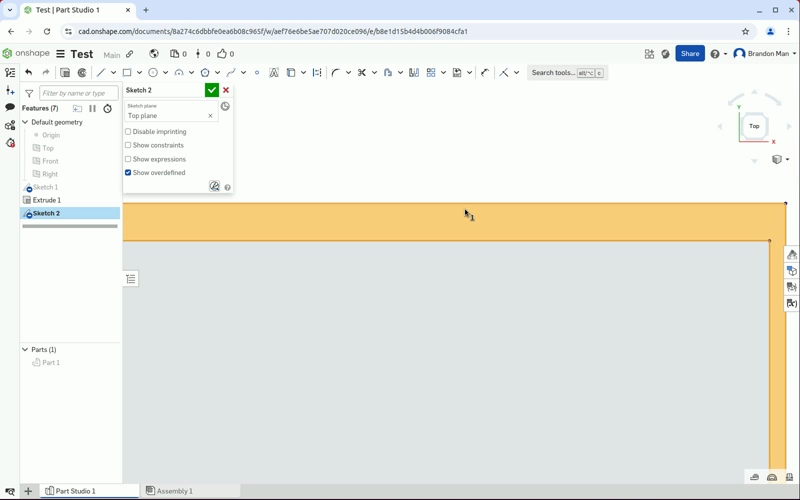
scroll(-6)
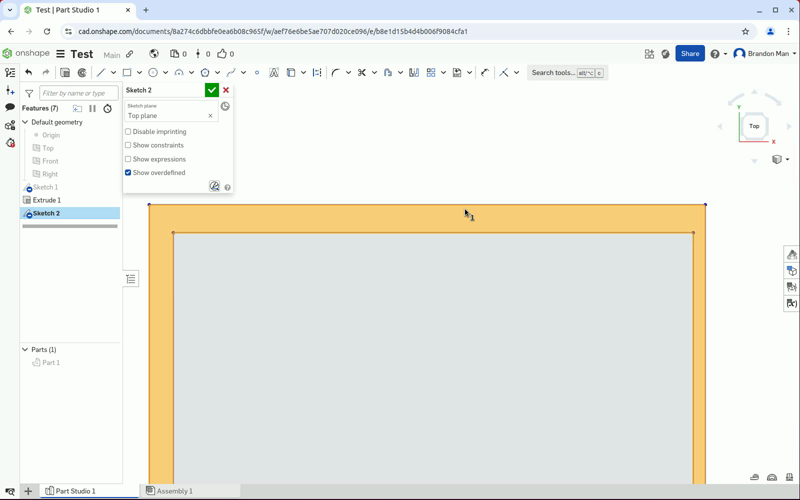
scroll(-6)
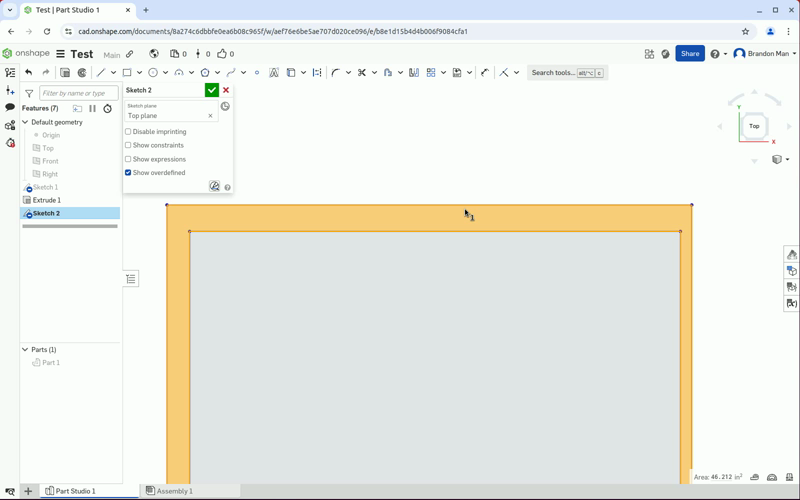
scroll(-6)
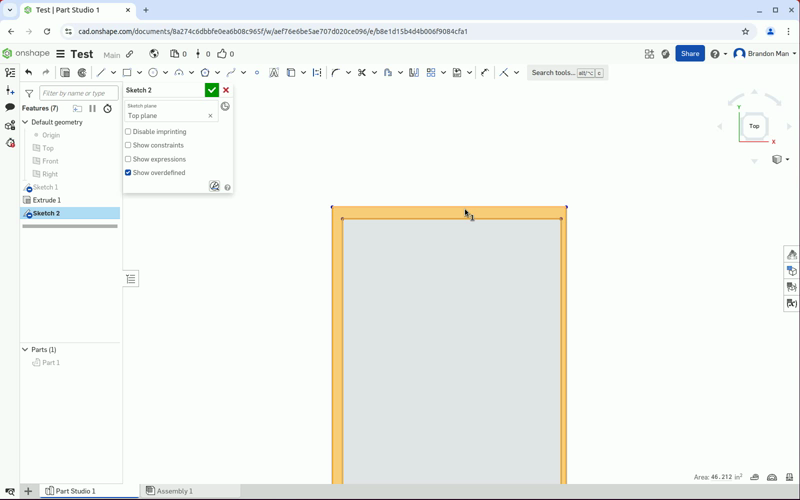
scroll(-6)
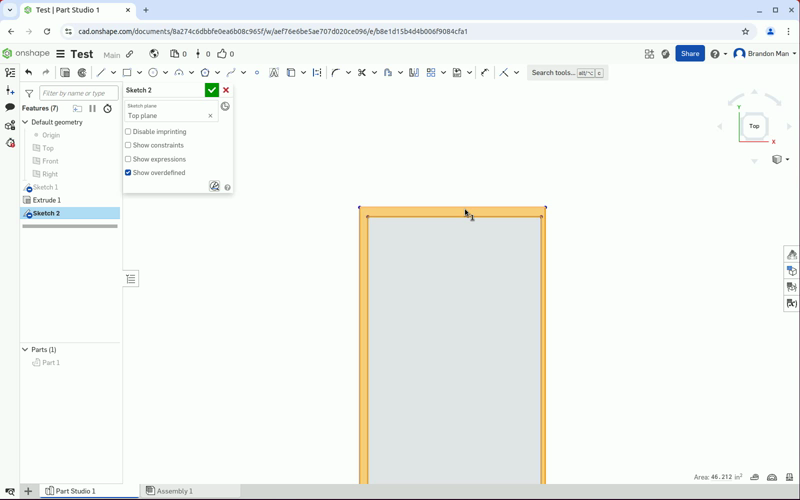
scroll(-6)
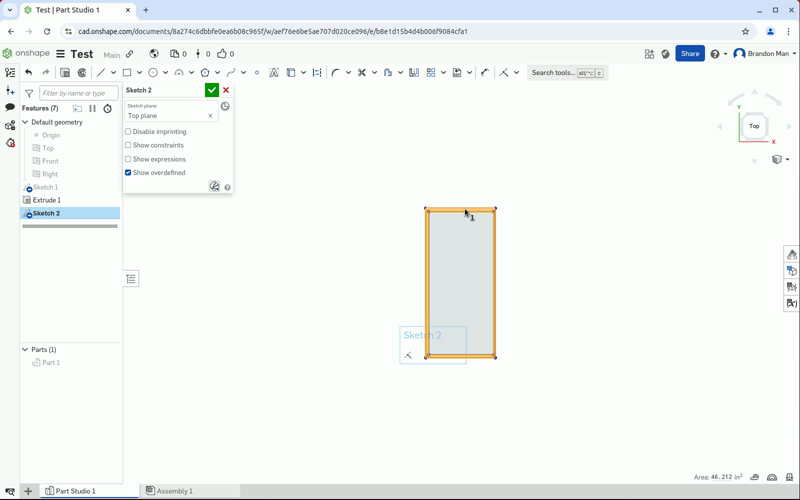
mouse_move(73, 352)
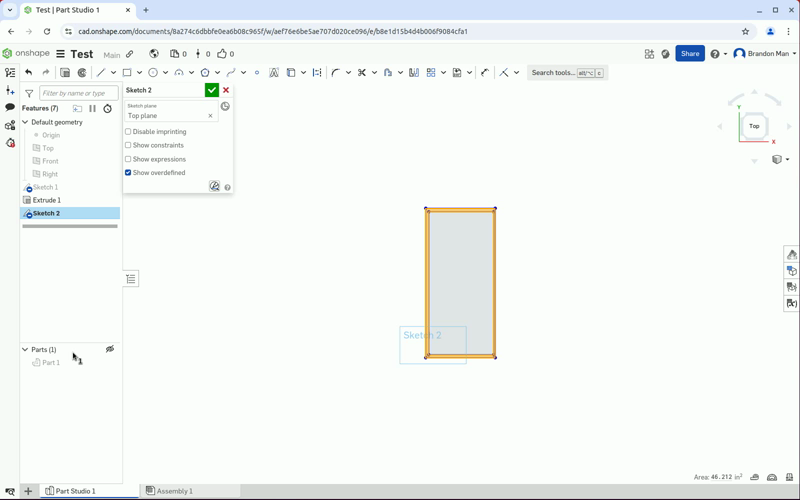
key(shift+y)
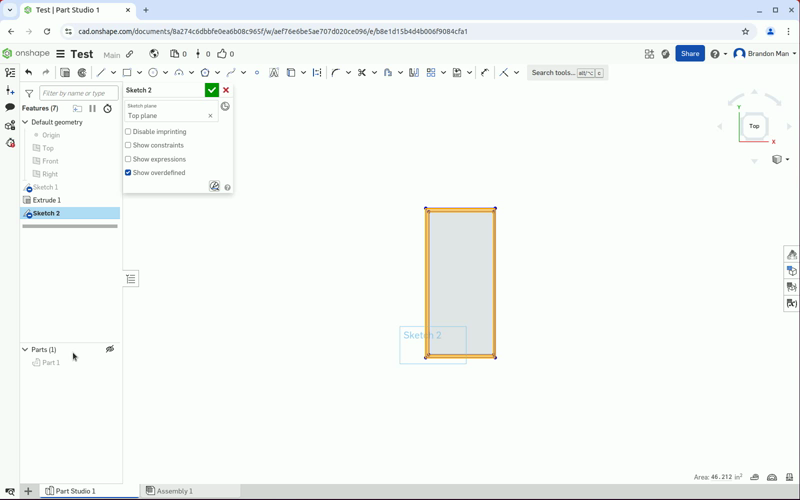
key(shift+e)
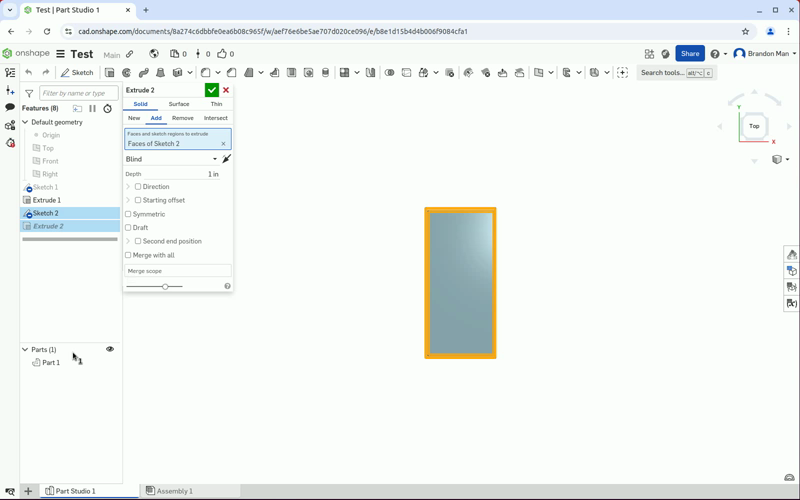
mouse_move(143, 106)
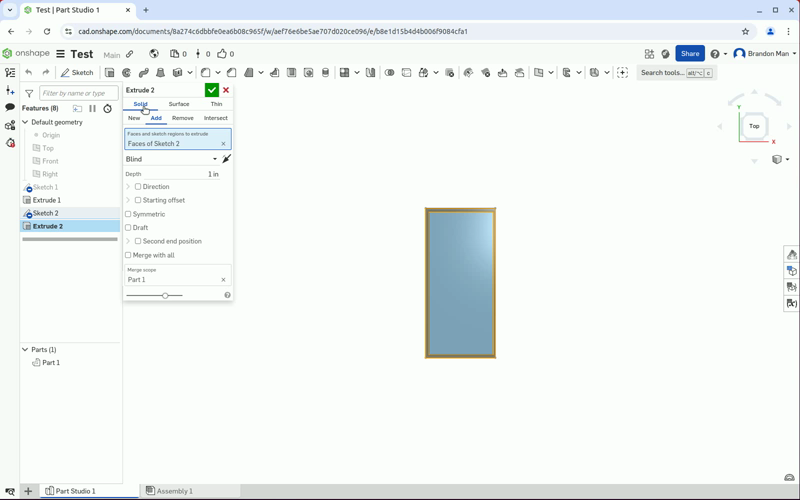
click(143, 106)
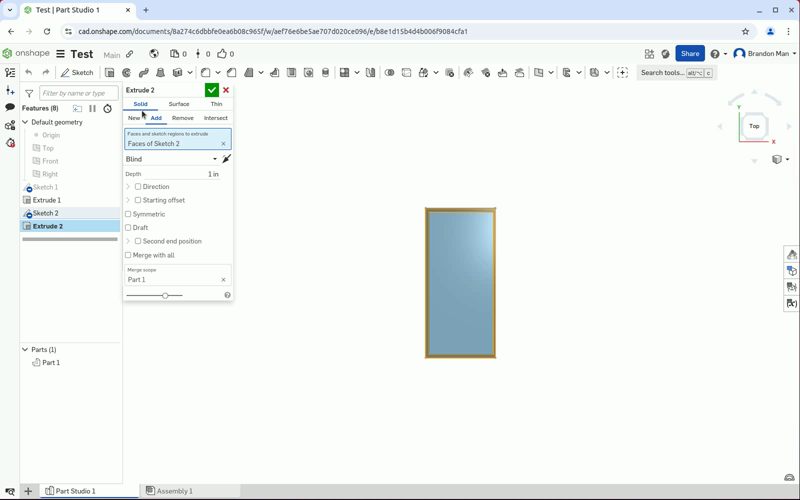
mouse_move(137, 120)
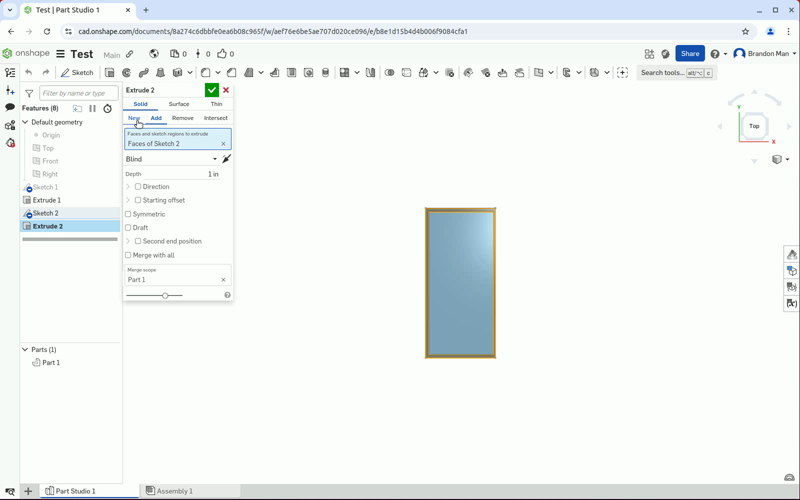
click(137, 120)
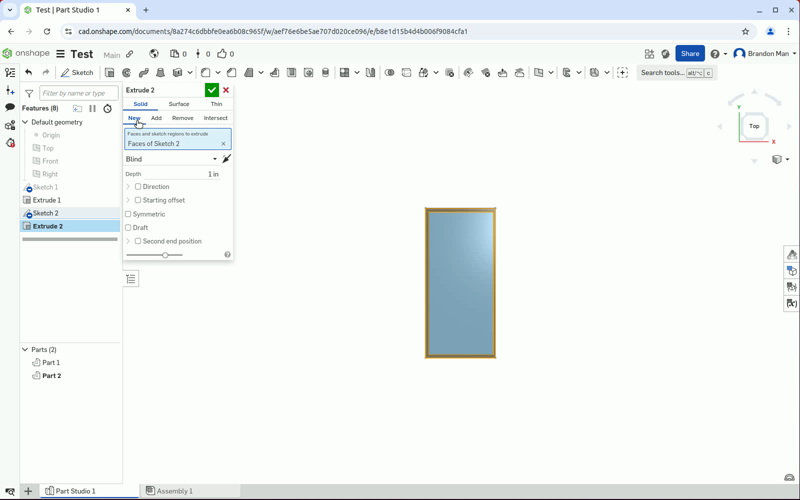
key(tab, 4)
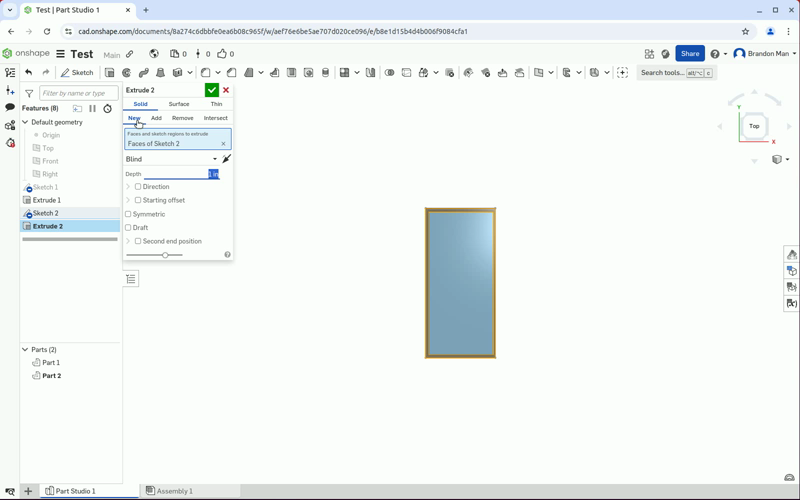
text(0.481)
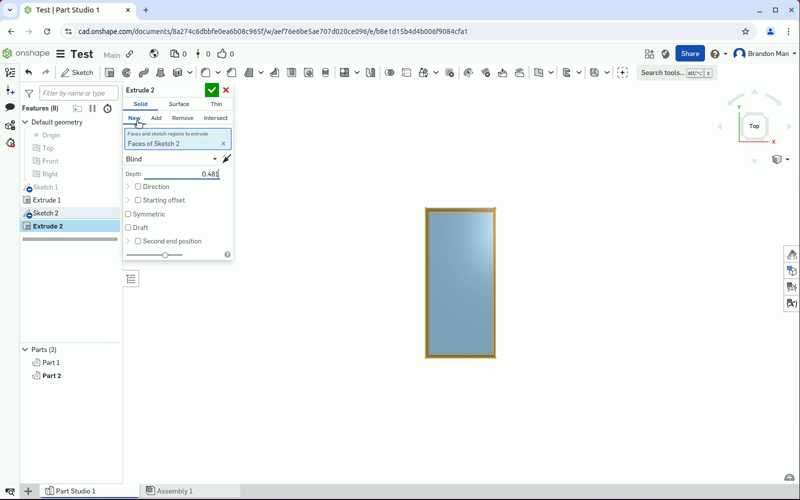
key(enter)
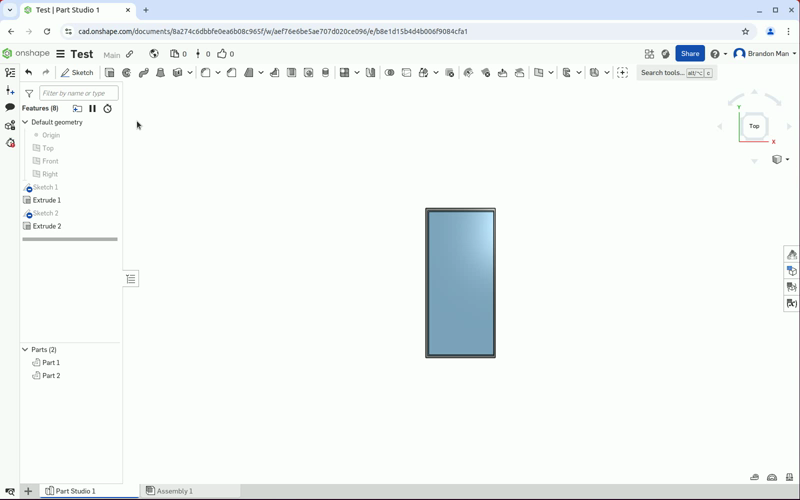
key(shift+h)
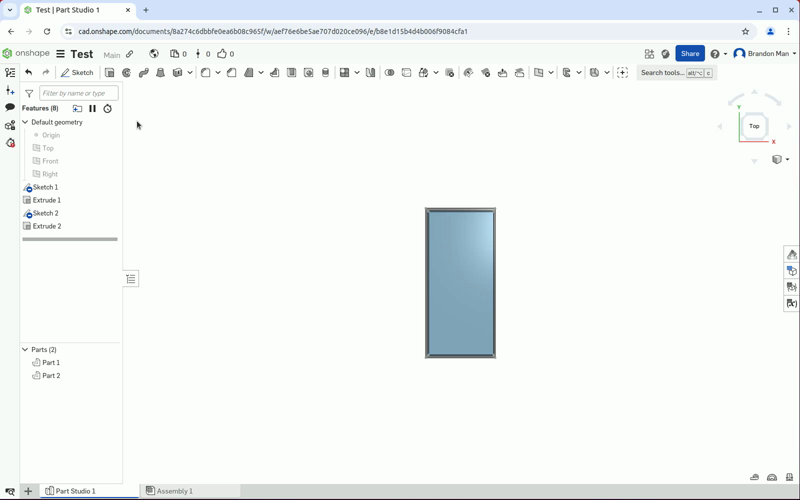
key(shift+h)
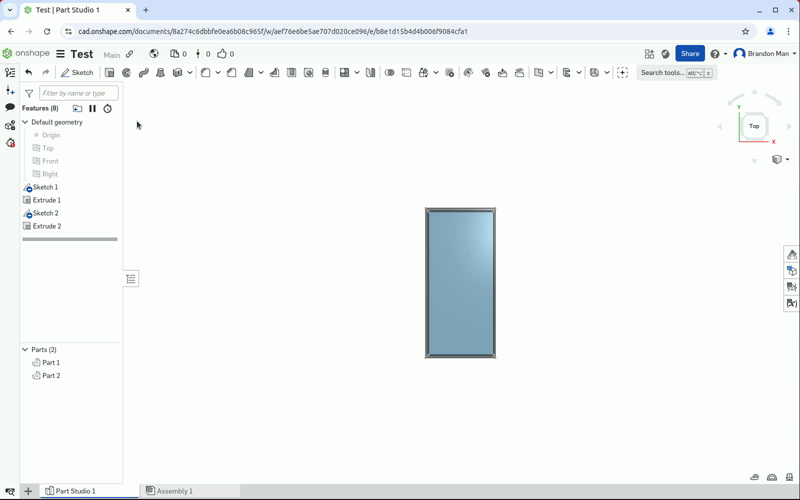
key(shift+7)
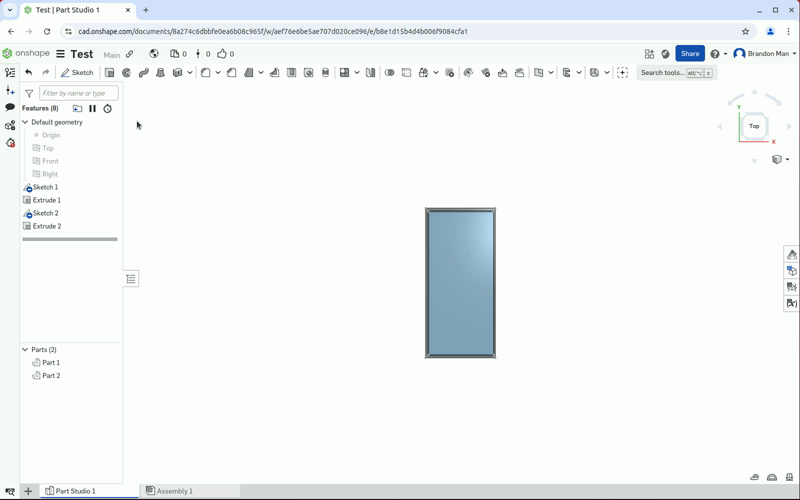
key(up, 3)
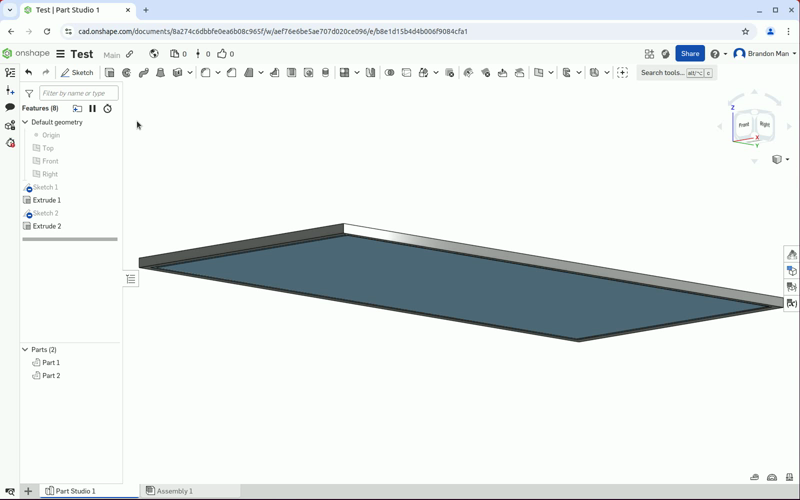
key(left, 3)
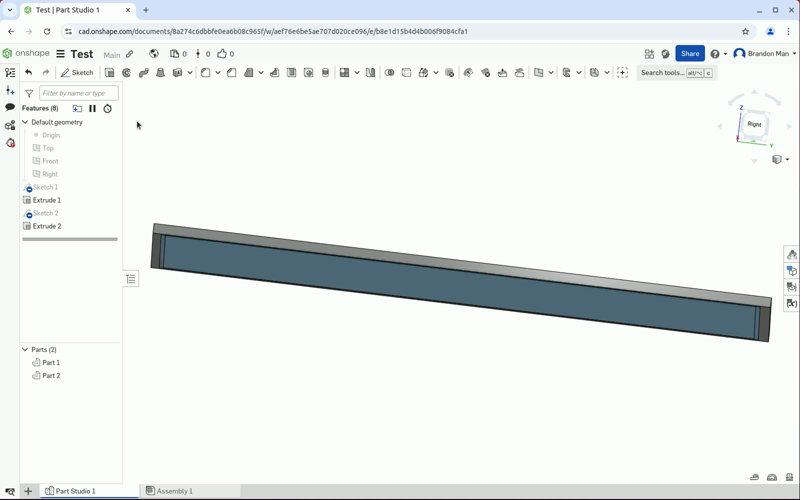
key(right, 3)
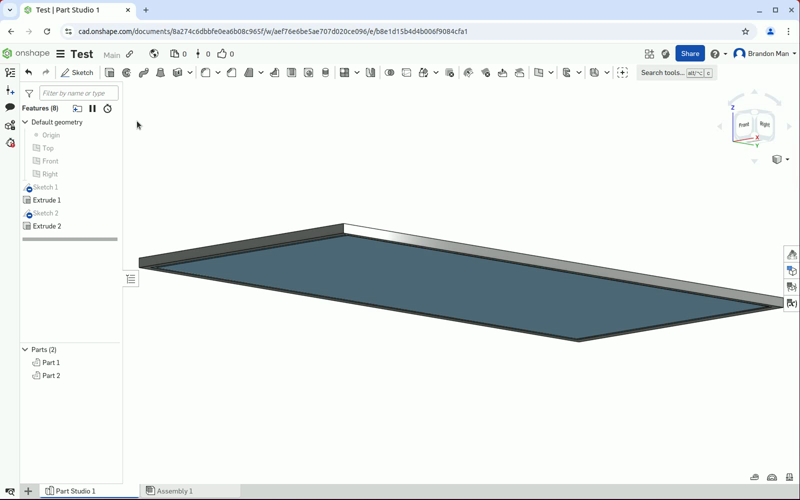
key(down, 3)
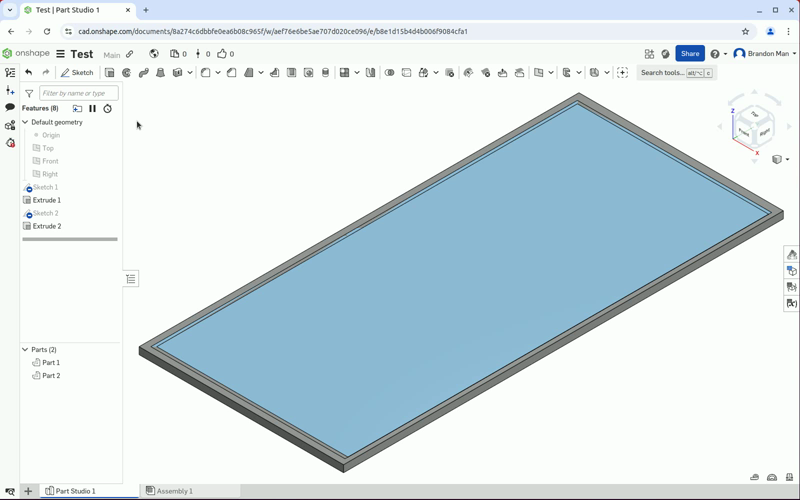
mouse_move(73, 189)
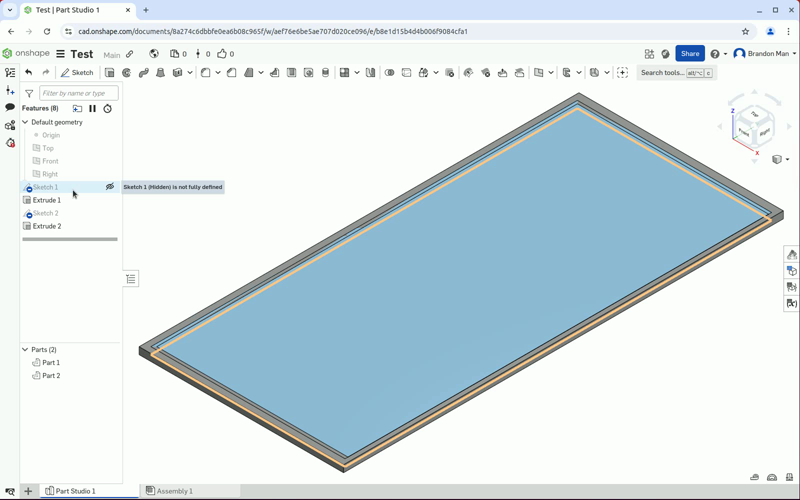
click(73, 189)